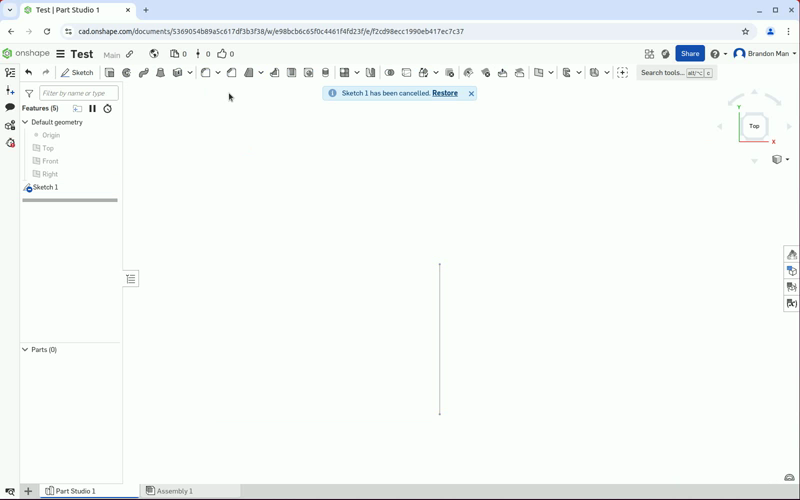
key(shift+h)
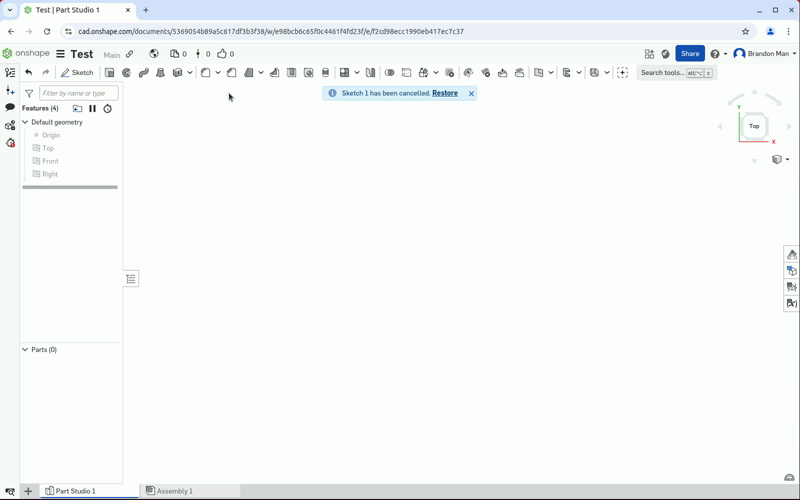
key(shift+s)
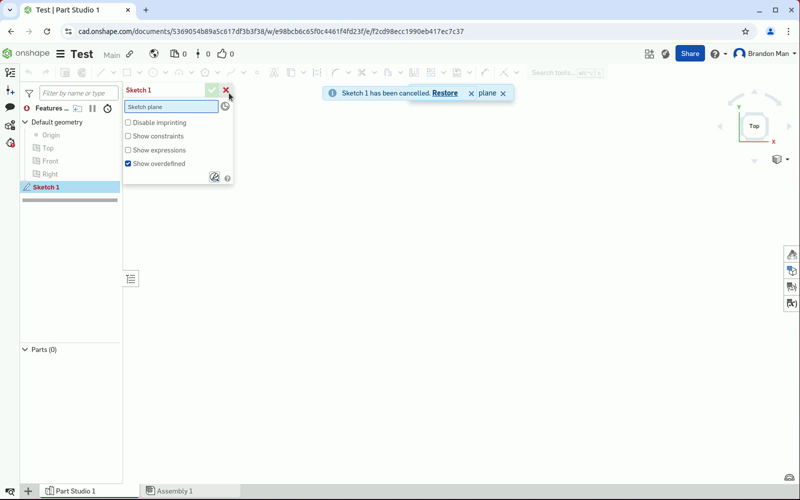
mouse_move(73, 150)
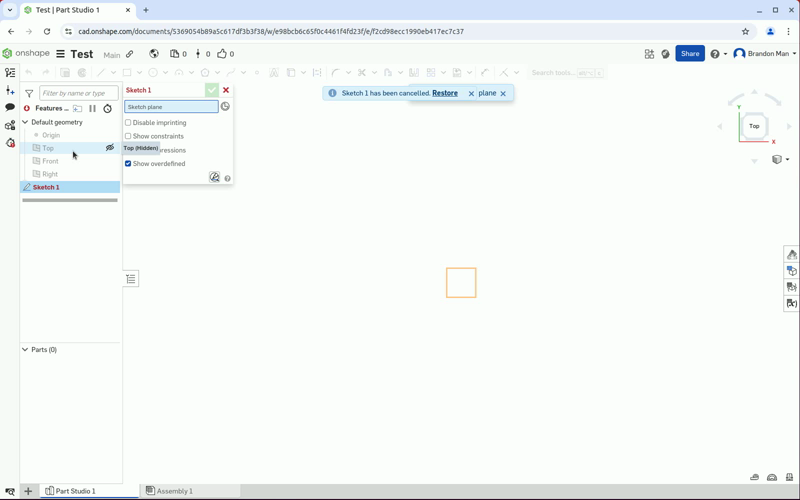
click(73, 150)
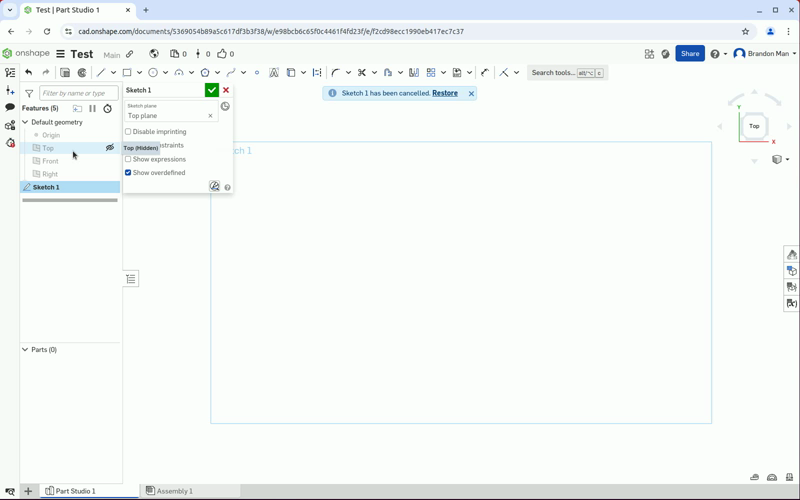
mouse_move(73, 352)
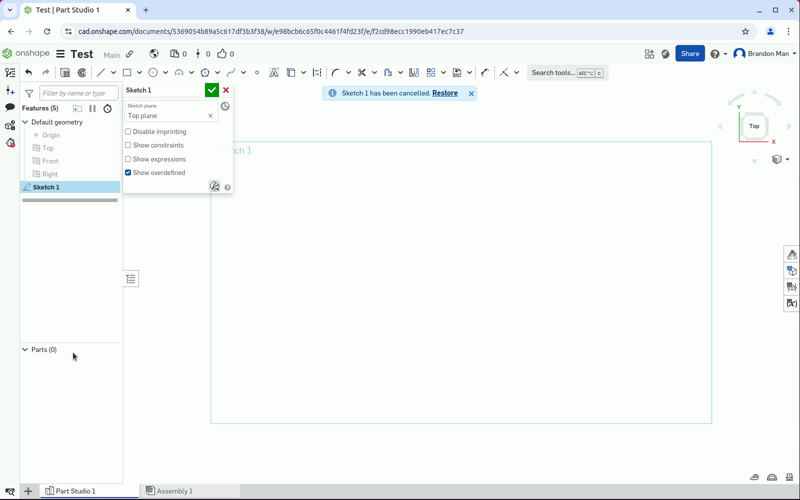
key(y)
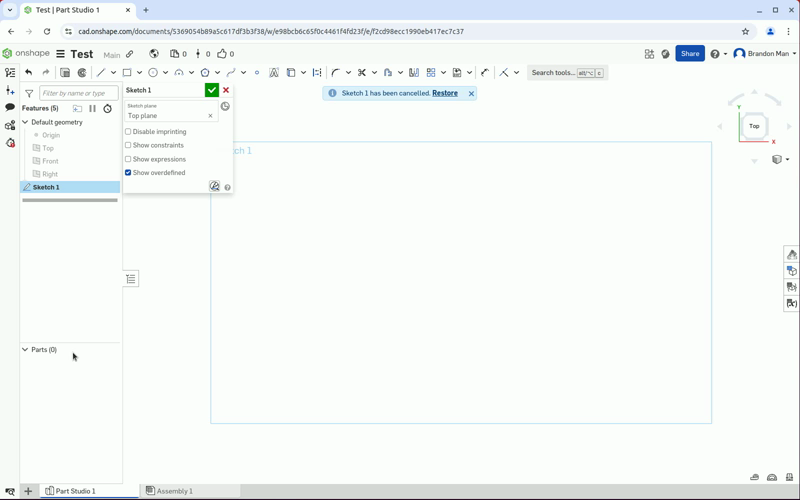
key(c)
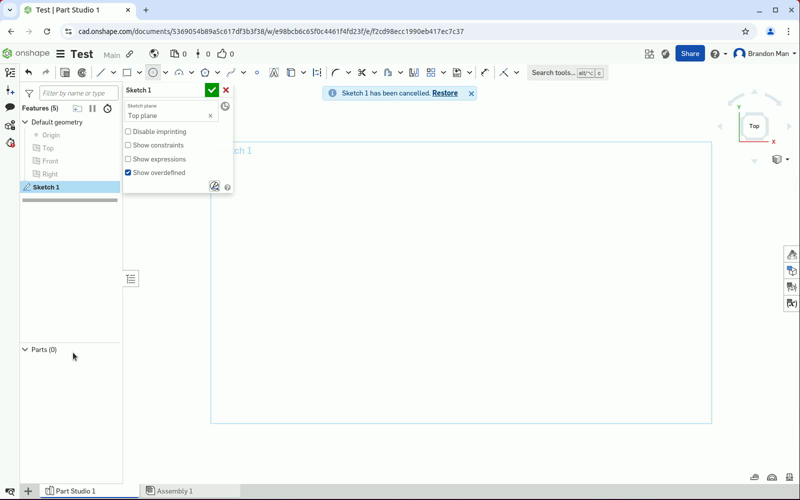
key_down(shift)
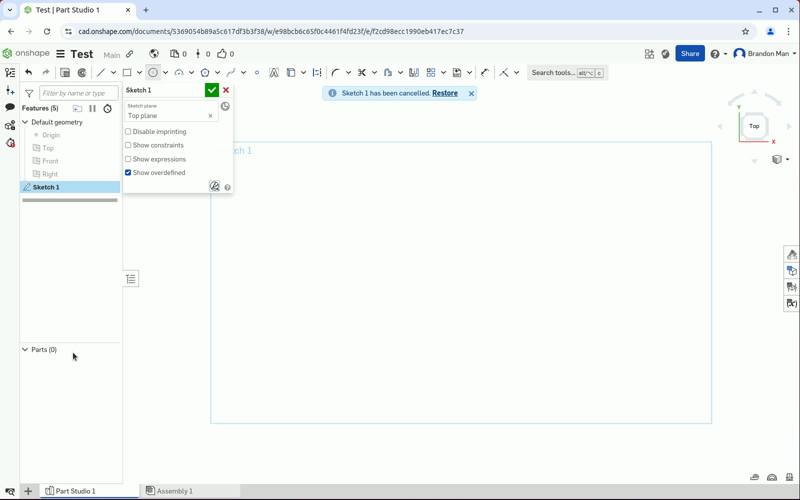
mouse_move(461, 282)
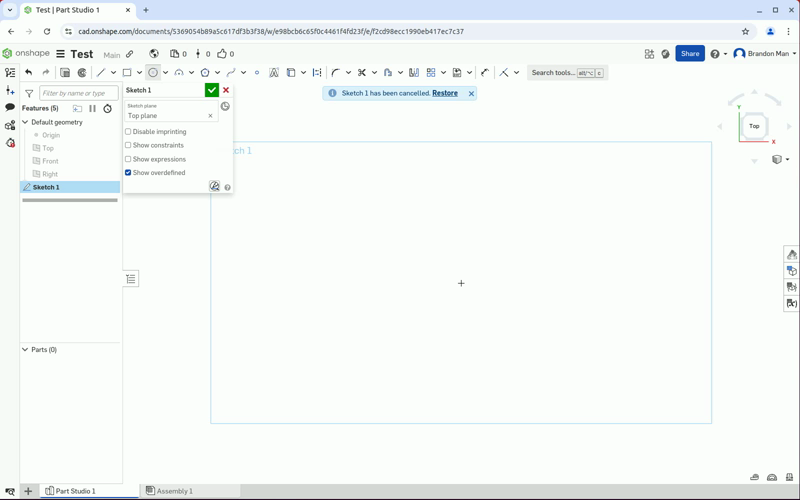
click(461, 282)
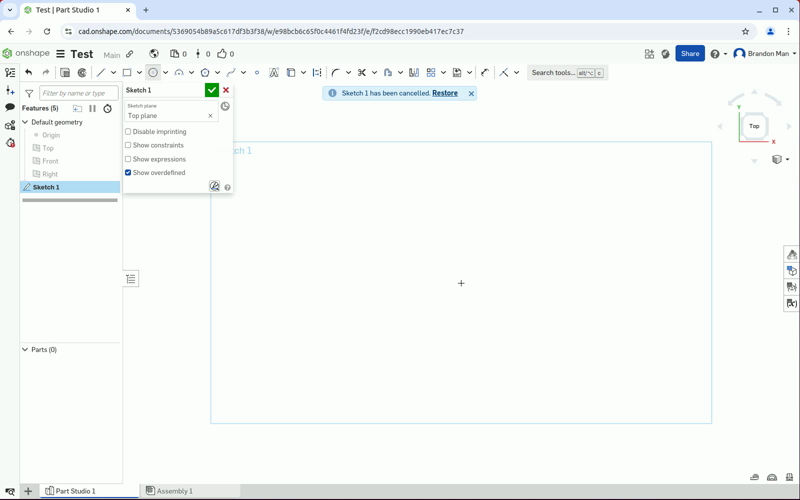
key_up(shift)
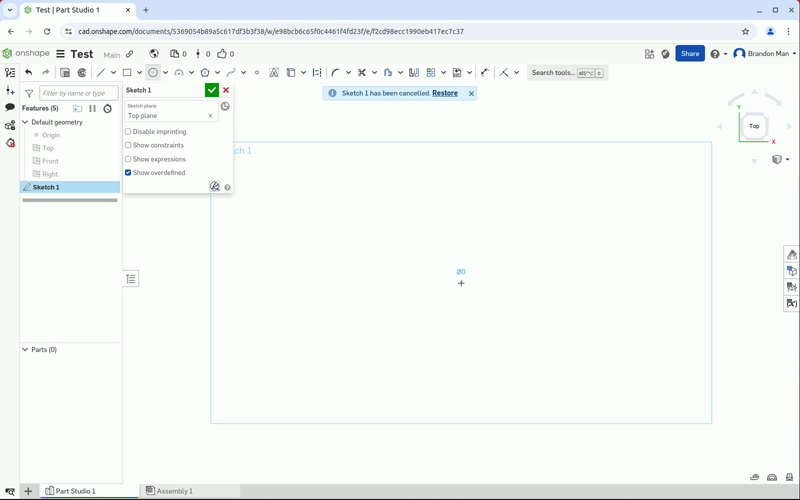
mouse_move(574, 282)
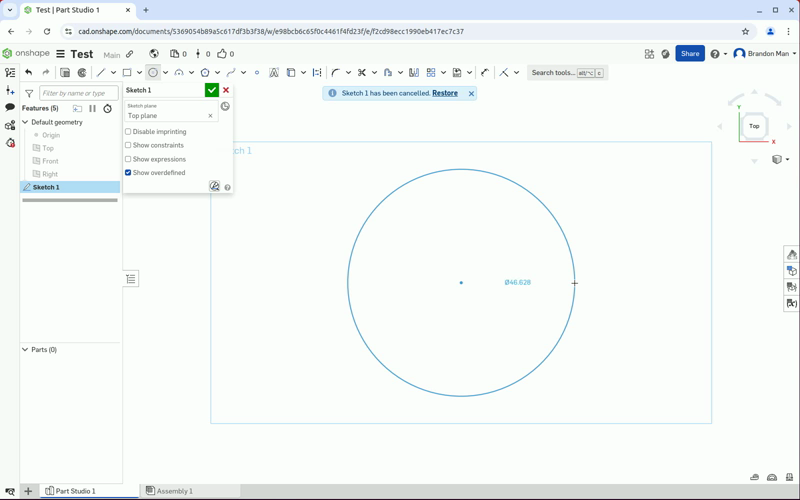
click(574, 282)
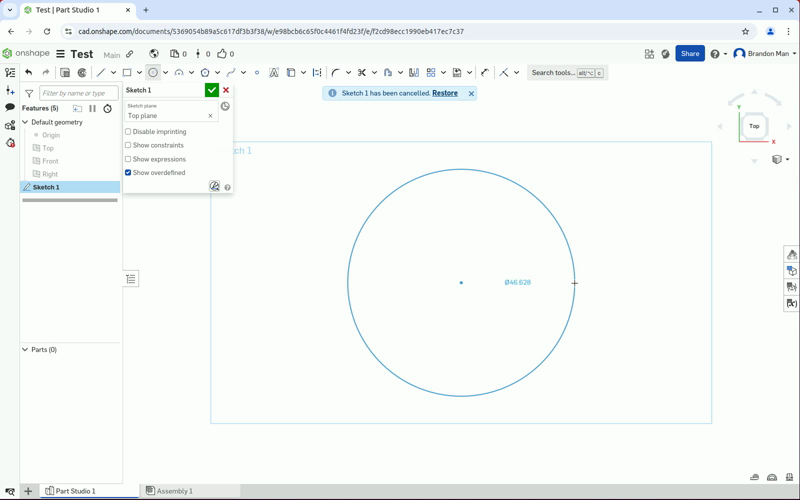
key(esc)
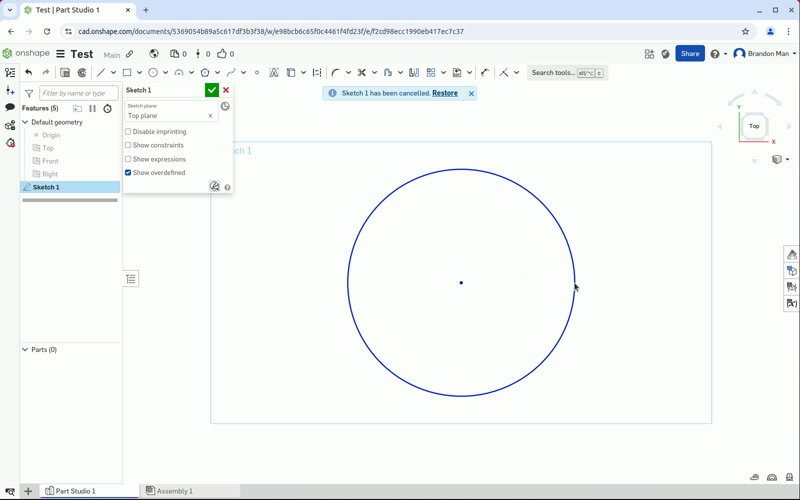
key(c)
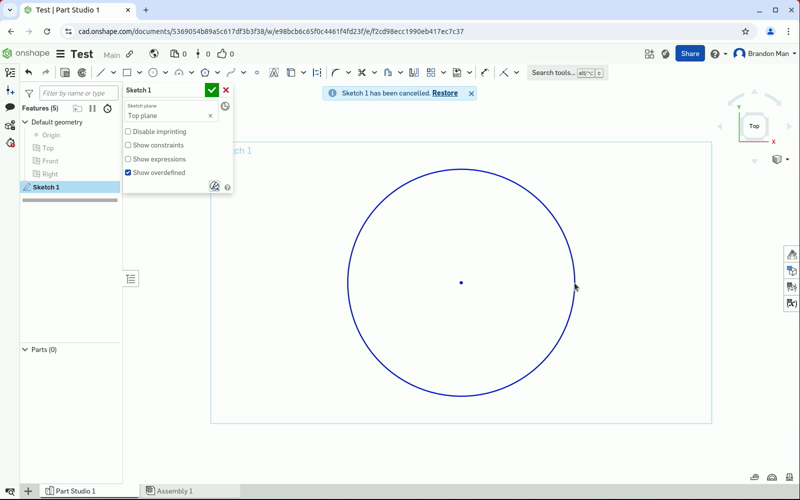
key_down(shift)
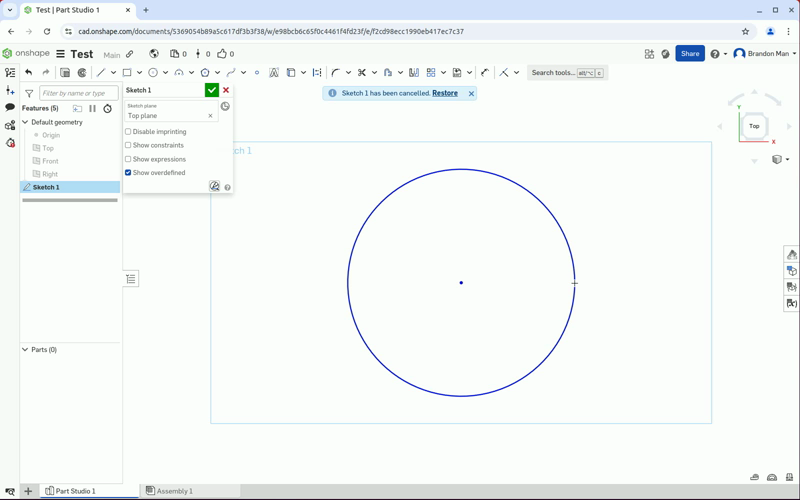
mouse_move(461, 282)
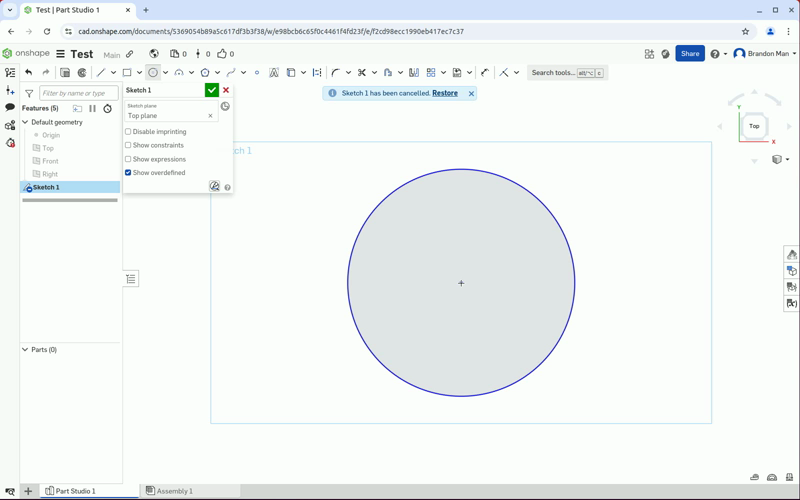
click(461, 282)
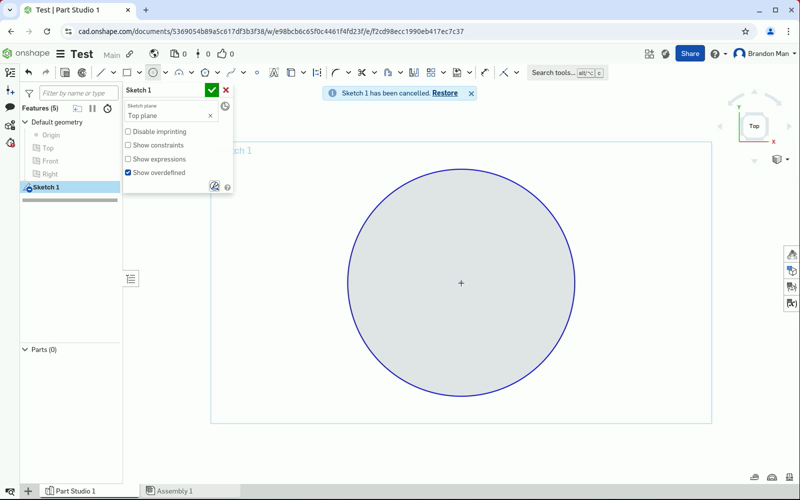
key_up(shift)
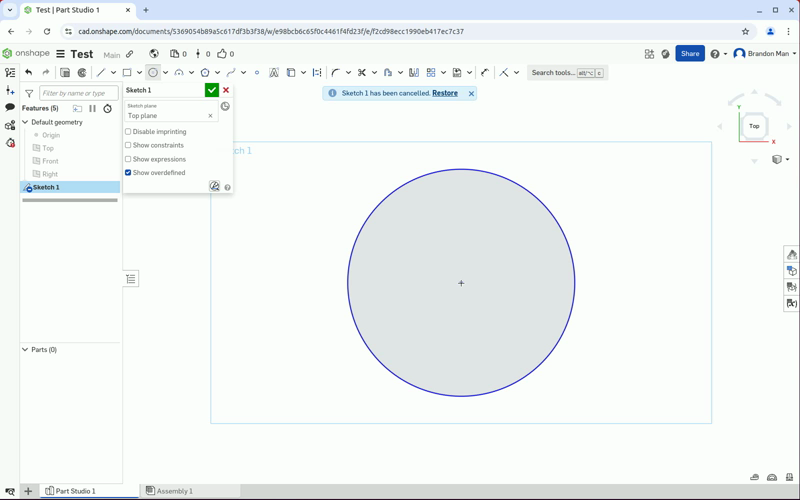
mouse_move(529, 282)
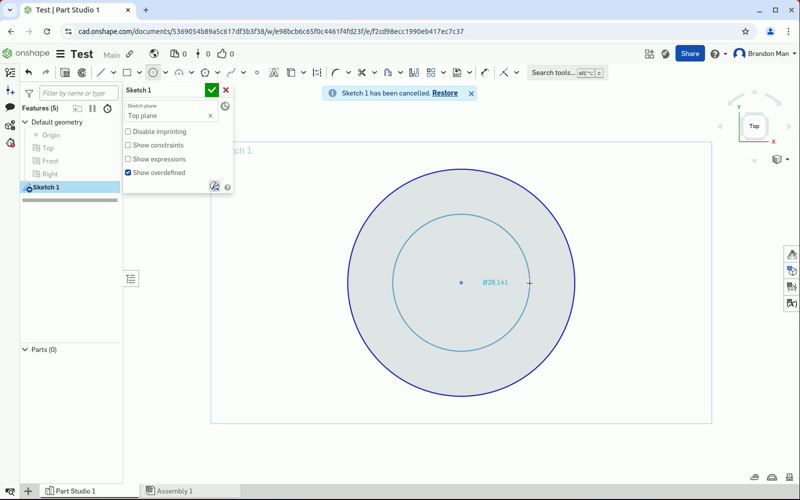
click(529, 282)
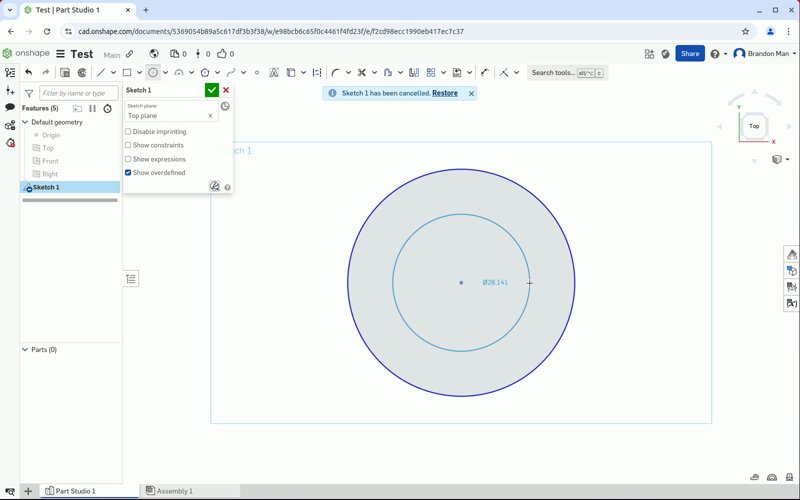
key(esc)
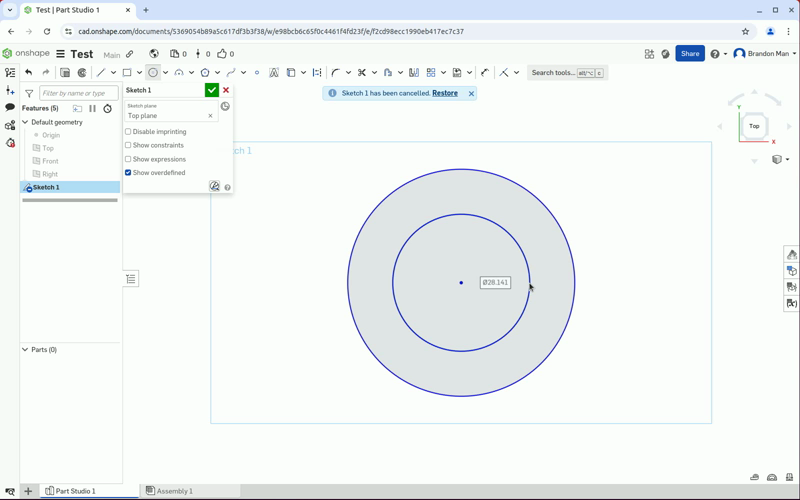
mouse_move(555, 276)
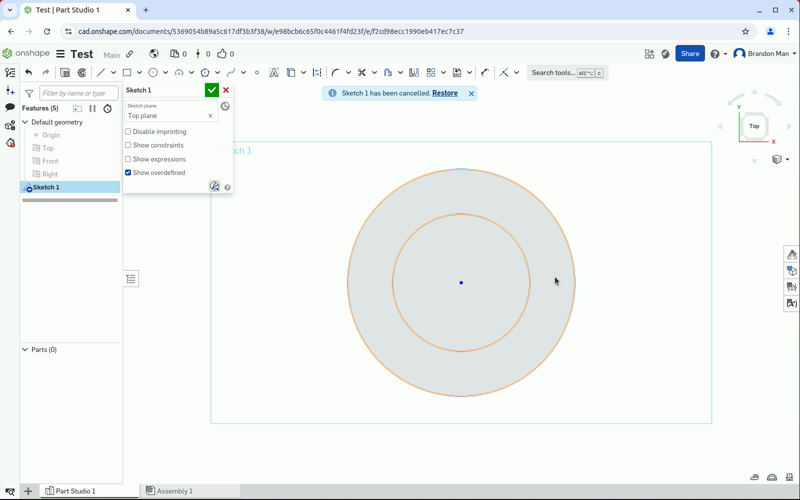
click(555, 276)
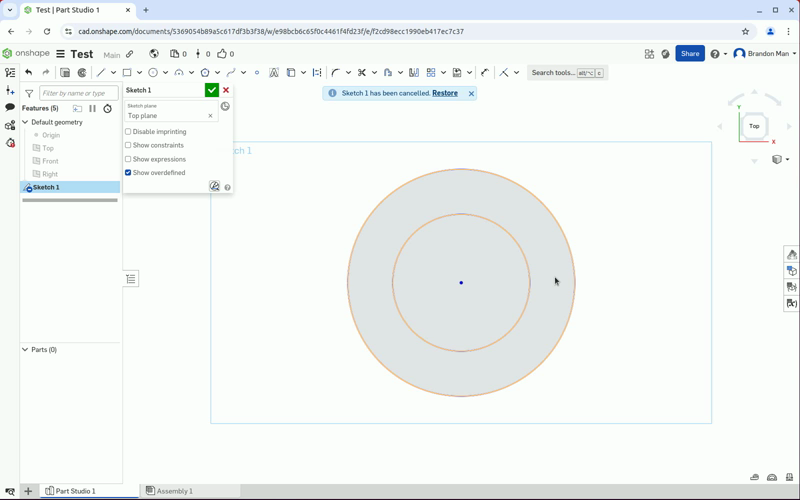
mouse_move(73, 352)
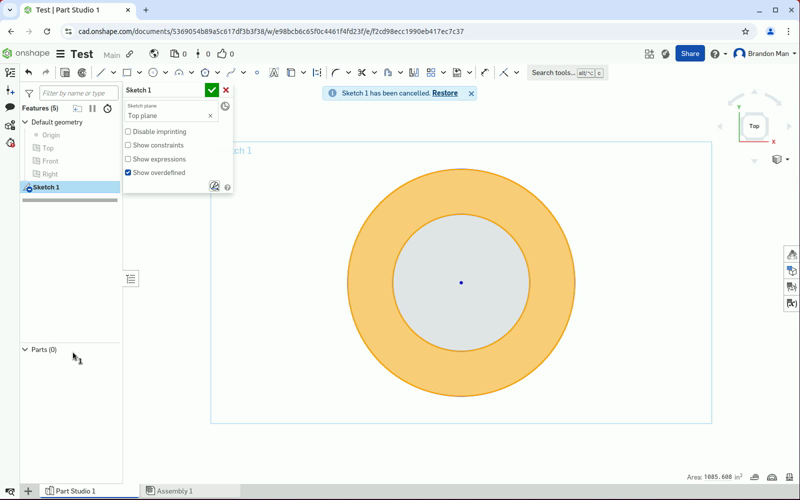
key(shift+y)
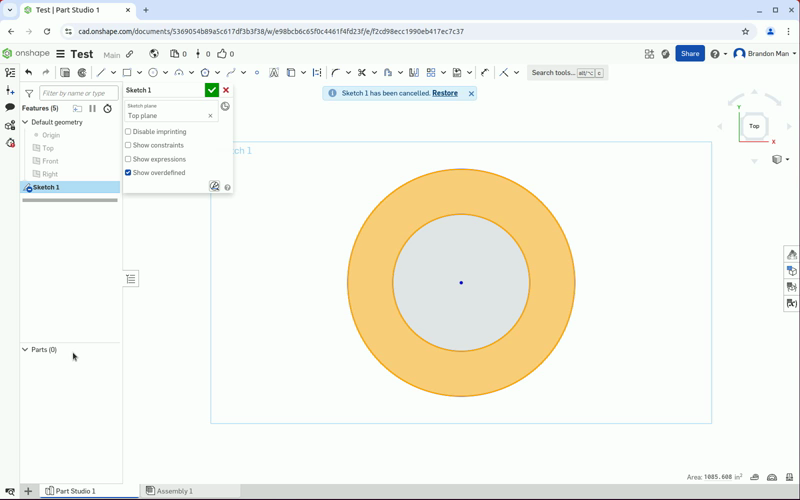
key(shift+e)
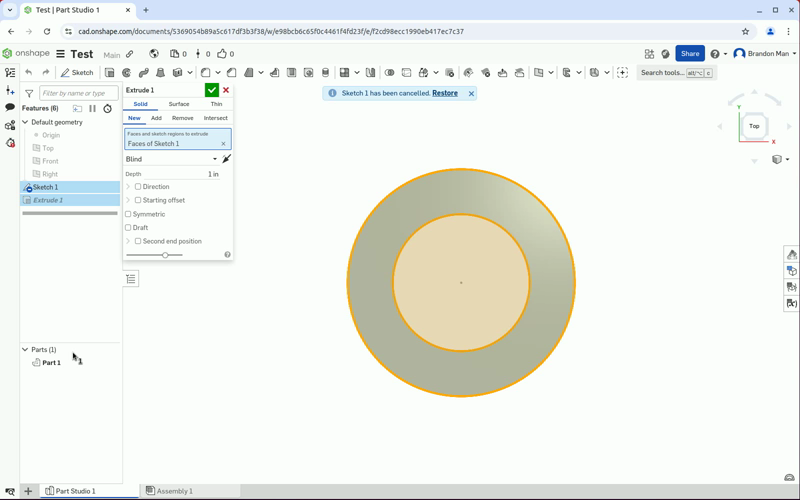
mouse_move(143, 106)
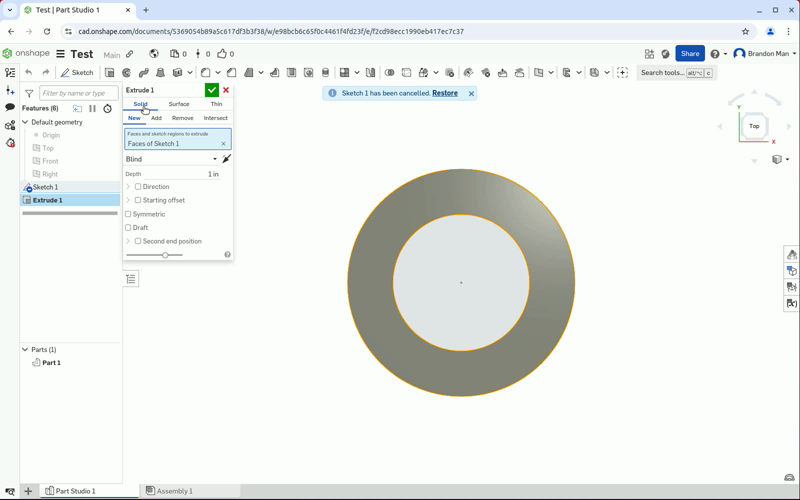
click(143, 106)
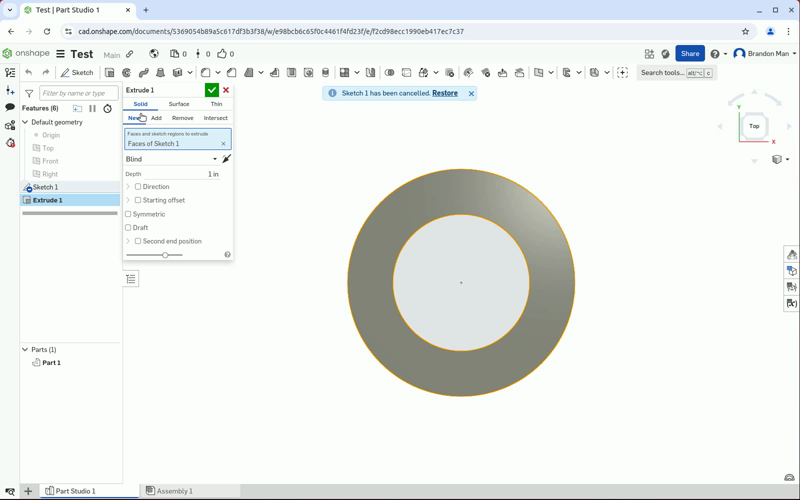
mouse_move(137, 120)
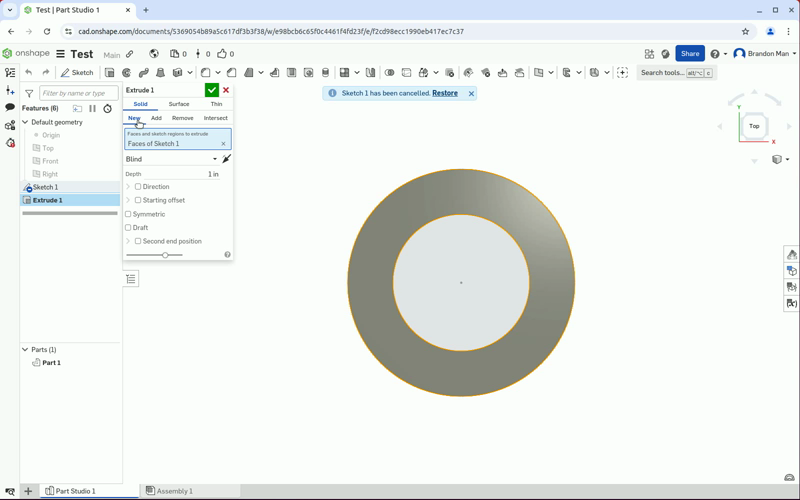
click(137, 120)
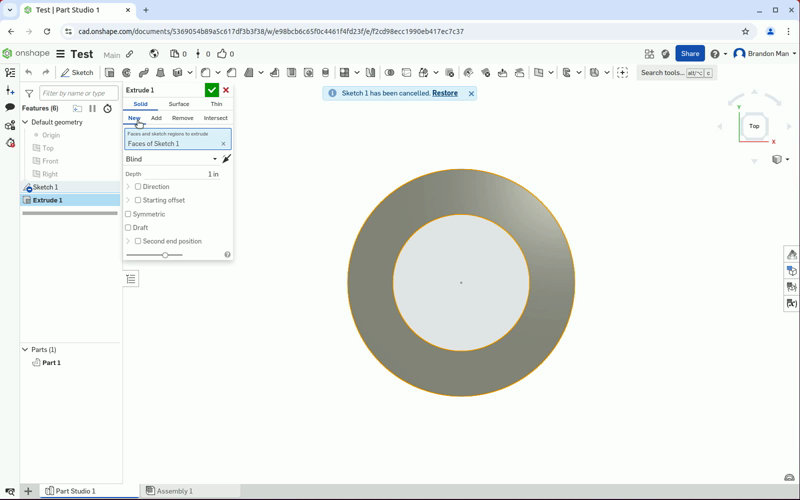
key(tab, 4)
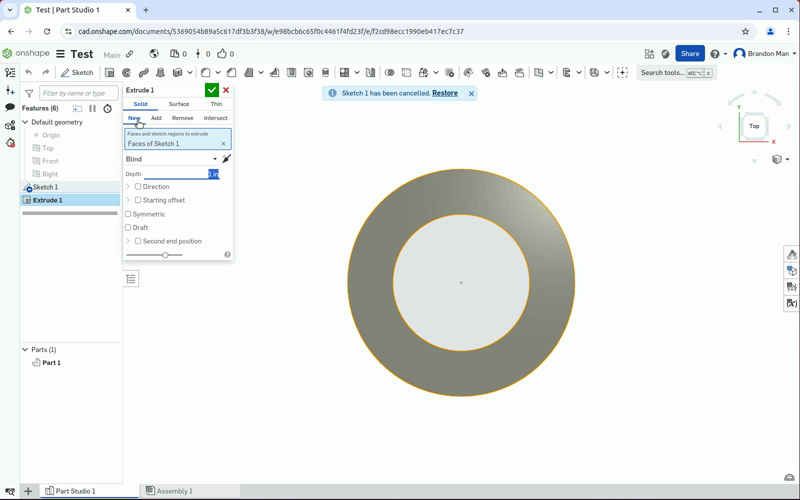
text(1.685)
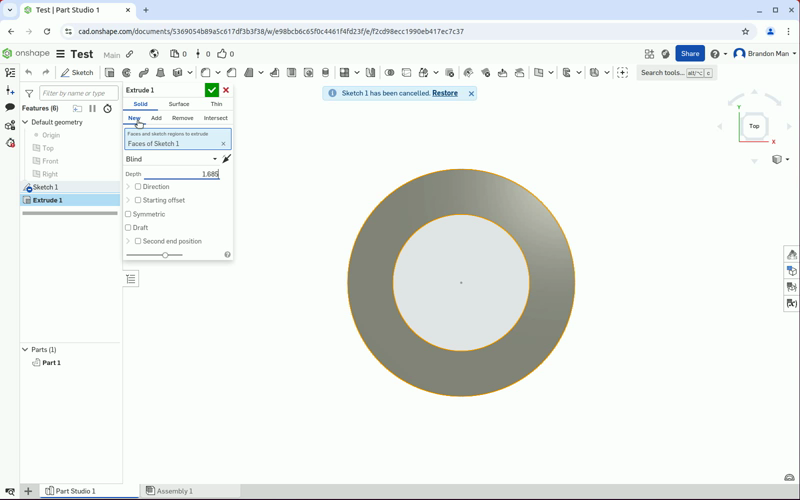
key(enter)
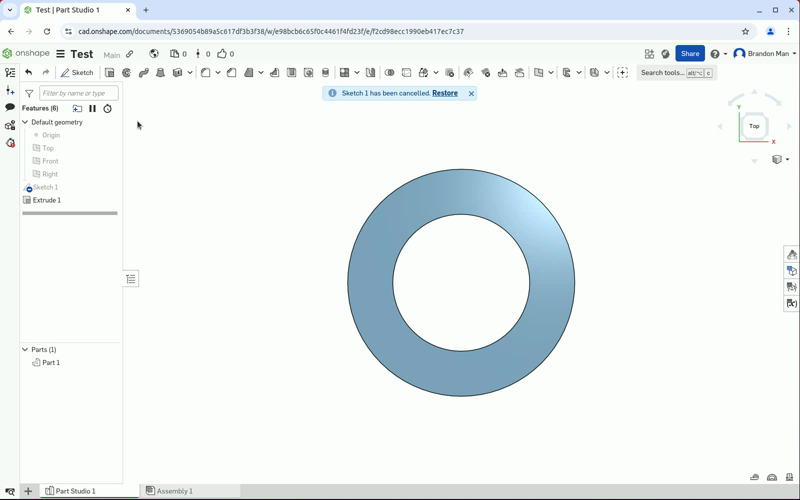
key(shift+h)
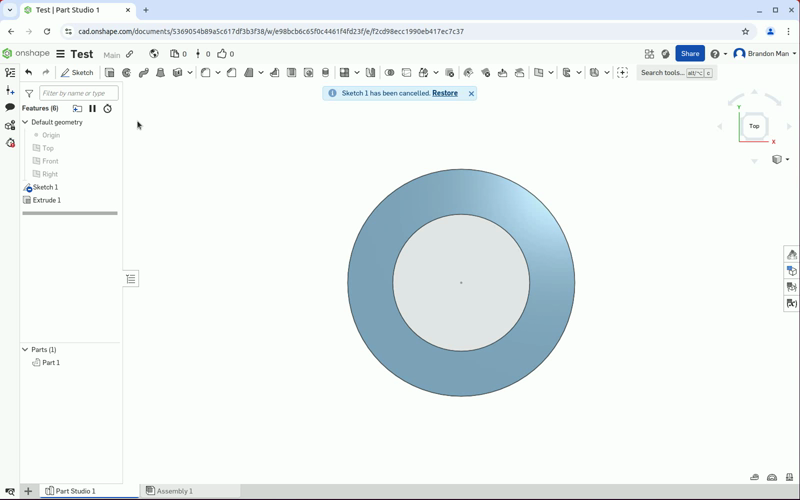
key(shift+h)
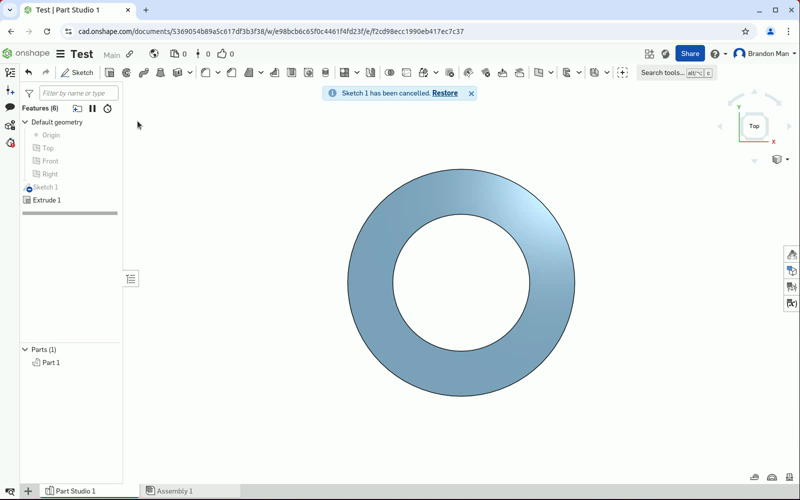
mouse_move(73, 189)
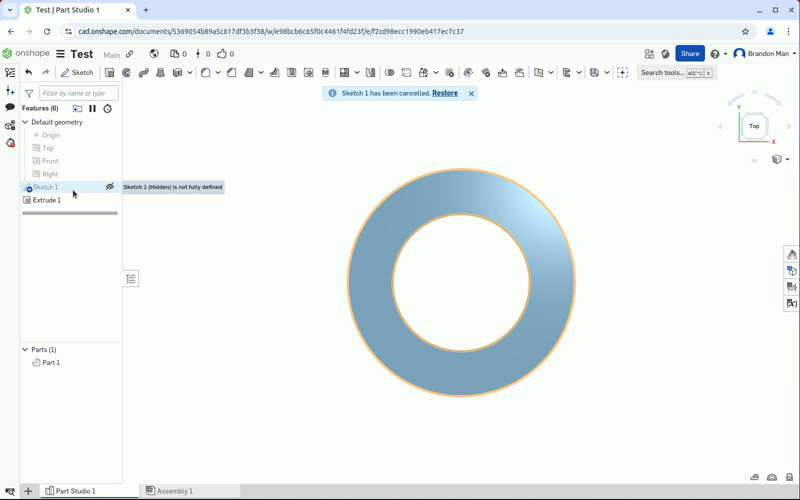
click(73, 189)
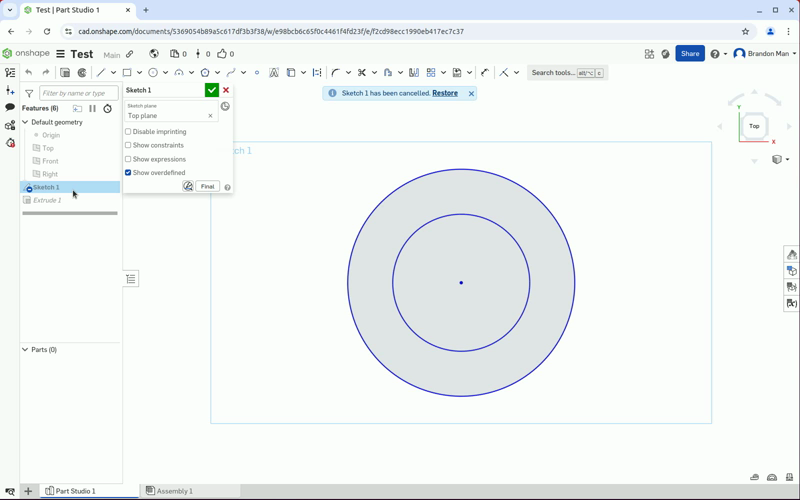
mouse_move(229, 92)
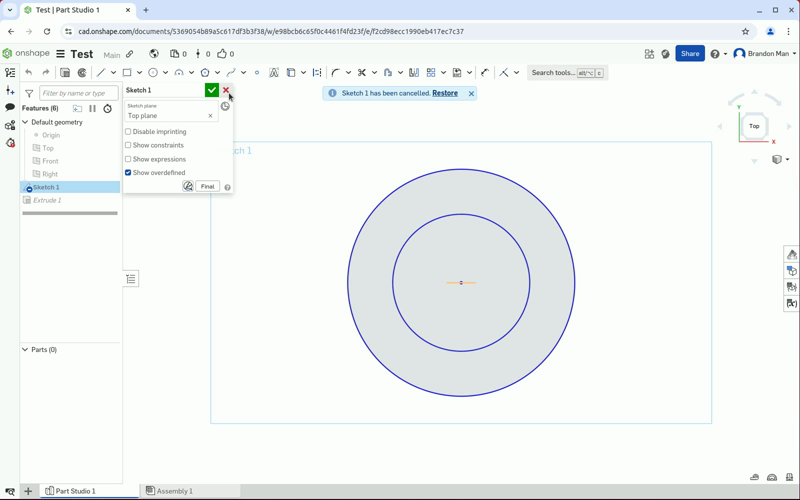
click(229, 92)
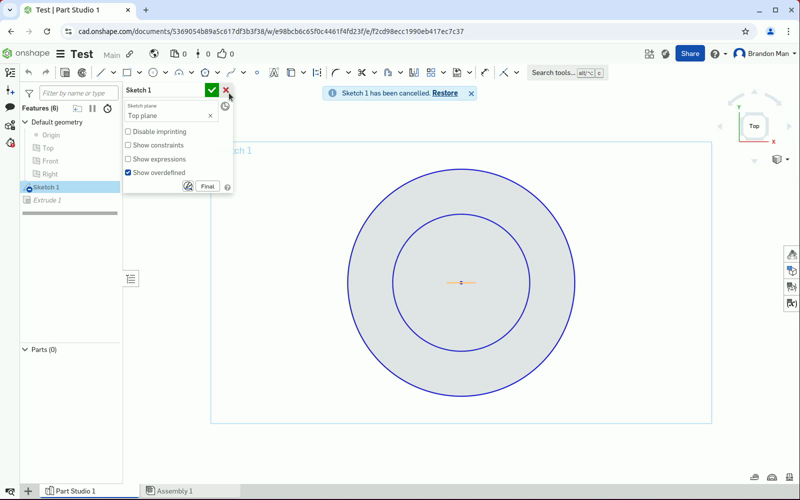
key(shift+s)
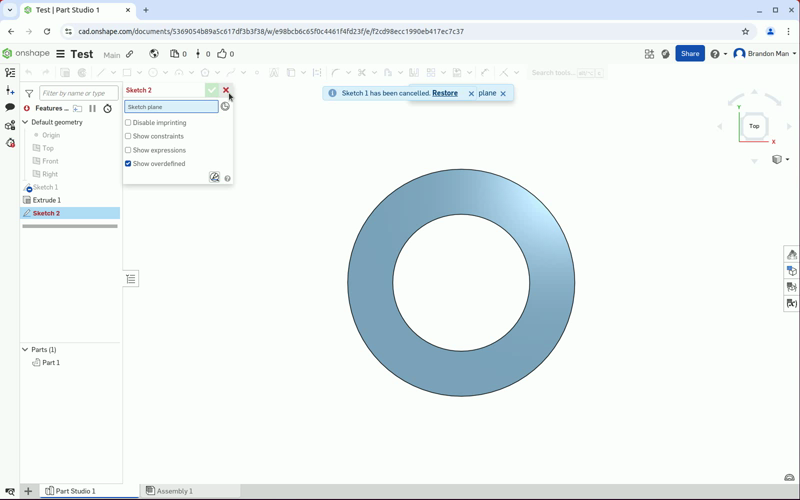
mouse_move(73, 150)
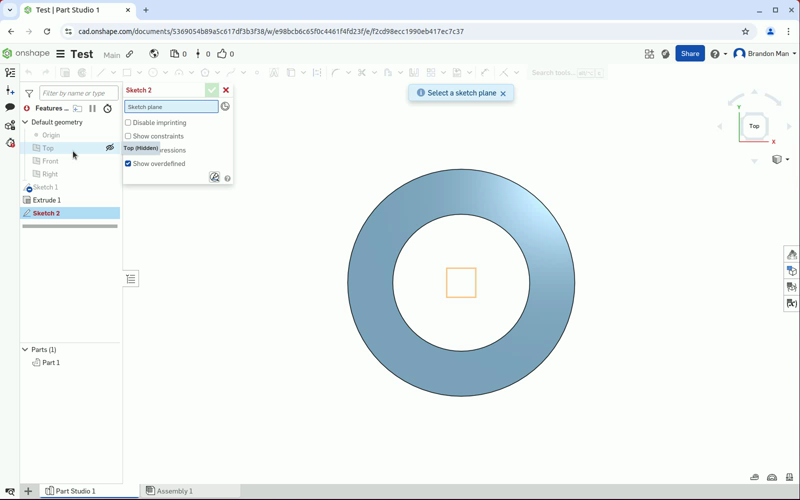
click(73, 150)
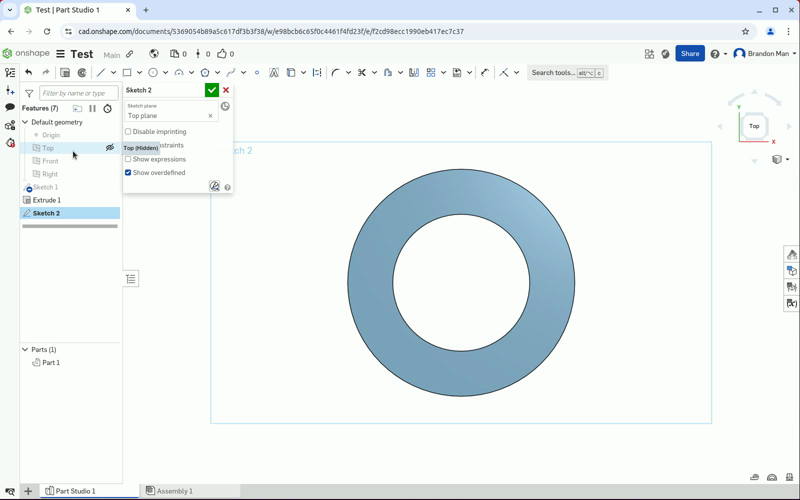
mouse_move(73, 352)
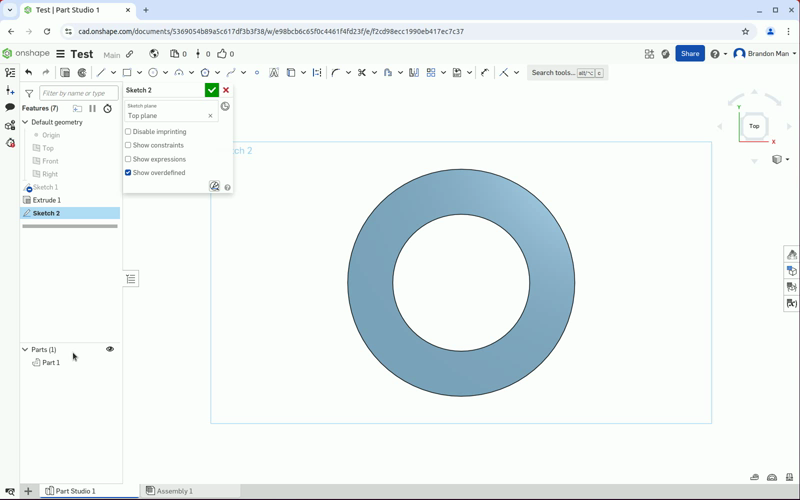
key(y)
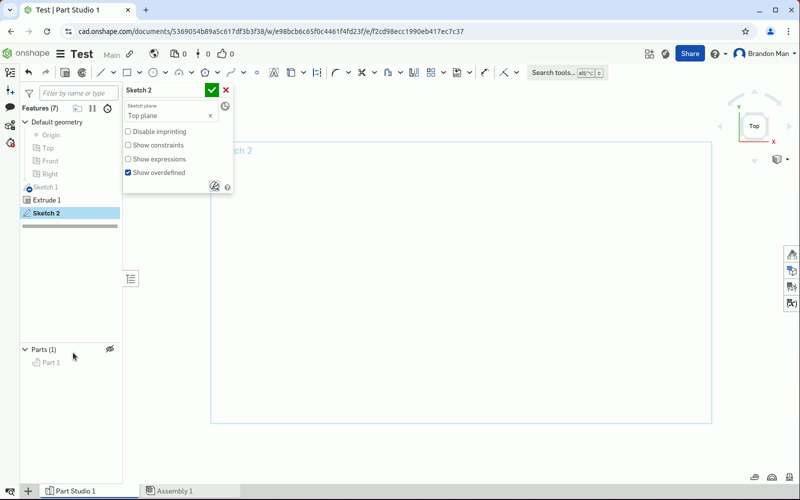
key(c)
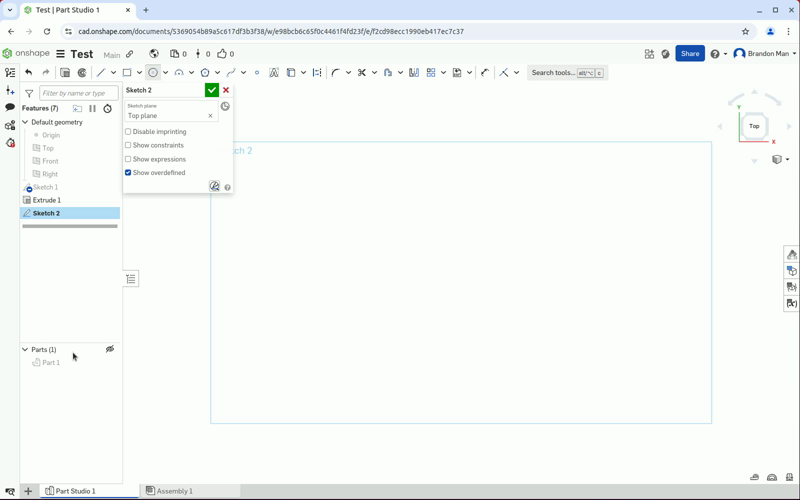
key_down(shift)
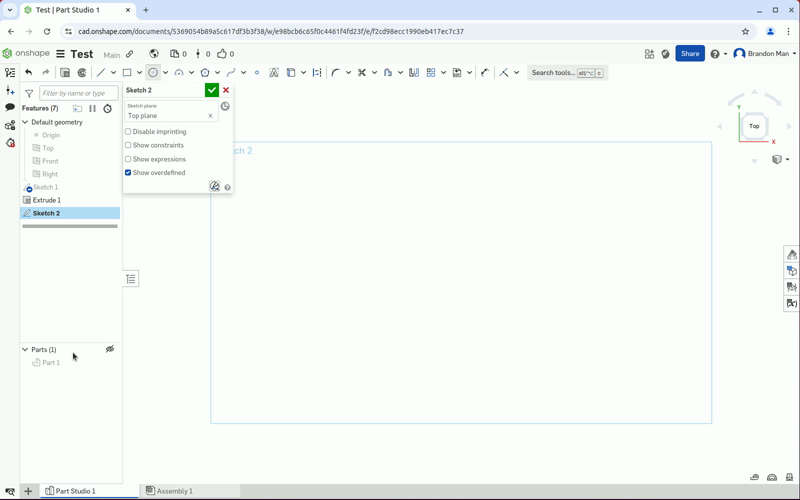
mouse_move(461, 282)
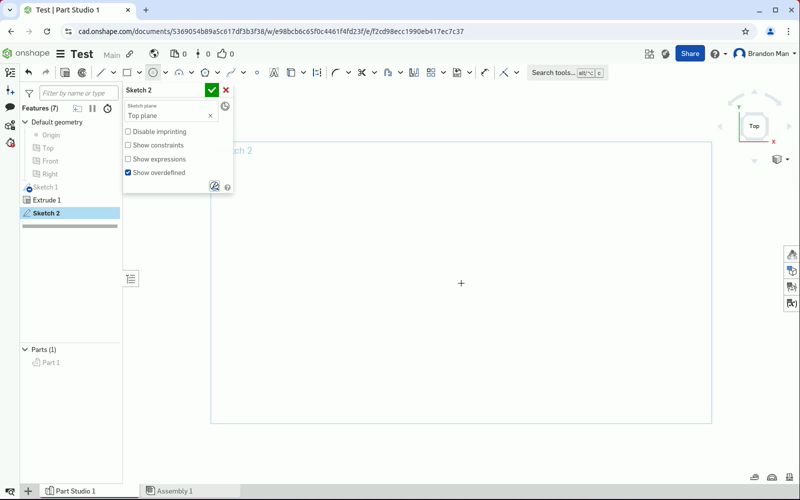
click(461, 282)
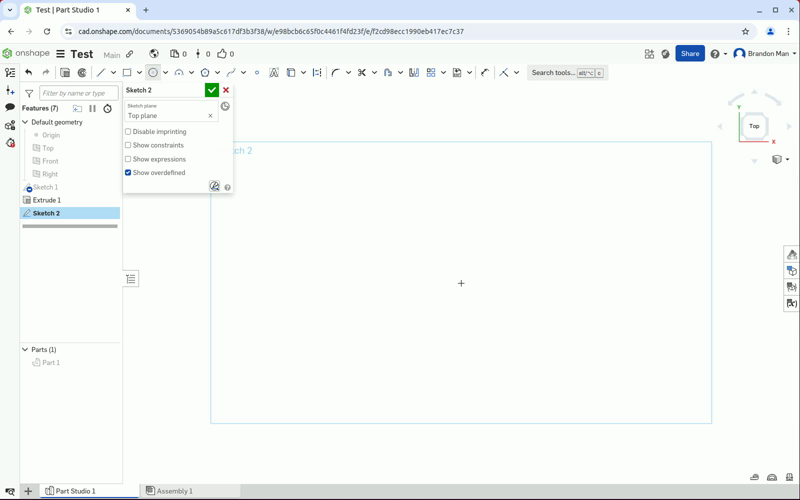
key_up(shift)
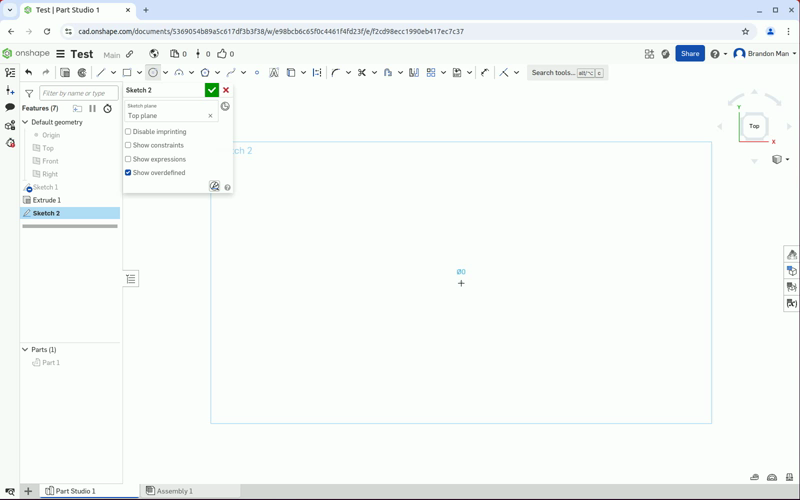
mouse_move(522, 282)
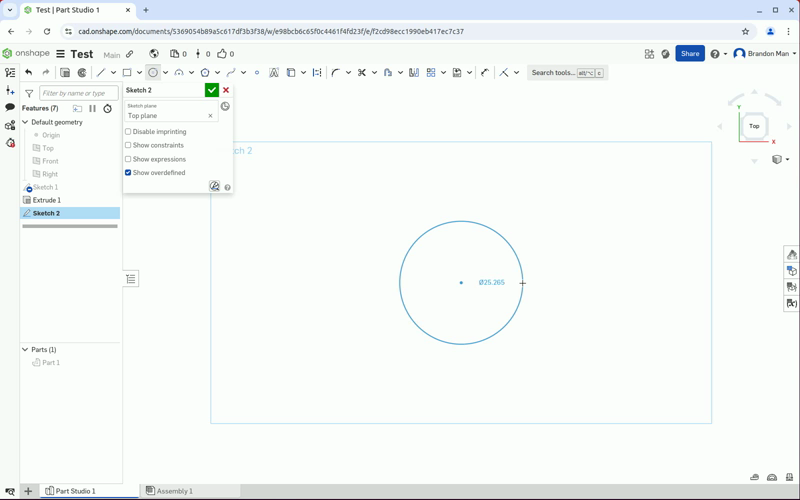
click(522, 282)
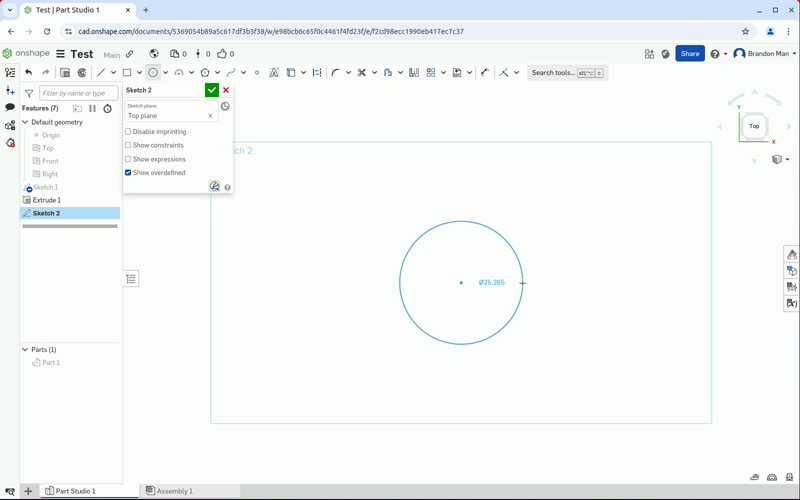
key(esc)
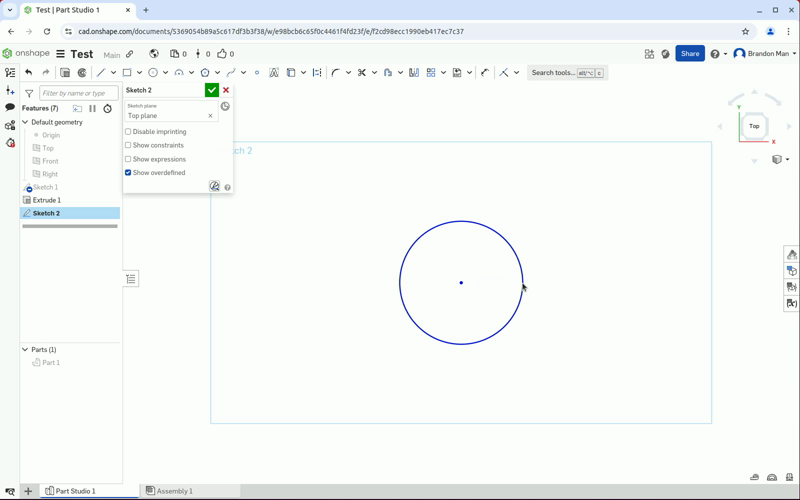
key(c)
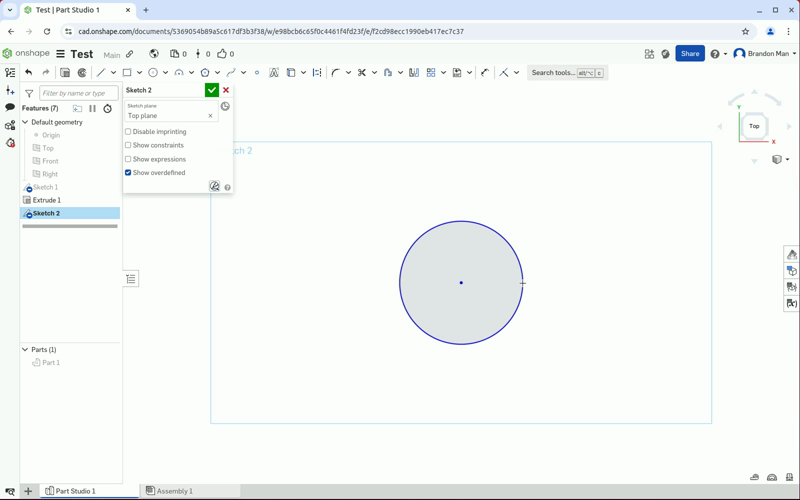
key_down(shift)
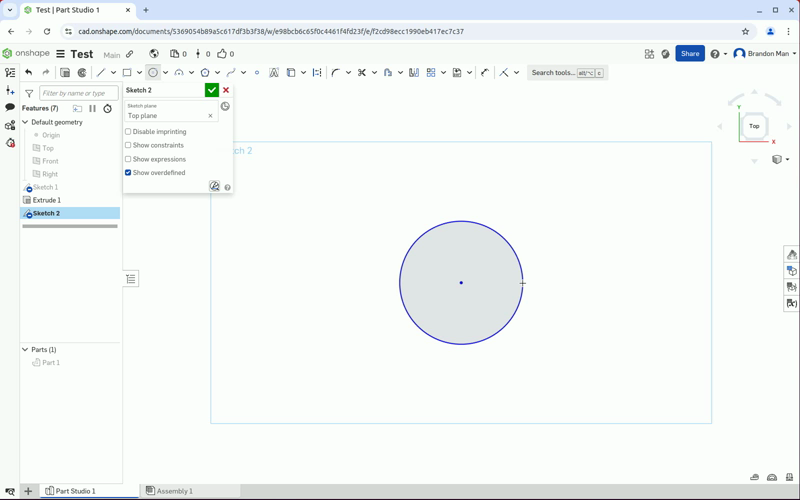
mouse_move(461, 282)
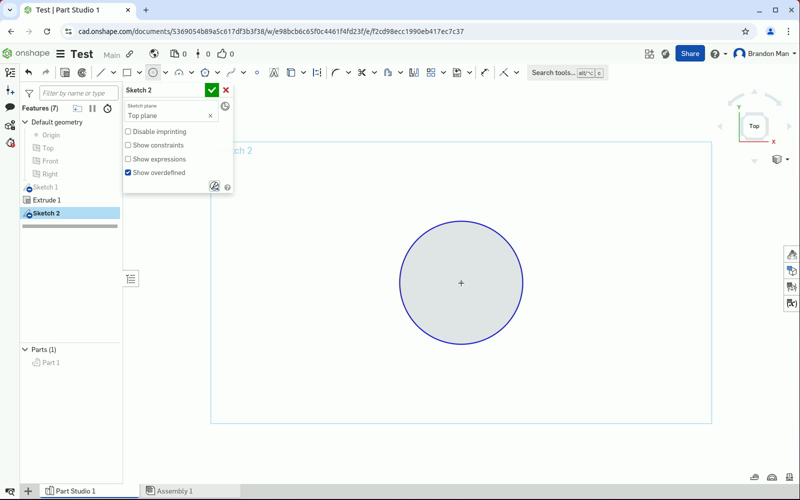
click(461, 282)
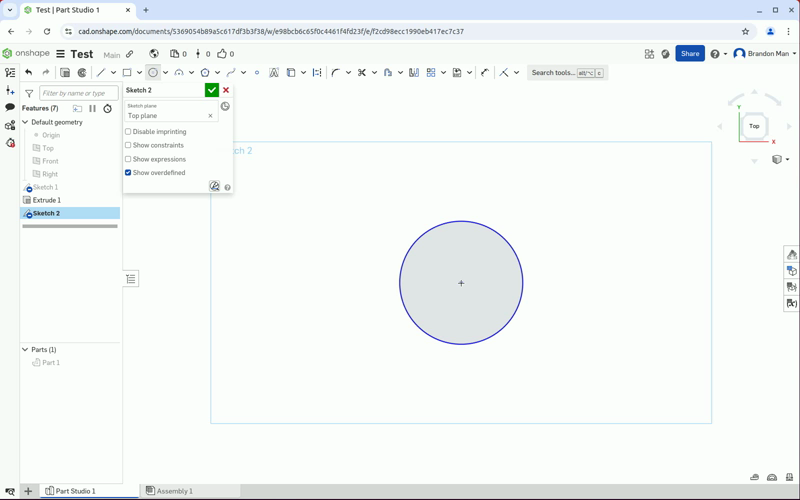
key_up(shift)
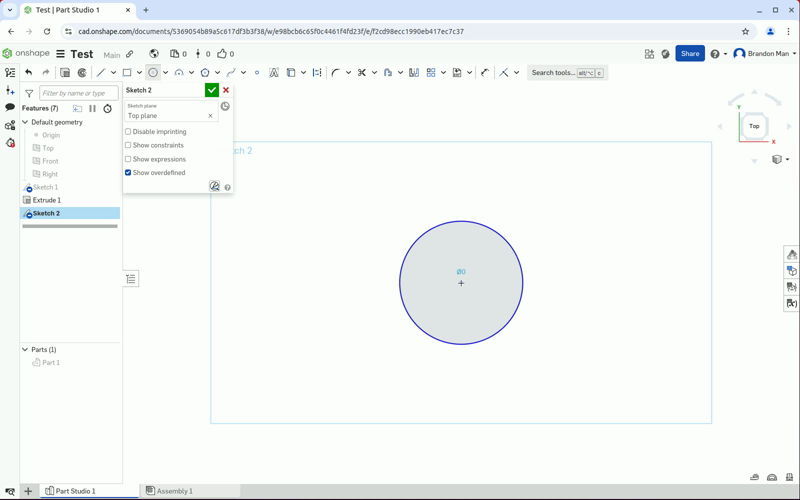
mouse_move(467, 282)
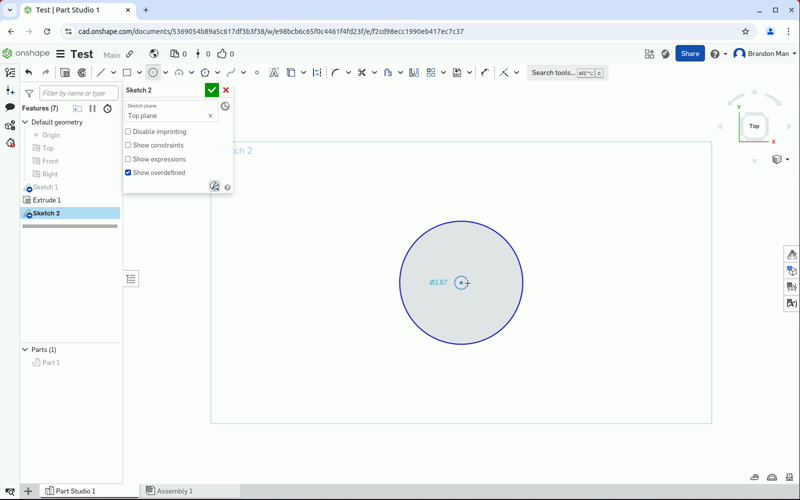
click(467, 282)
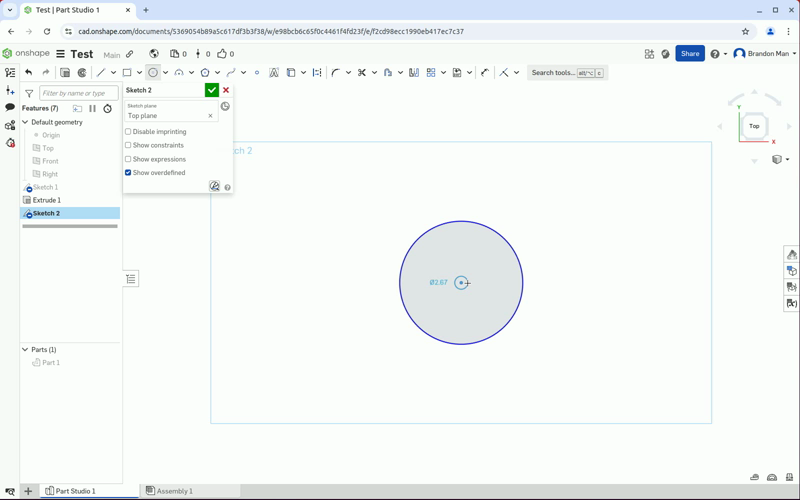
key(esc)
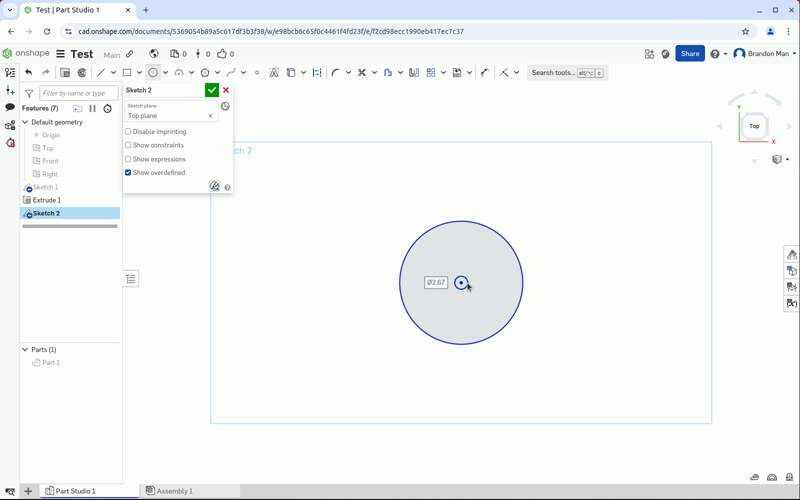
mouse_move(488, 252)
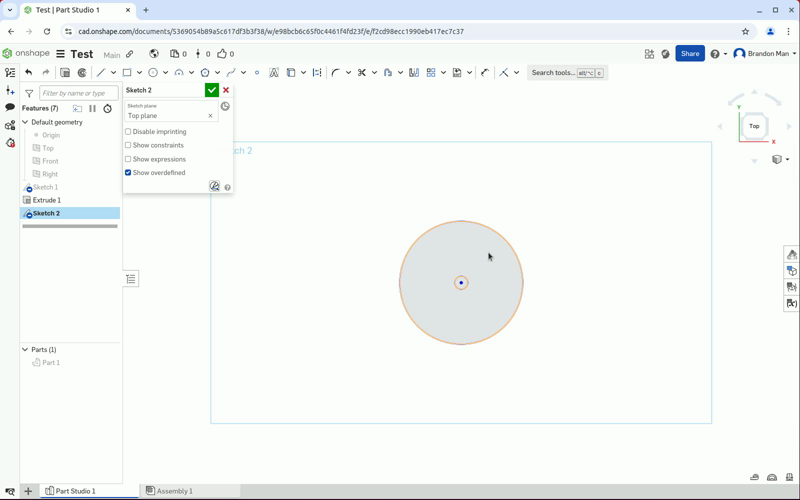
click(488, 252)
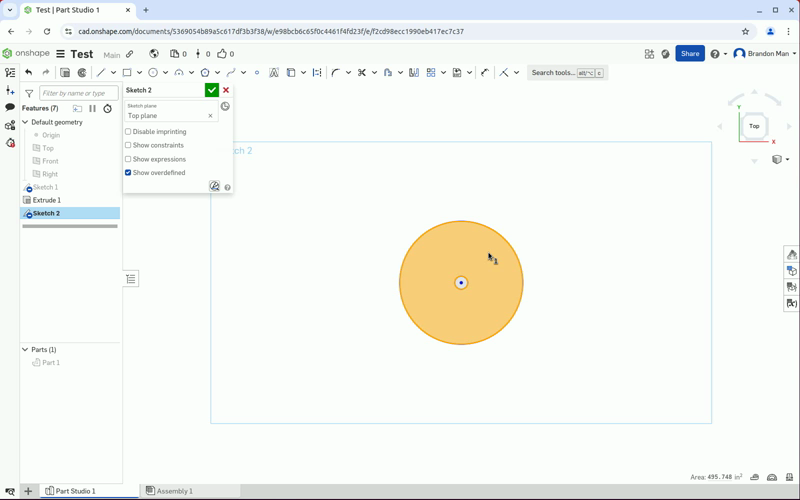
mouse_move(73, 352)
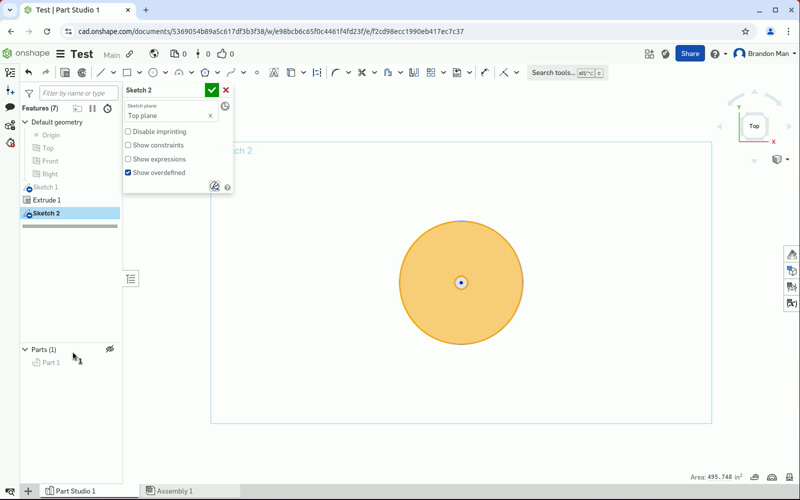
key(shift+y)
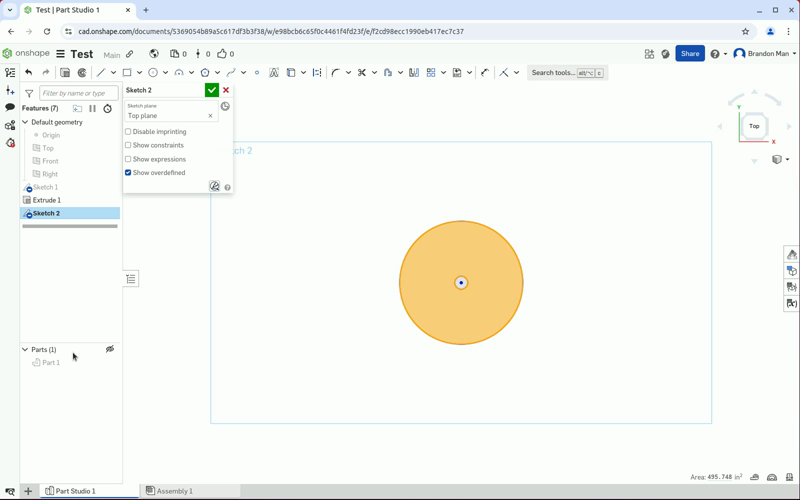
key(shift+e)
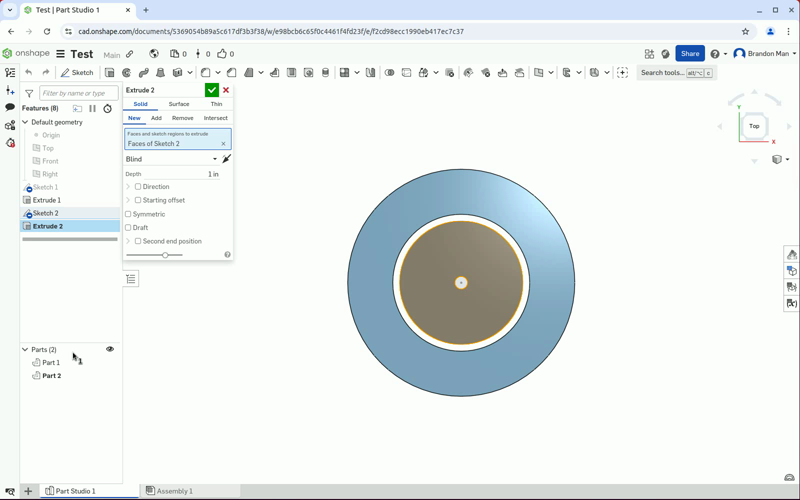
mouse_move(143, 106)
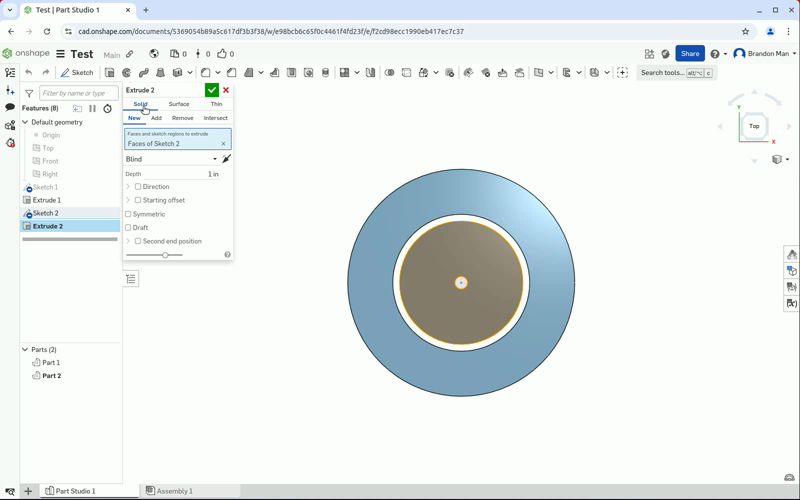
click(143, 106)
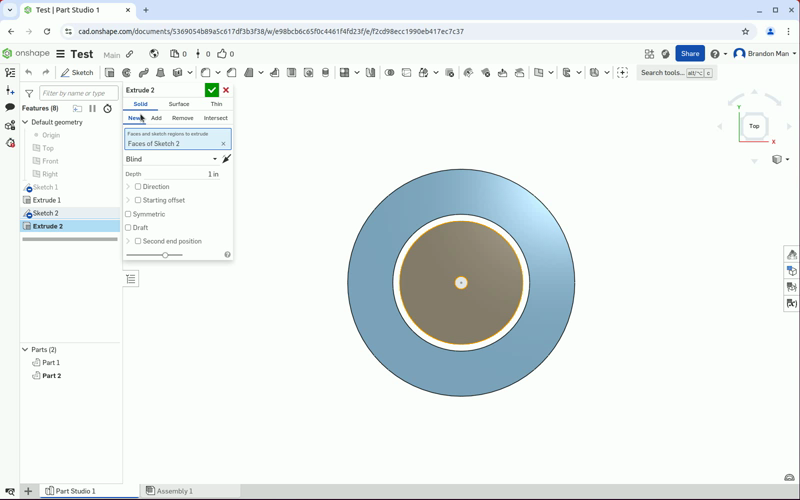
mouse_move(137, 120)
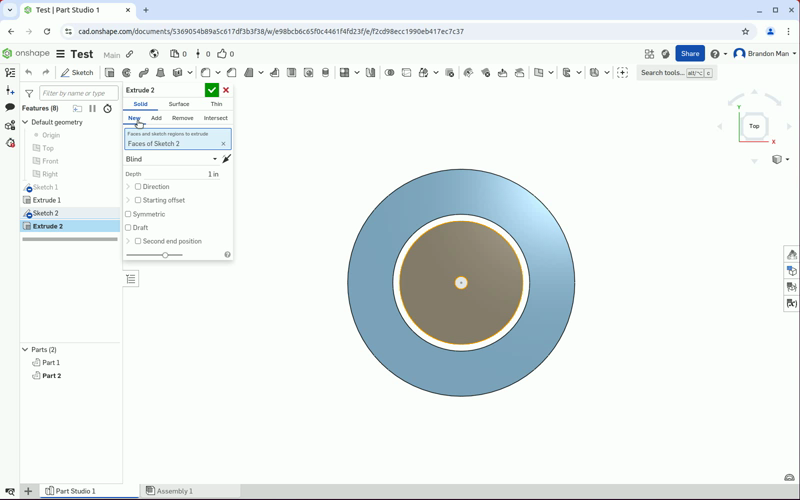
click(137, 120)
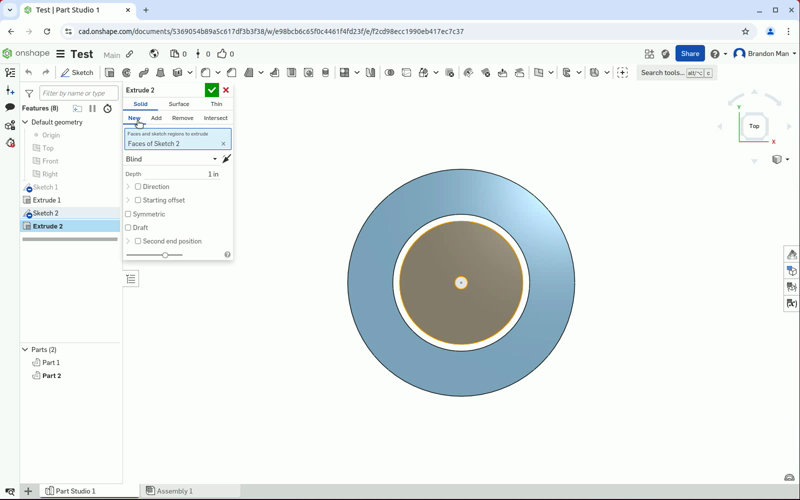
key(tab, 4)
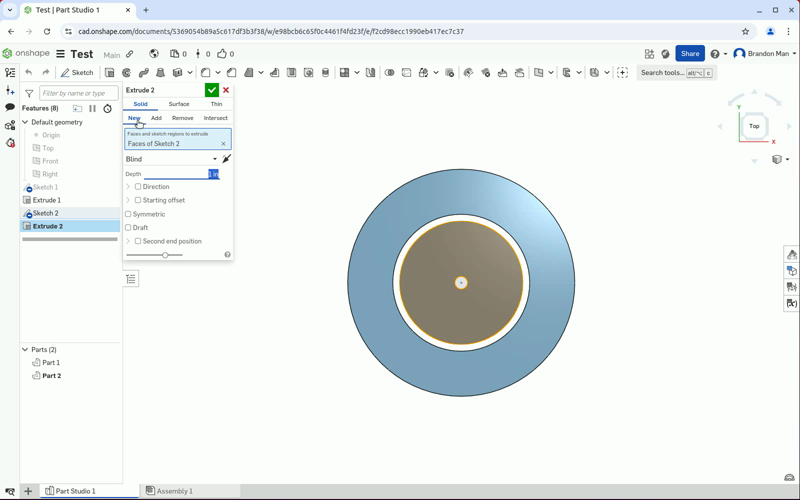
text(1.685)
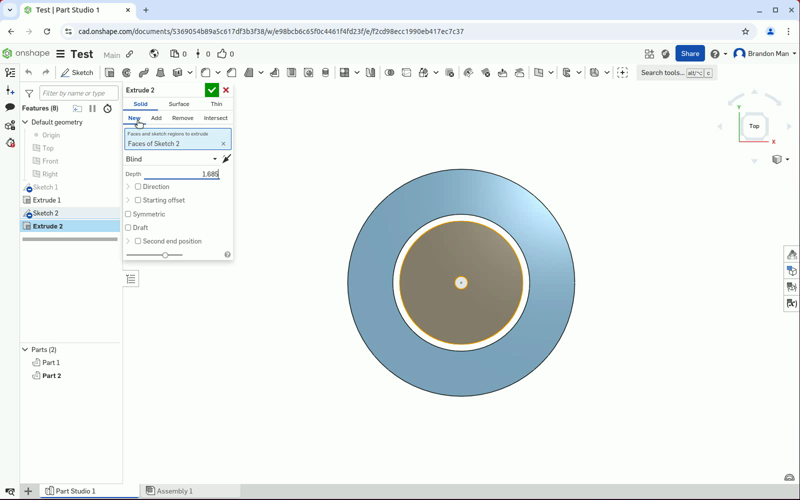
key(enter)
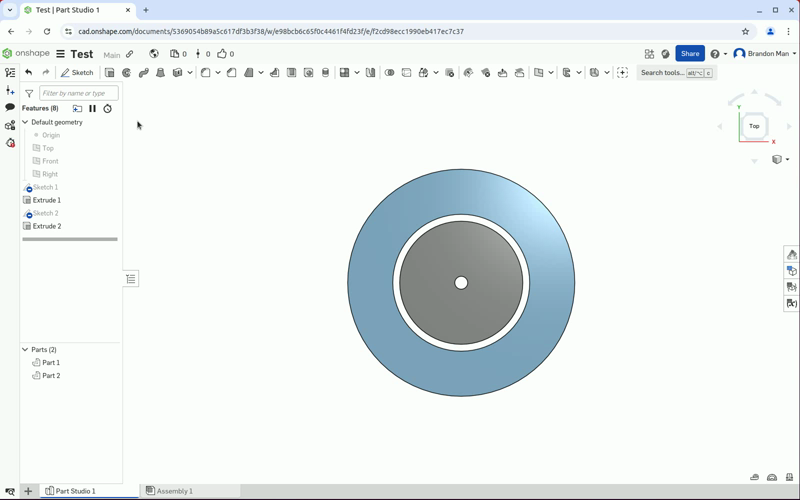
key(shift+h)
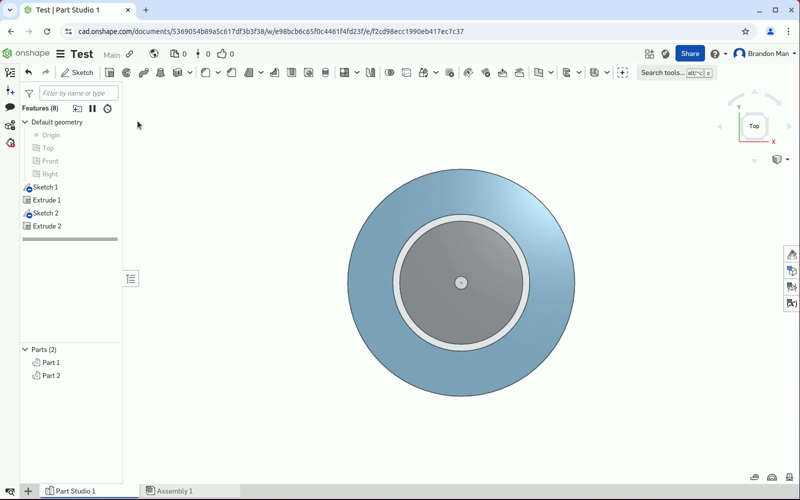
key(shift+h)
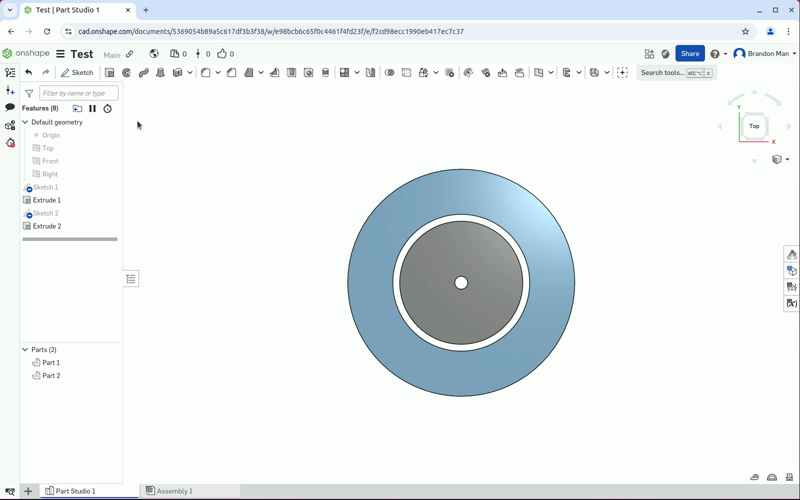
mouse_move(73, 189)
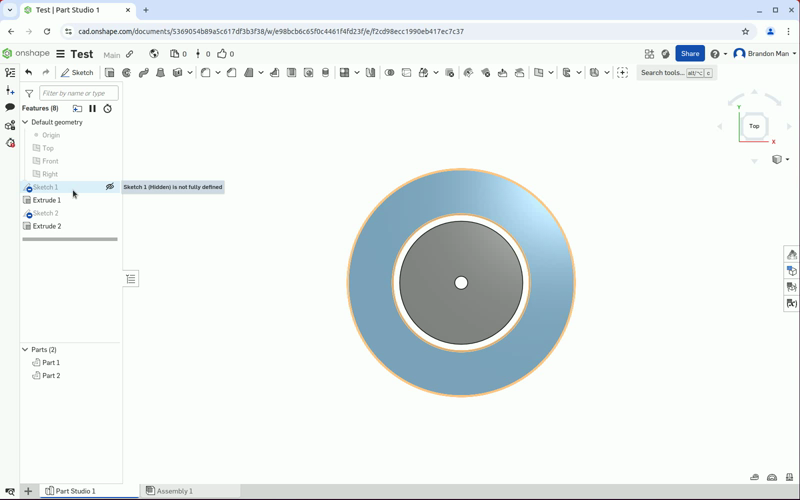
click(73, 189)
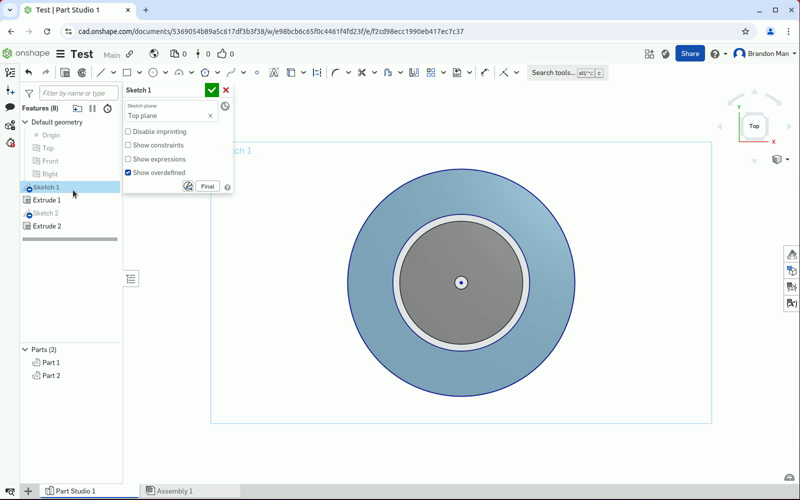
mouse_move(229, 92)
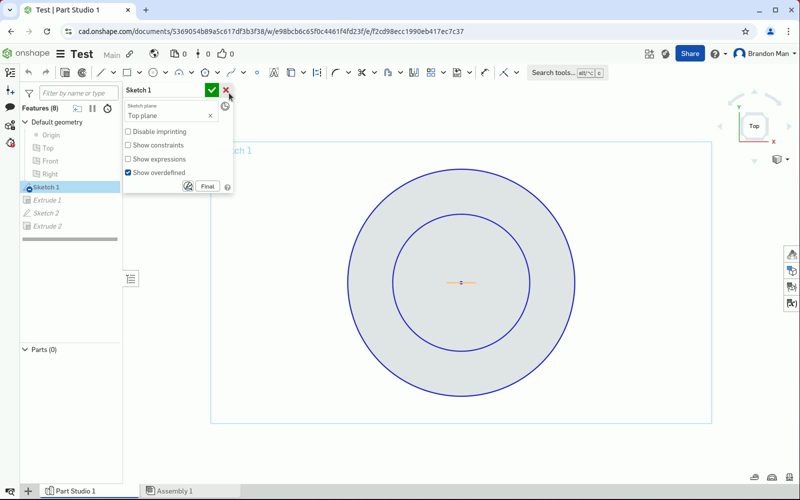
click(229, 92)
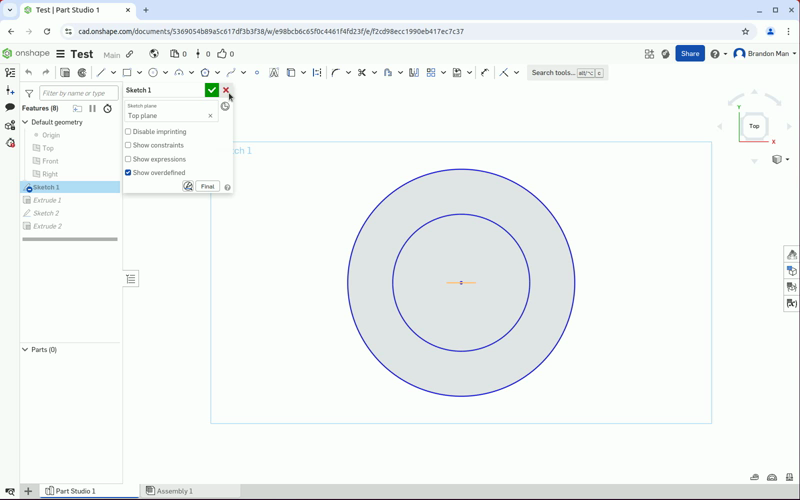
key(shift+s)
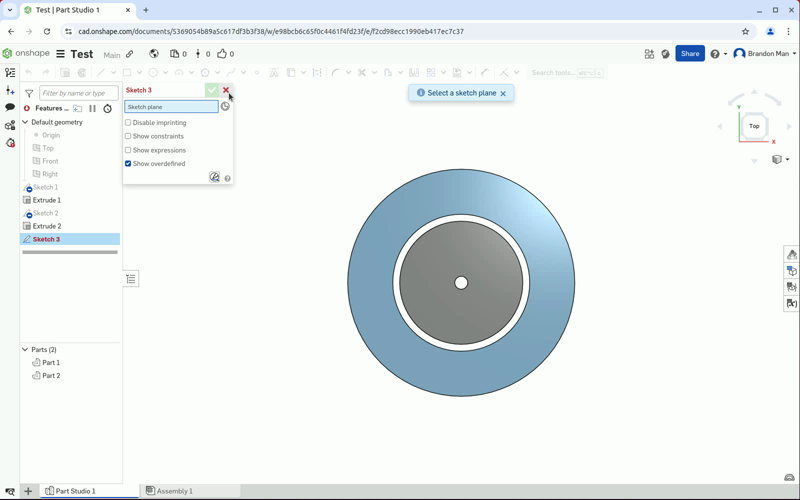
mouse_move(73, 150)
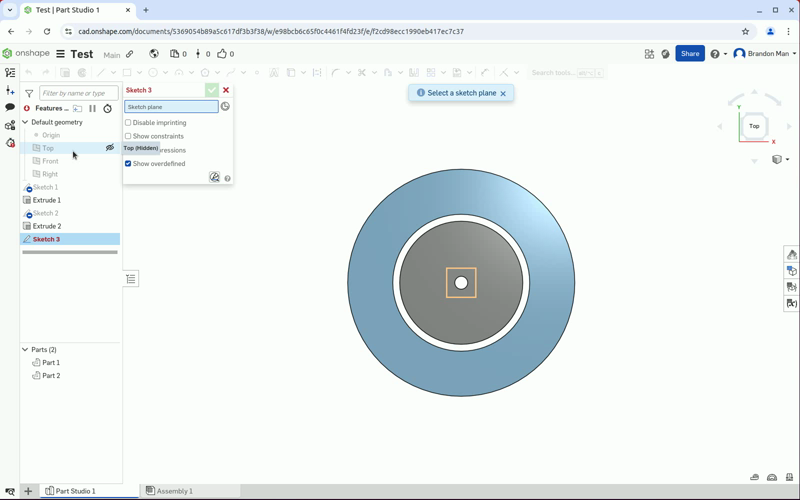
click(73, 150)
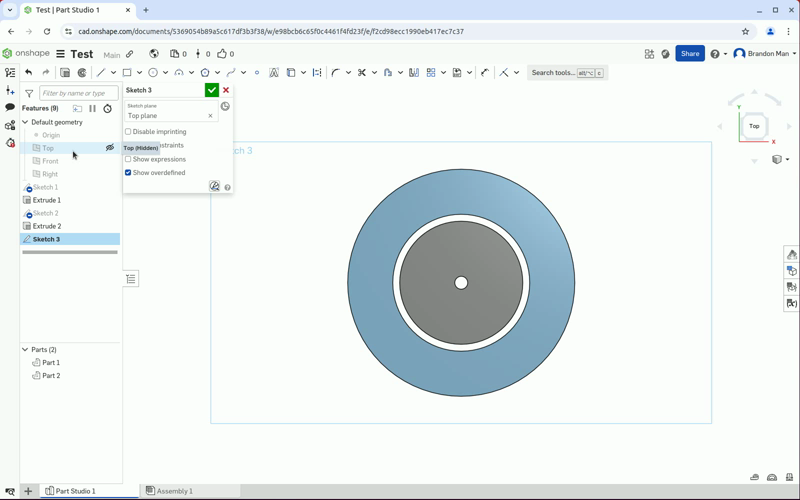
mouse_move(73, 352)
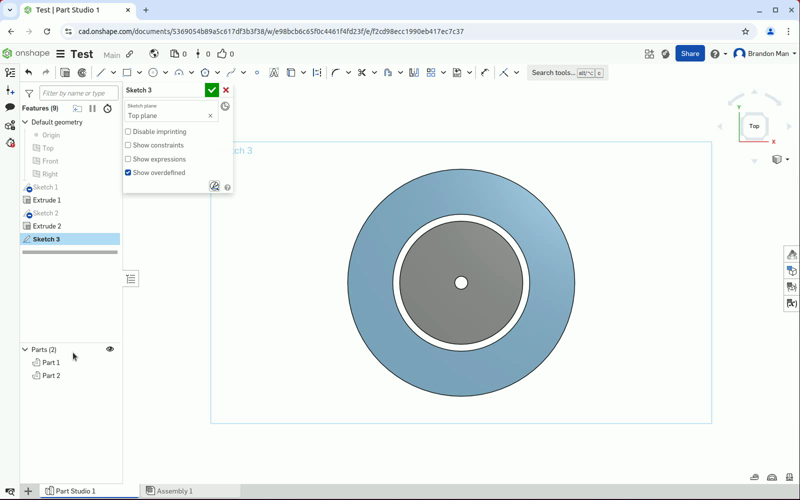
key(y)
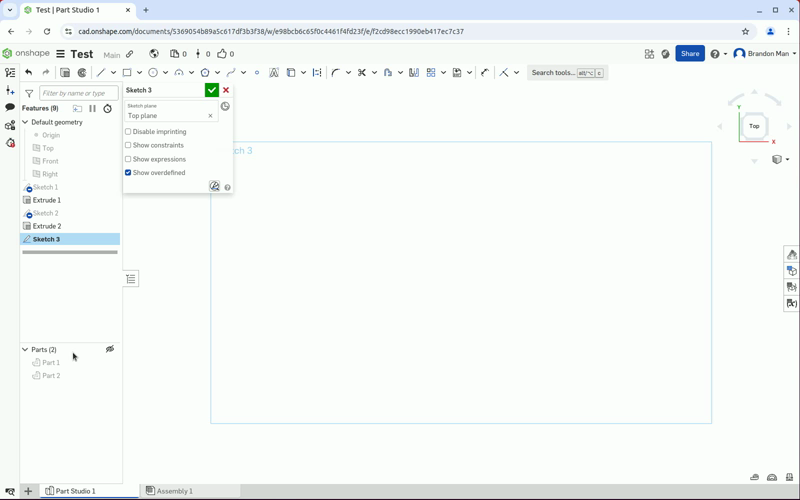
key(c)
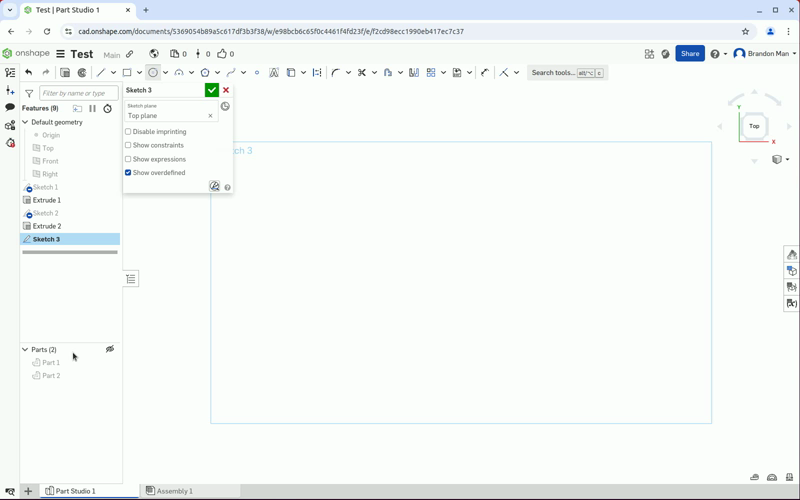
key_down(shift)
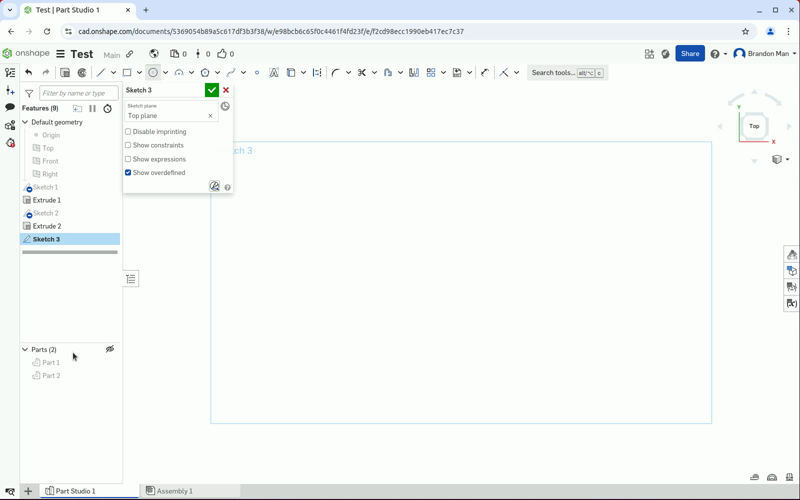
mouse_move(461, 282)
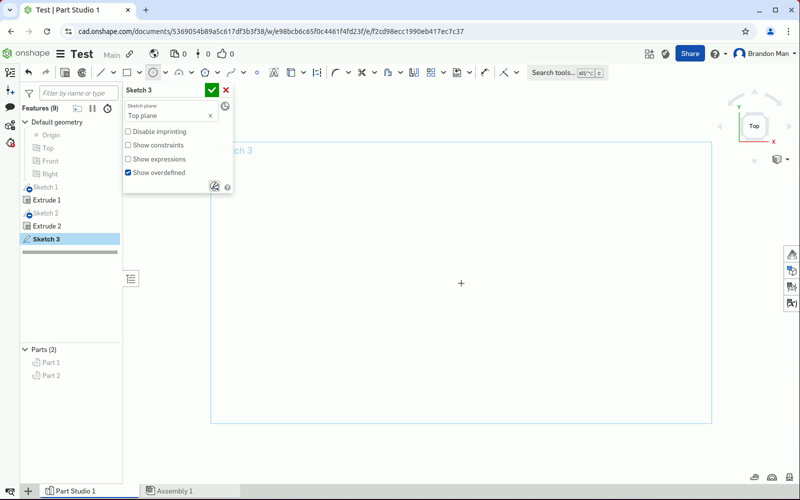
click(461, 282)
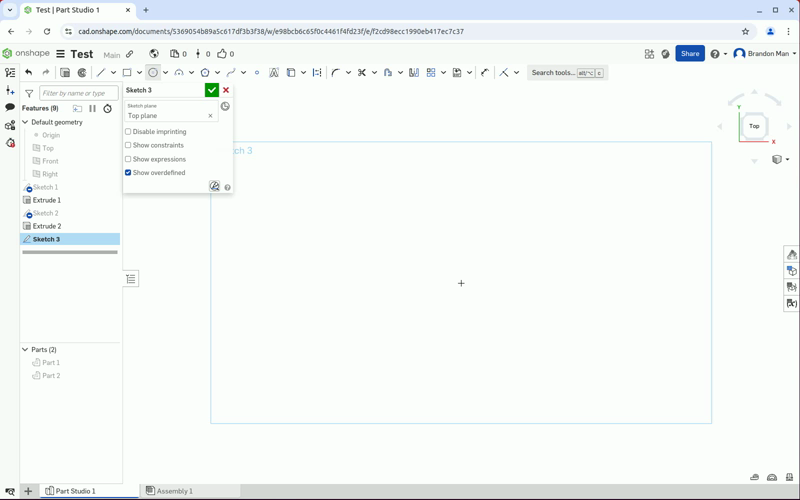
key_up(shift)
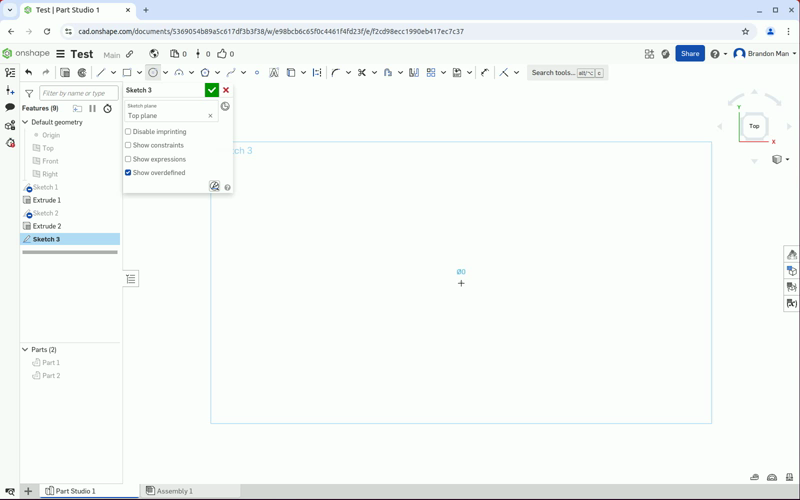
mouse_move(531, 282)
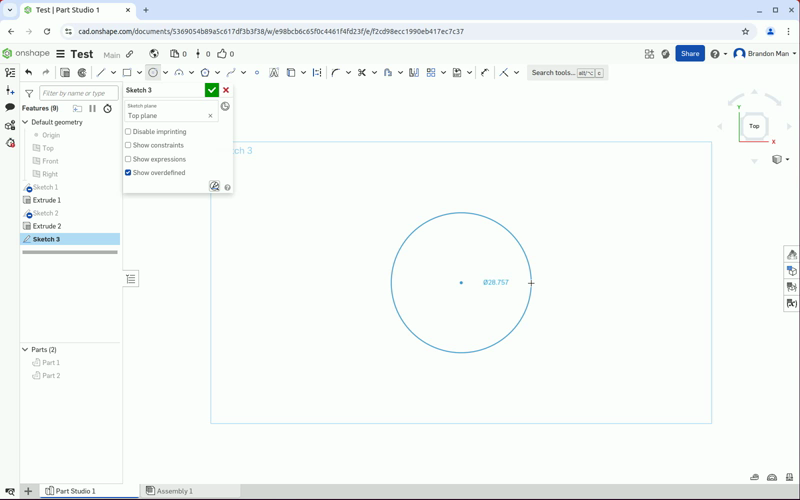
click(531, 282)
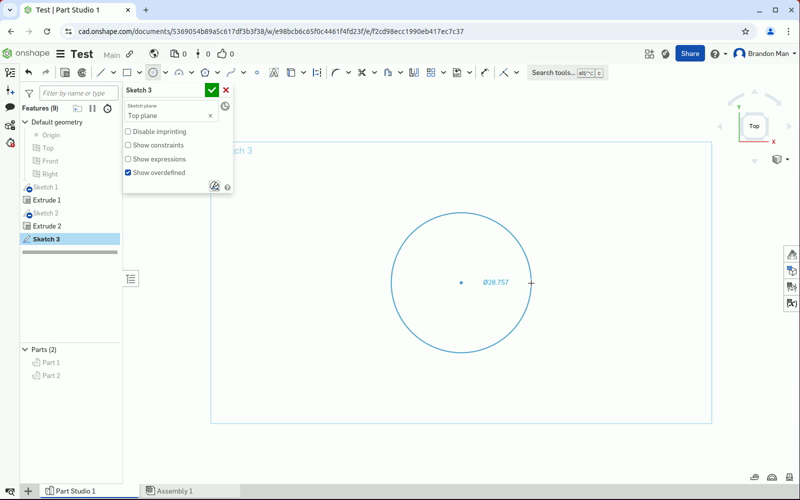
key(esc)
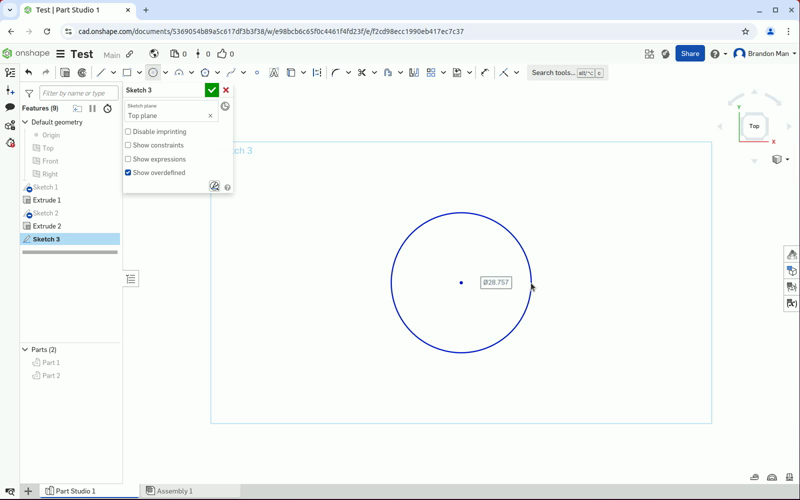
key(c)
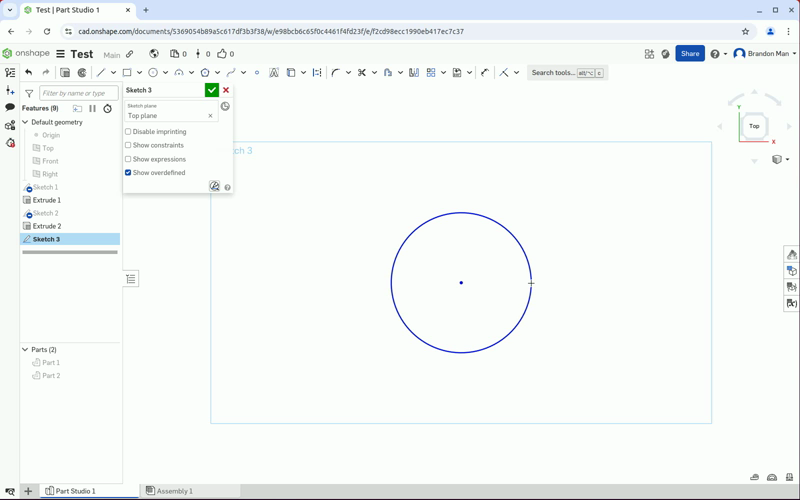
key_down(shift)
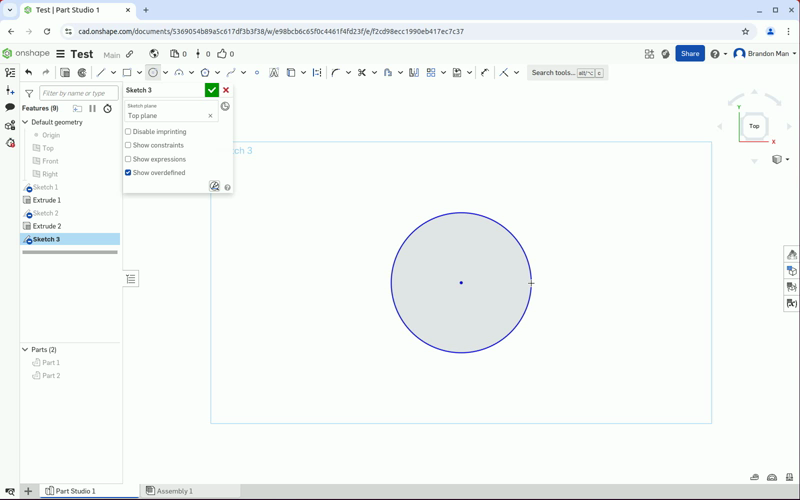
mouse_move(461, 282)
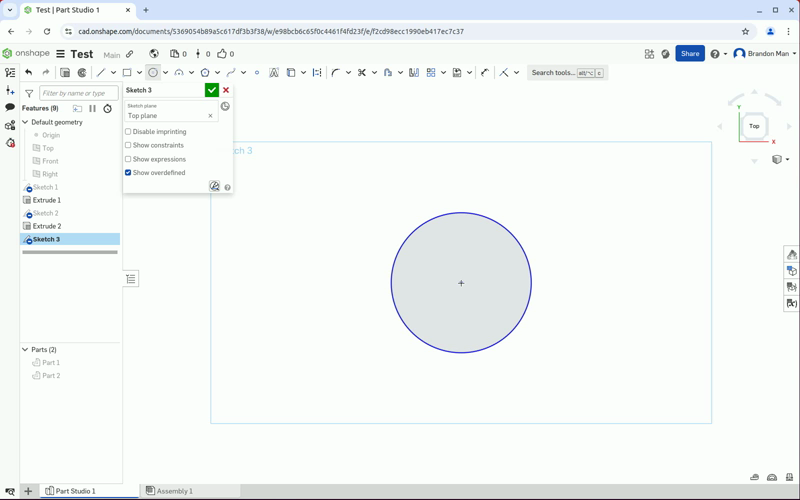
click(461, 282)
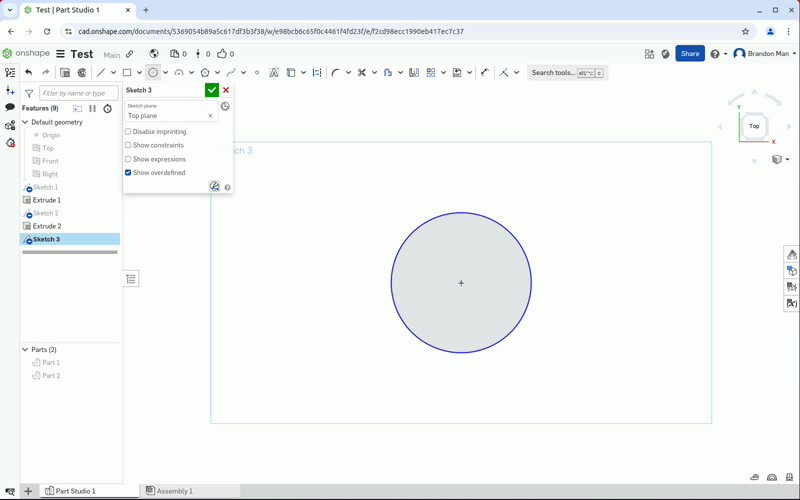
key_up(shift)
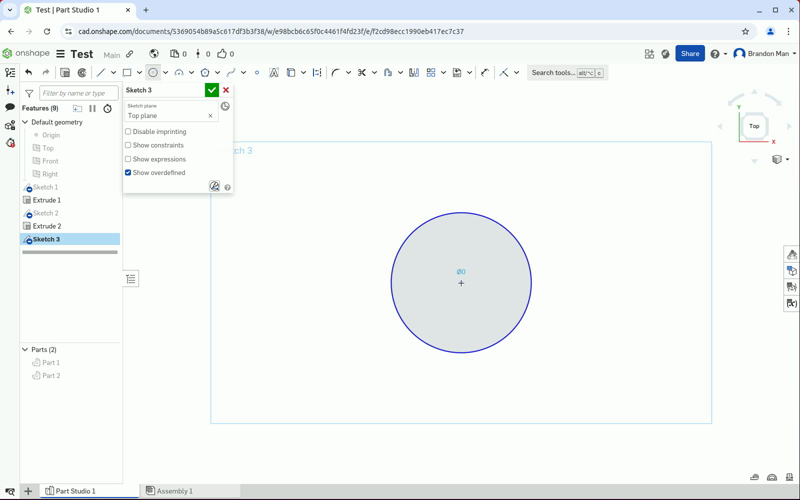
mouse_move(523, 282)
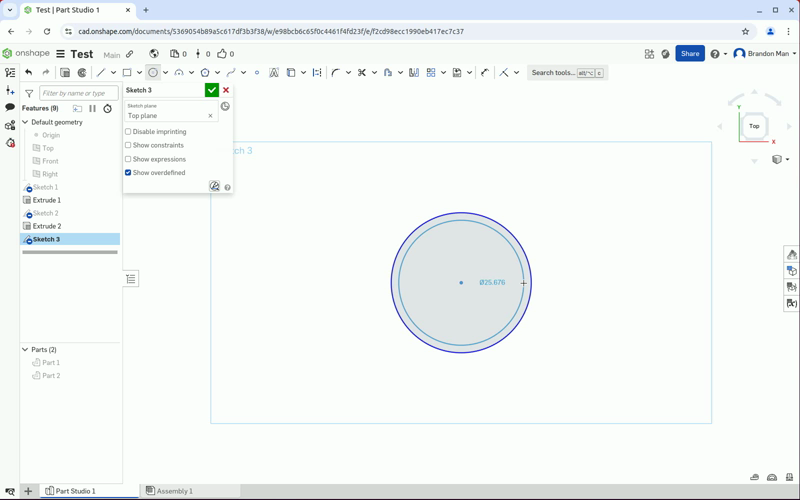
click(523, 282)
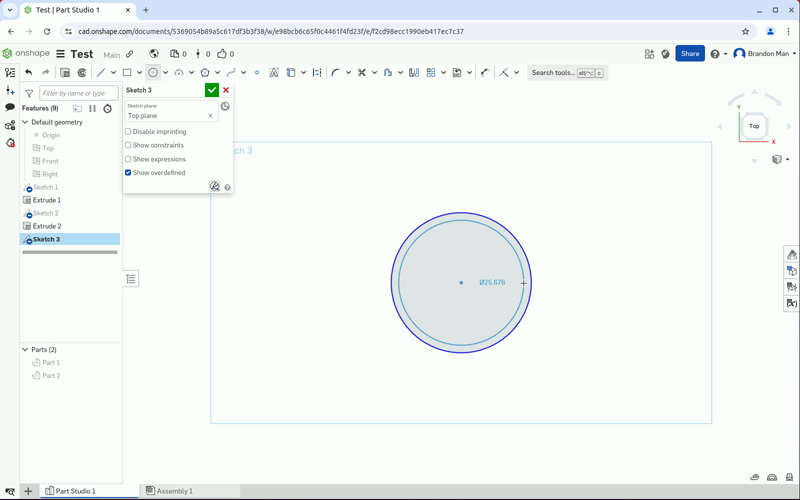
key(esc)
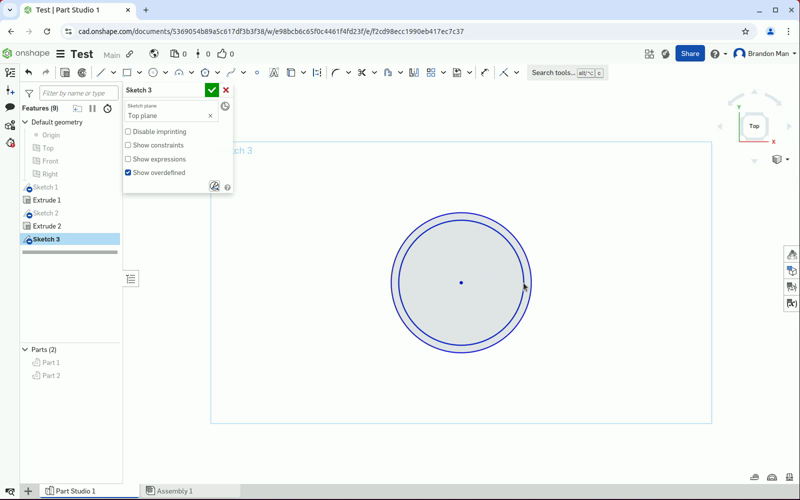
mouse_move(456, 216)
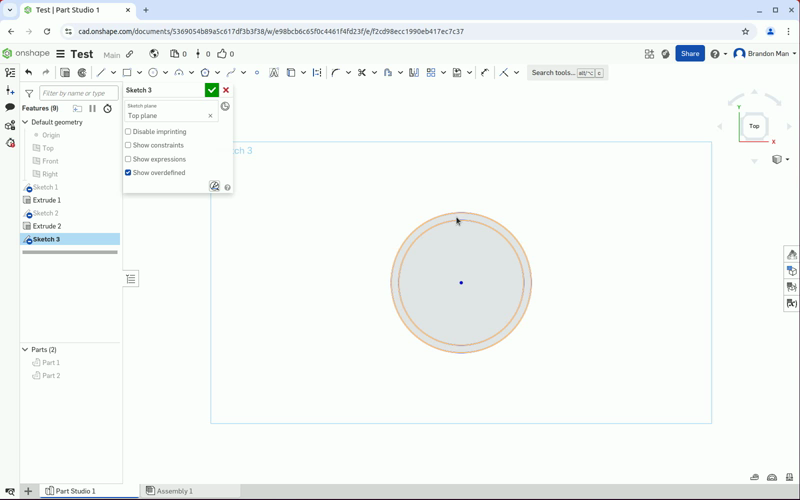
click(456, 216)
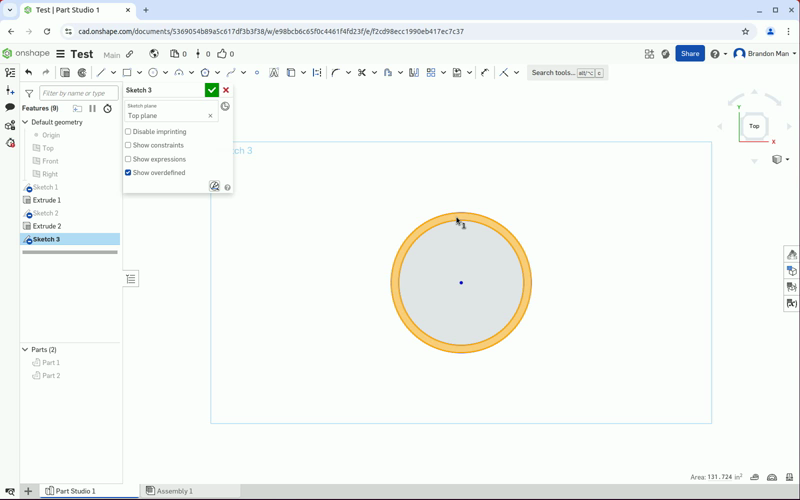
mouse_move(73, 352)
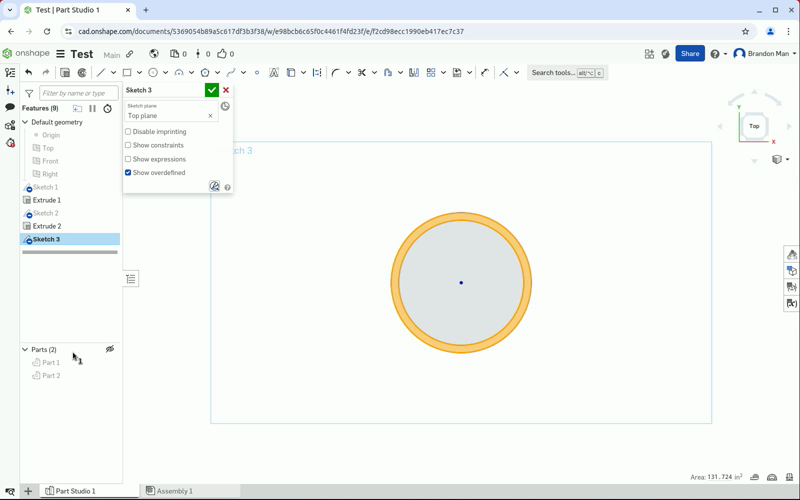
key(shift+y)
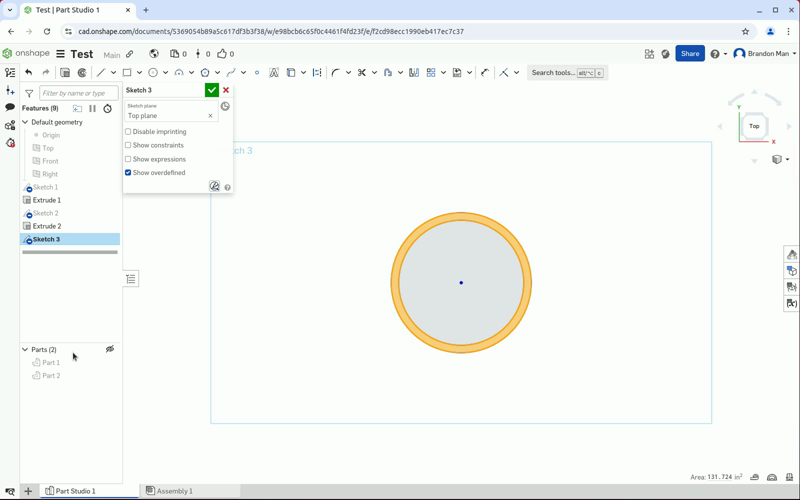
key(shift+e)
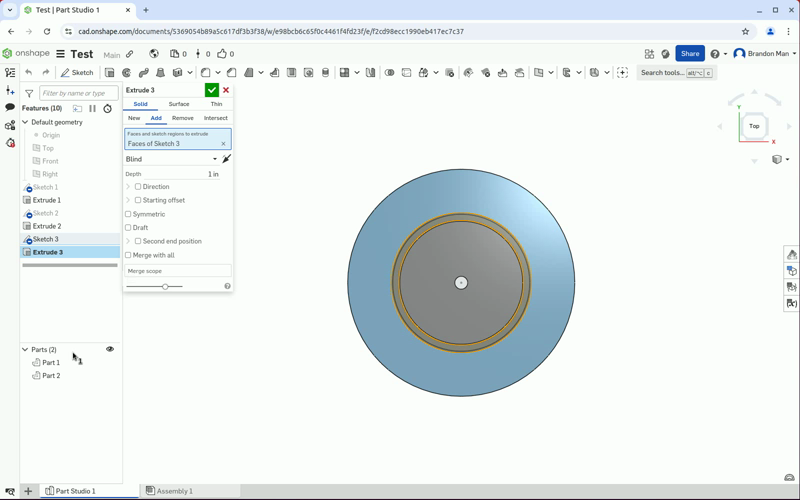
mouse_move(143, 106)
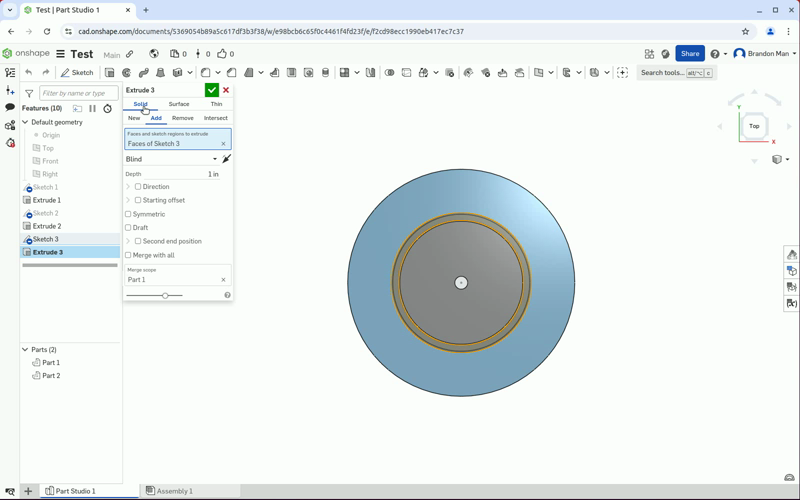
click(143, 106)
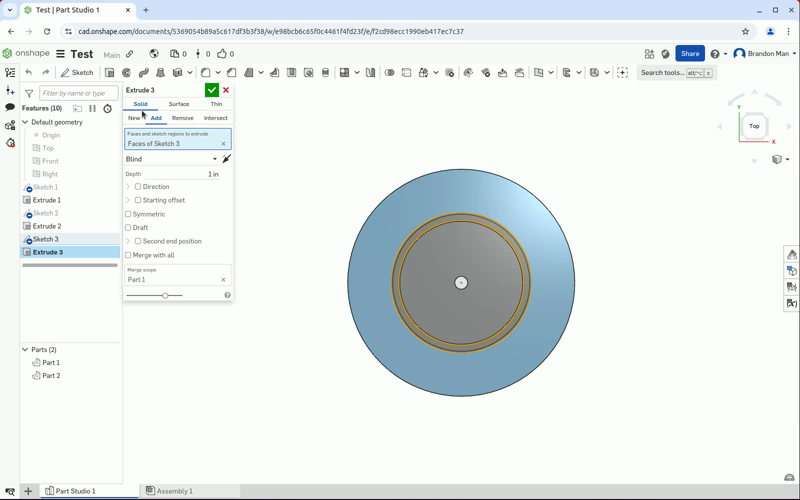
mouse_move(137, 120)
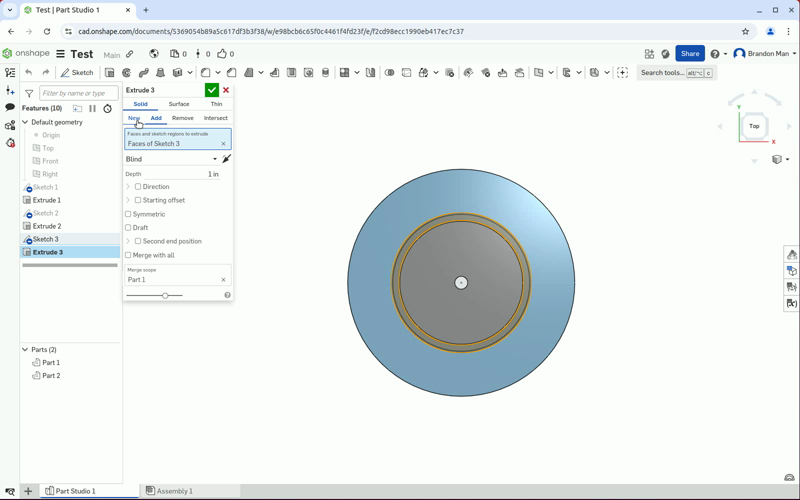
click(137, 120)
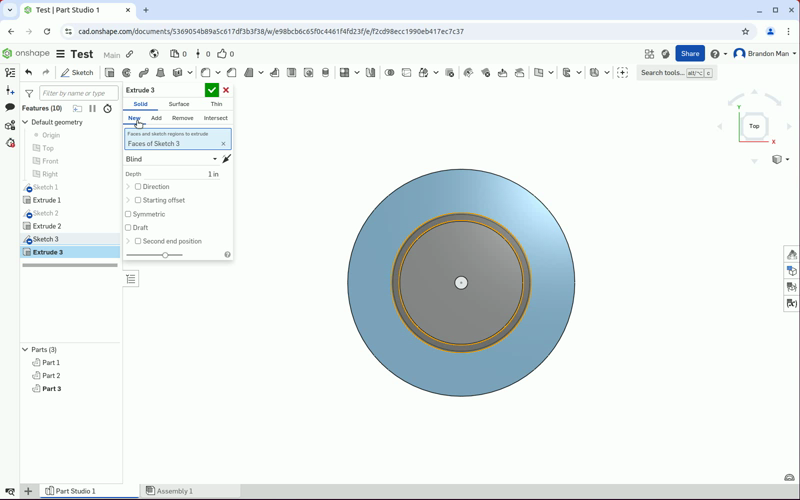
key(tab, 4)
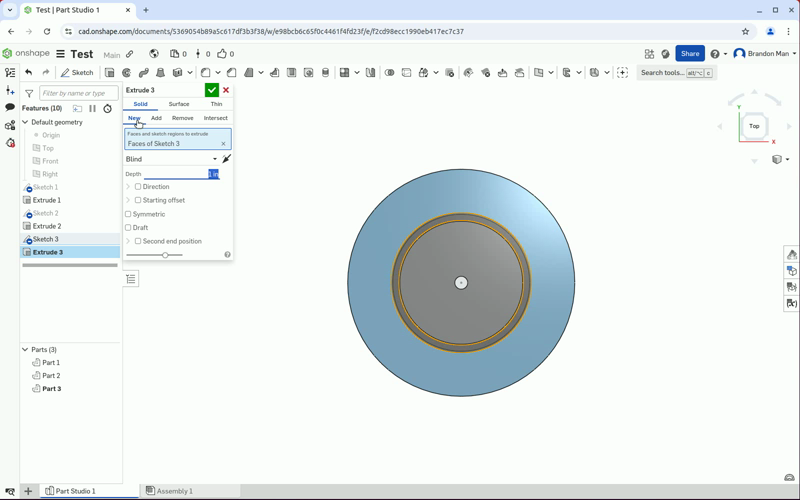
text(1.685)
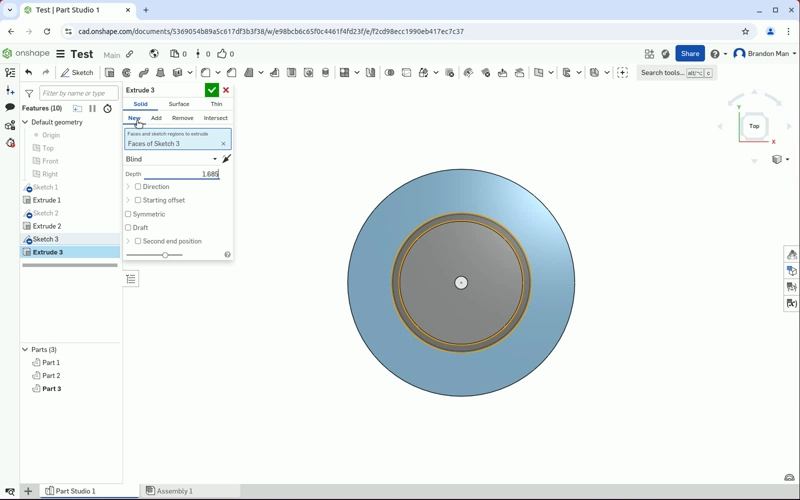
key(enter)
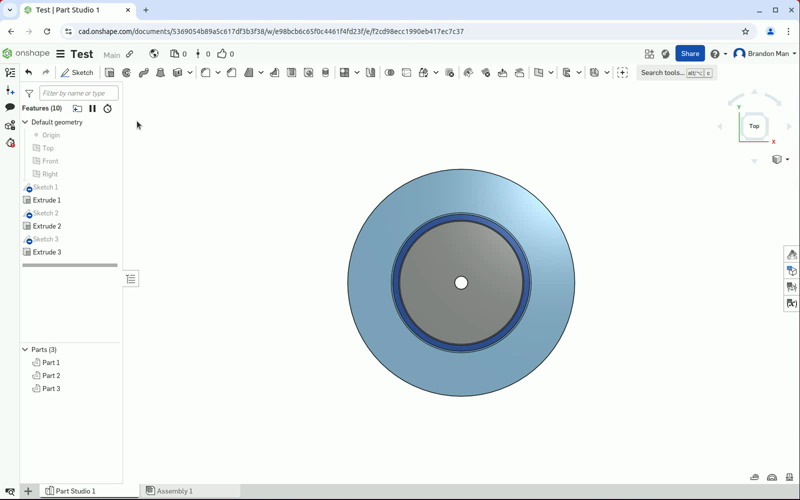
key(shift+h)
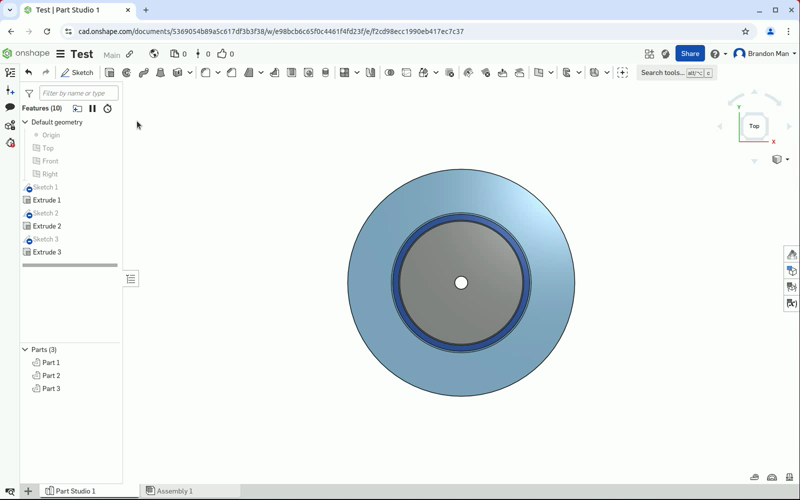
key(shift+h)
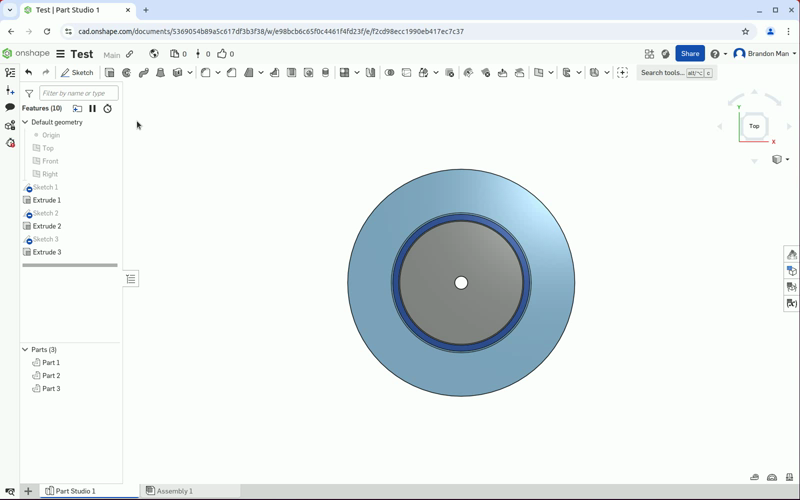
mouse_move(73, 189)
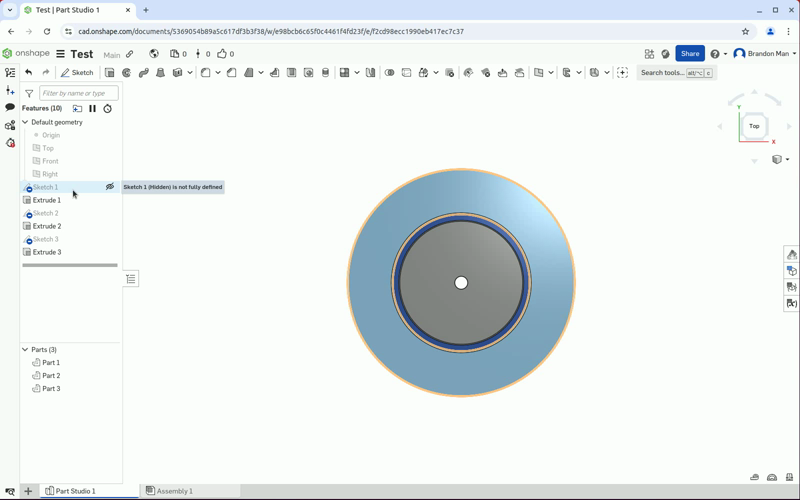
click(73, 189)
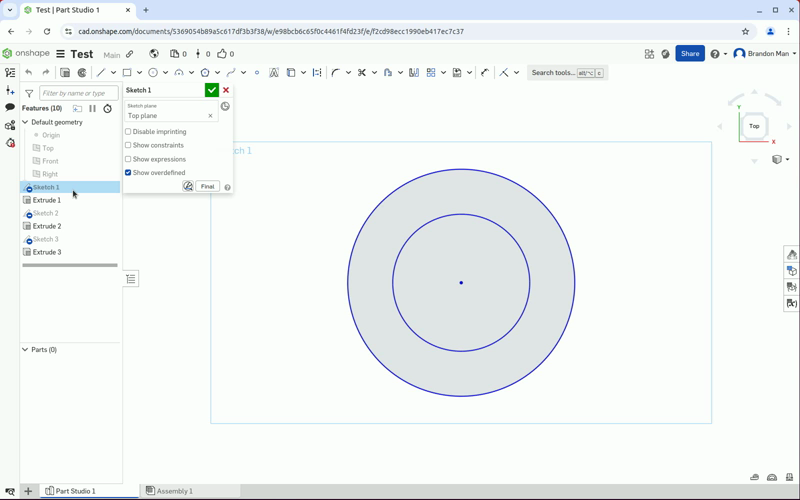
mouse_move(229, 92)
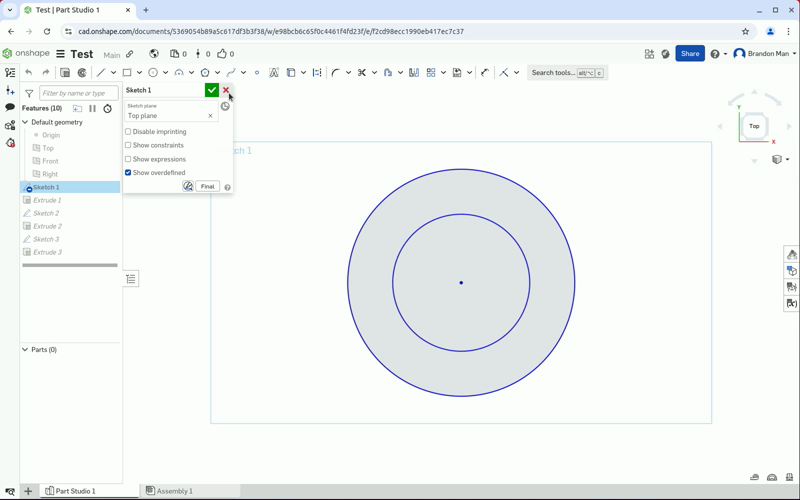
click(229, 92)
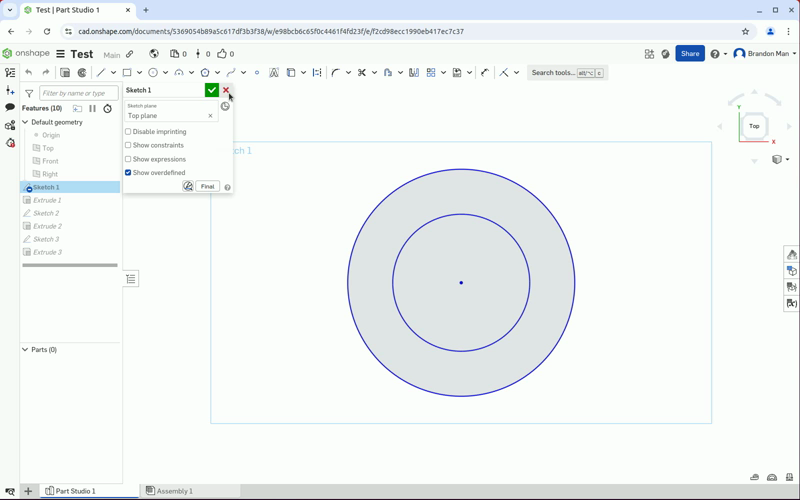
key(shift+s)
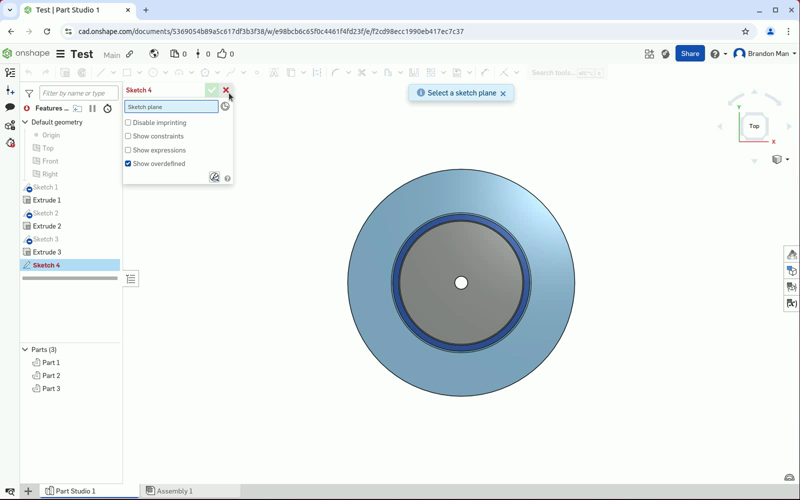
mouse_move(73, 150)
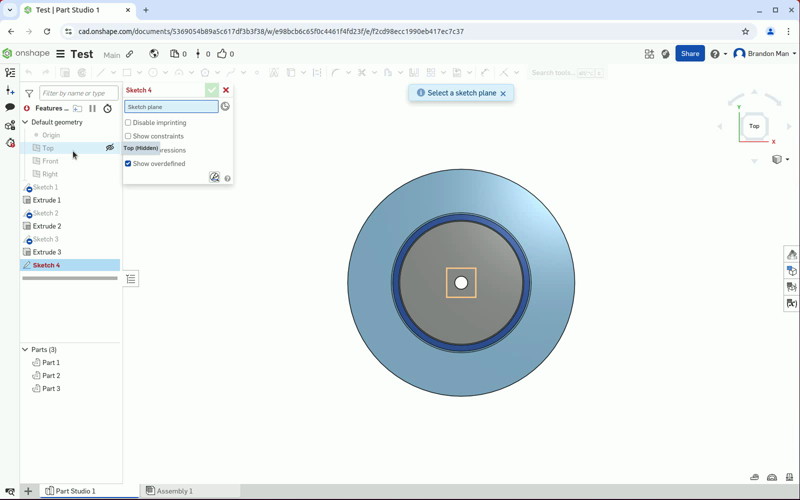
click(73, 150)
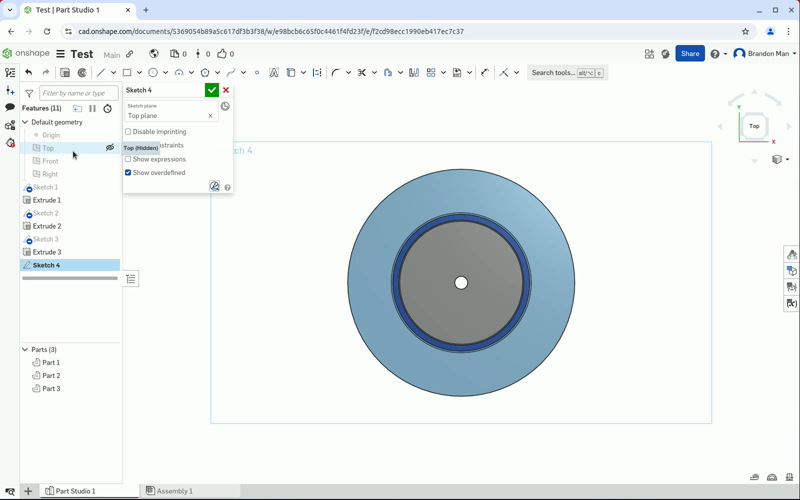
mouse_move(73, 352)
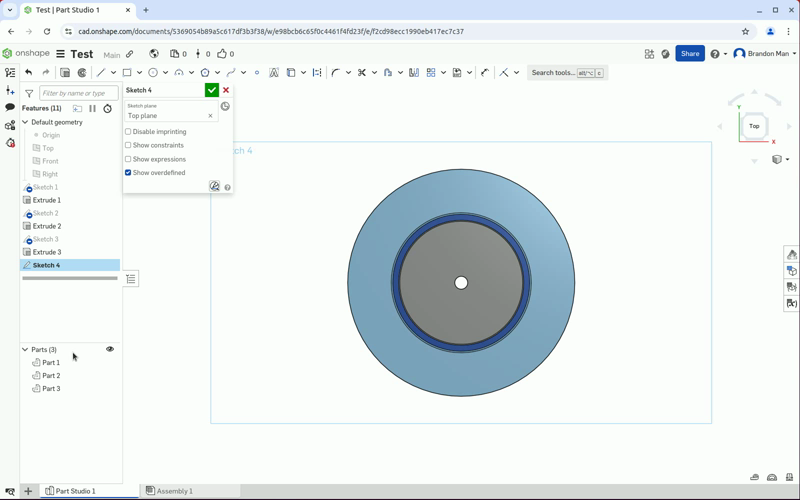
key(y)
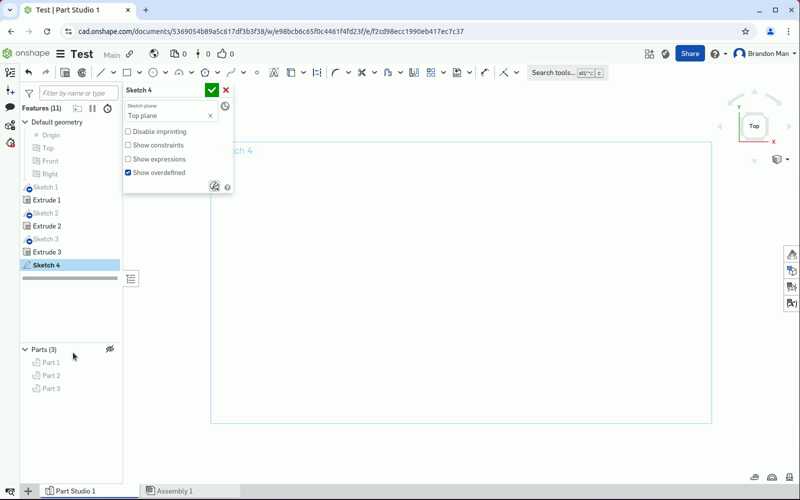
key(c)
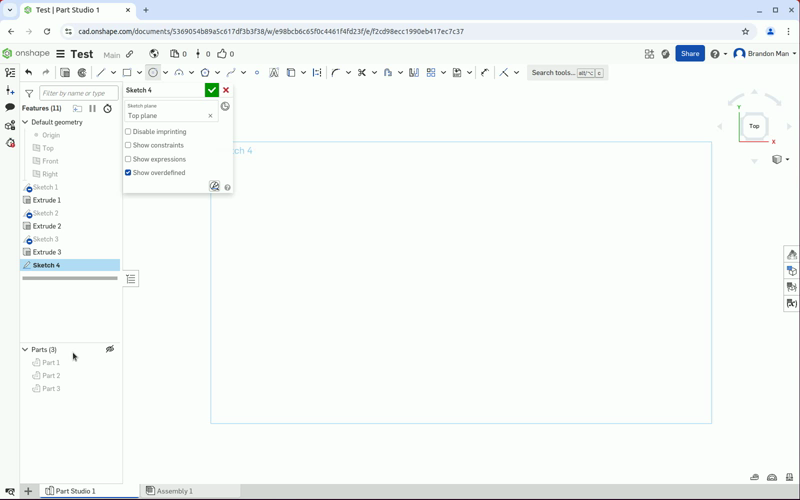
key_down(shift)
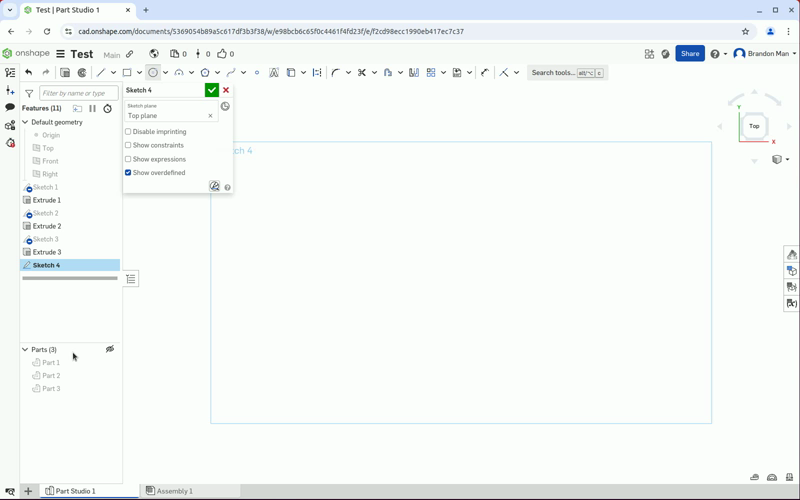
mouse_move(461, 282)
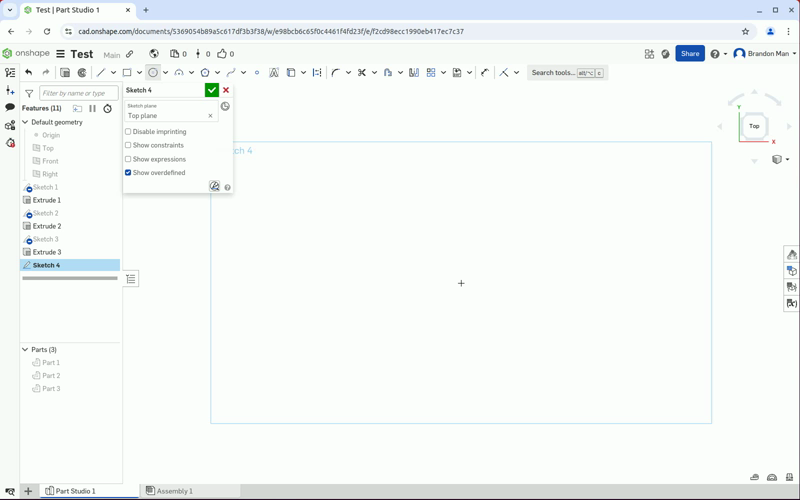
click(461, 282)
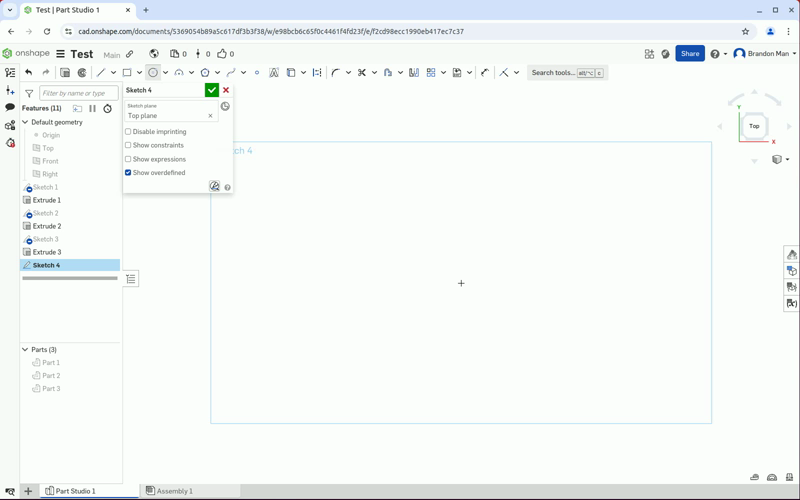
key_up(shift)
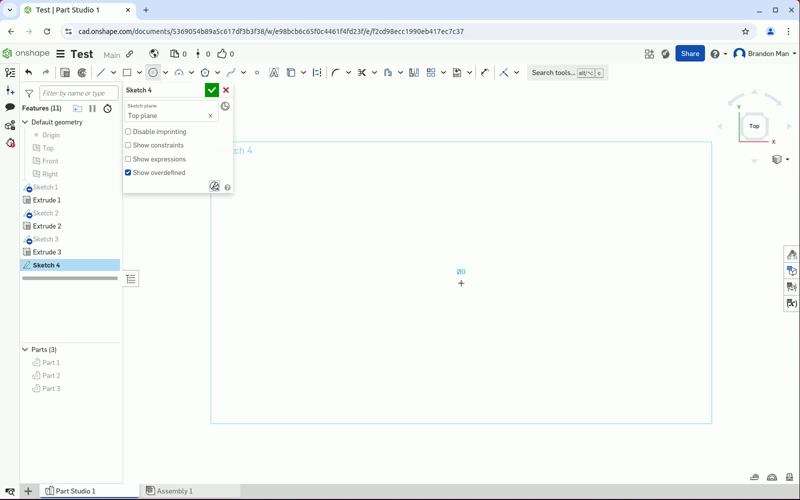
mouse_move(531, 282)
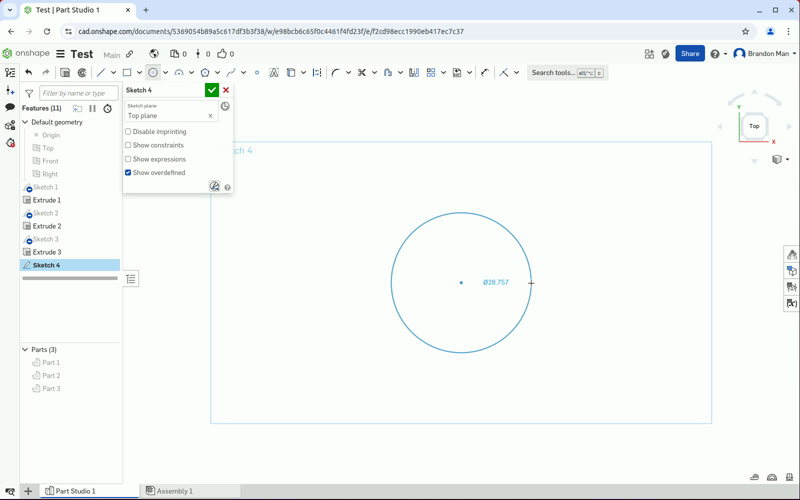
click(531, 282)
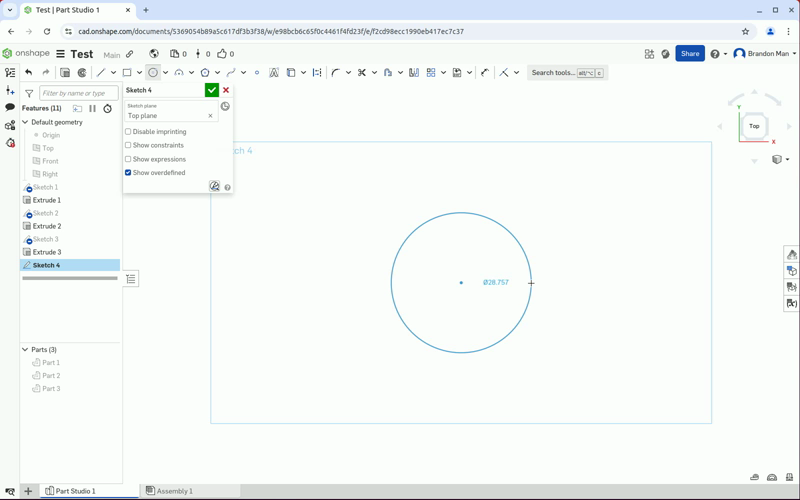
key(esc)
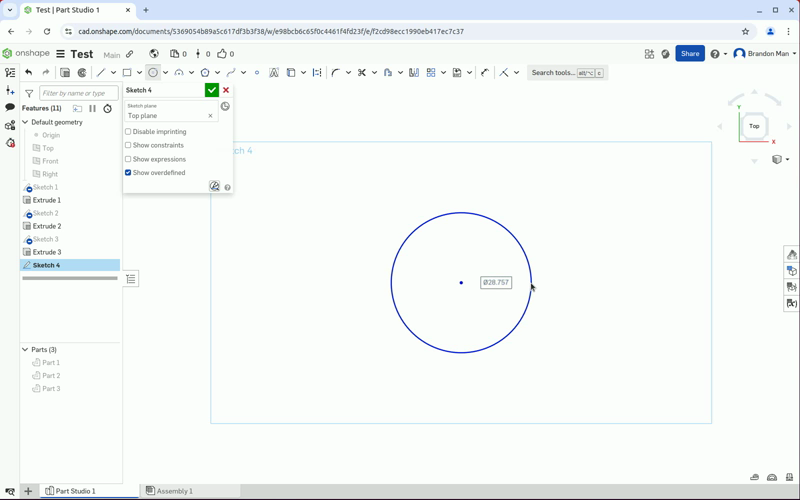
key(c)
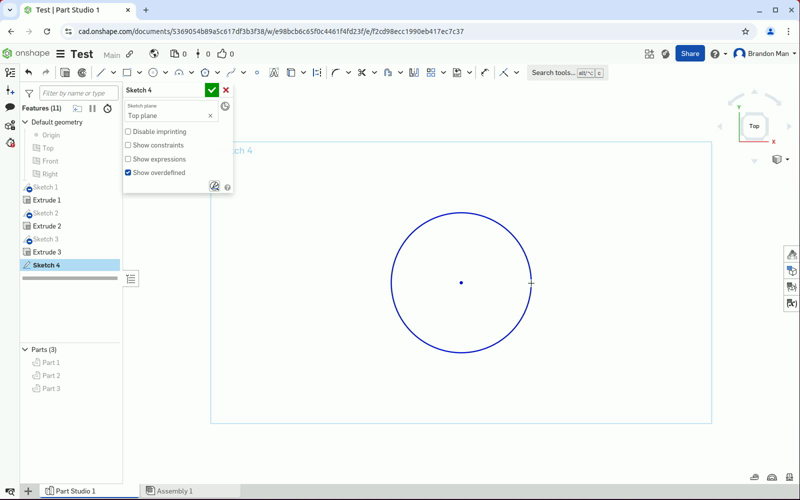
key_down(shift)
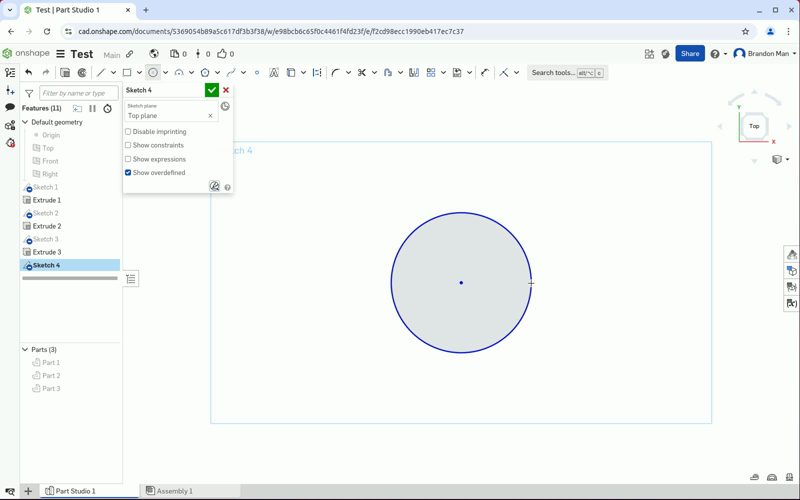
mouse_move(461, 282)
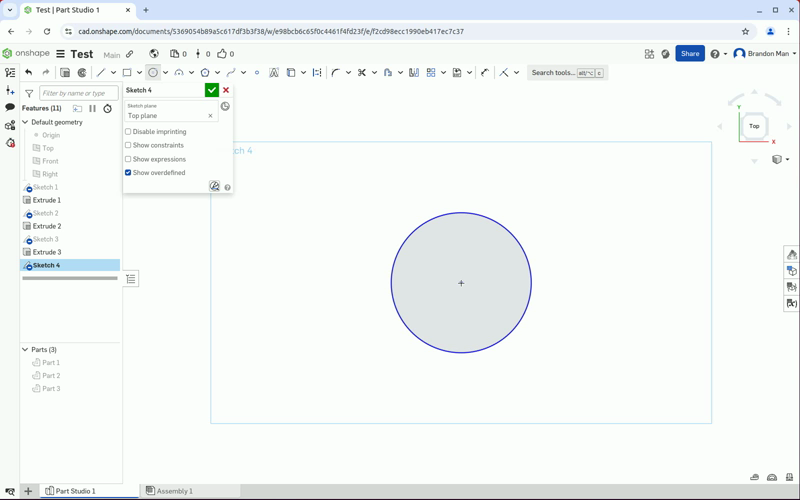
click(461, 282)
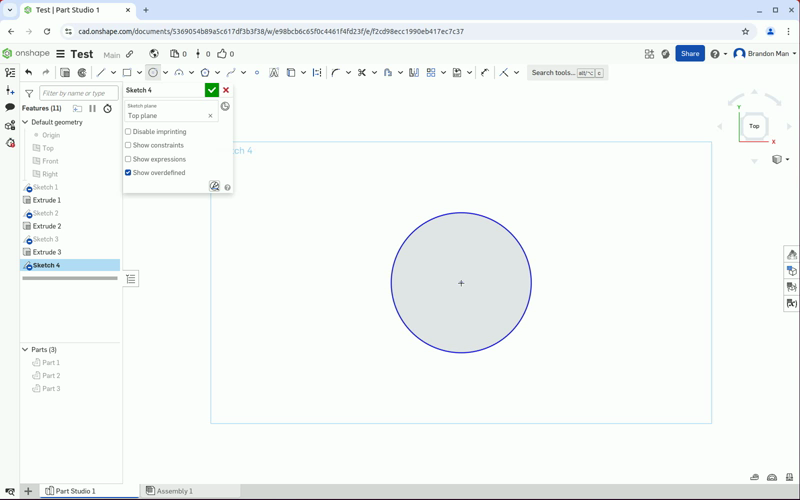
key_up(shift)
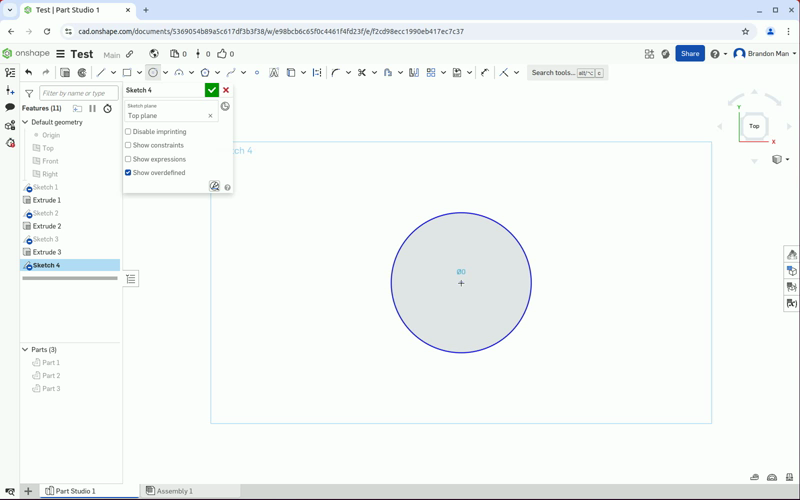
mouse_move(523, 282)
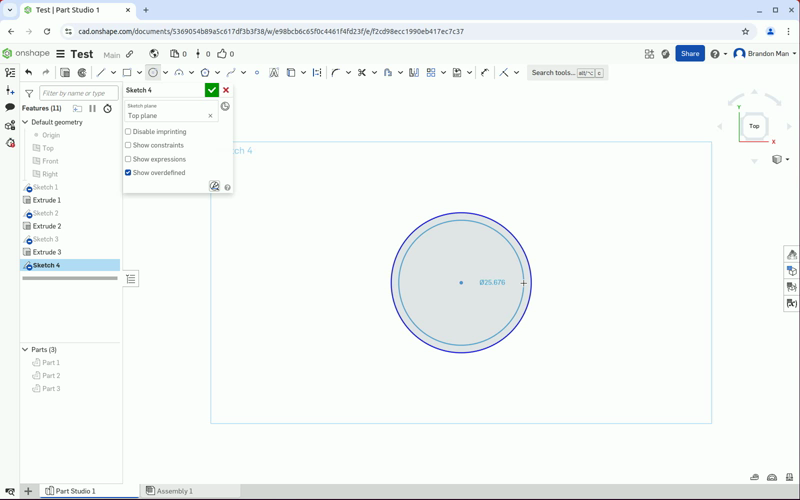
click(523, 282)
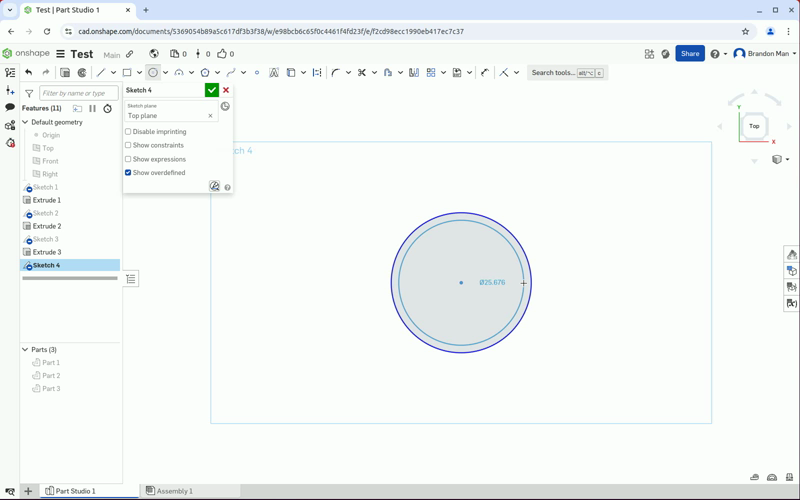
key(esc)
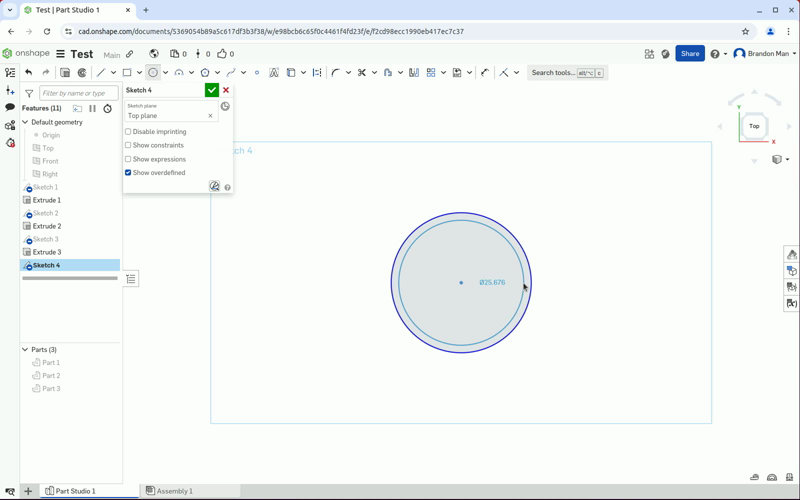
mouse_move(447, 345)
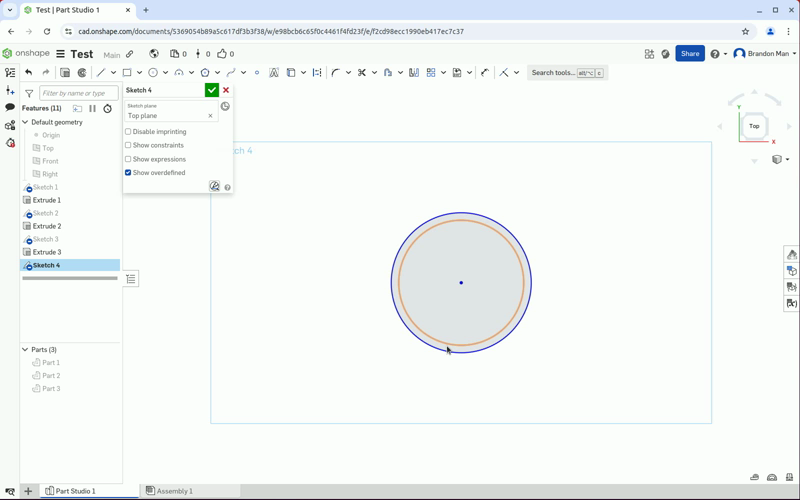
click(447, 345)
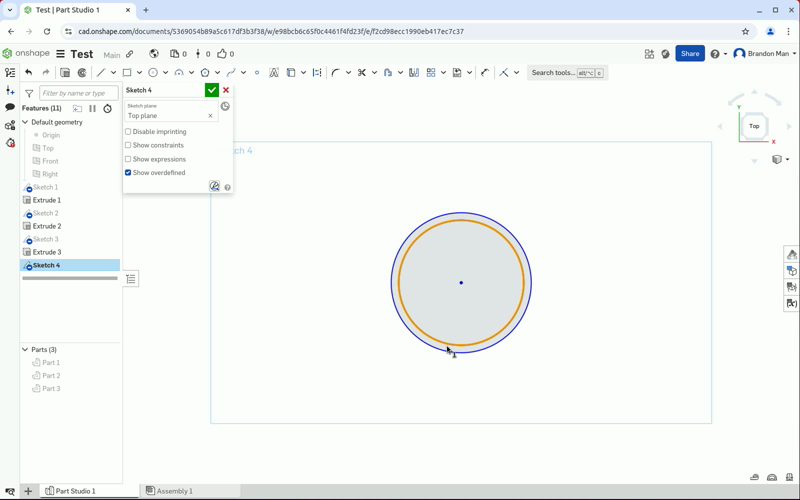
mouse_move(73, 352)
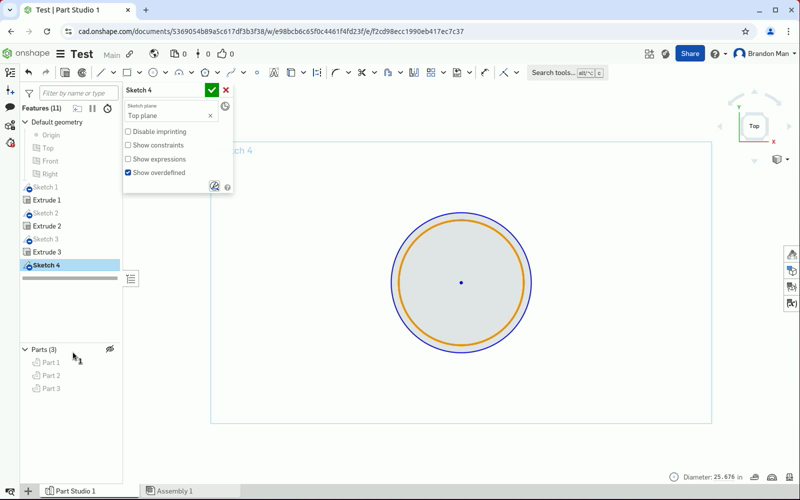
key(shift+y)
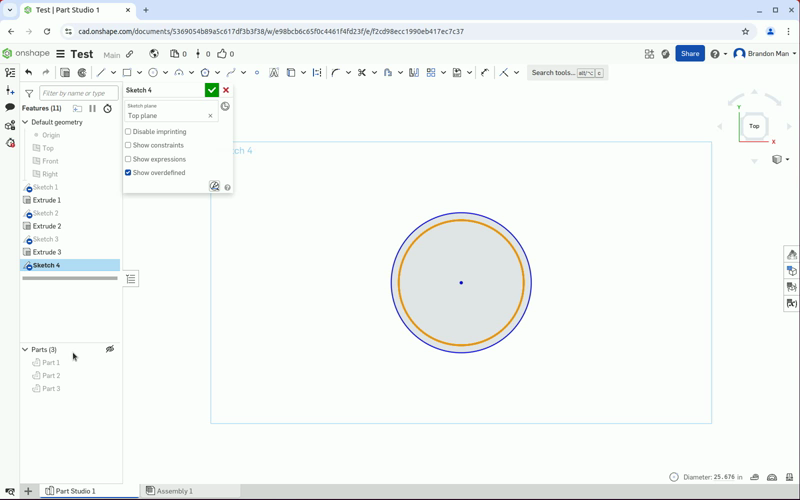
key(shift+e)
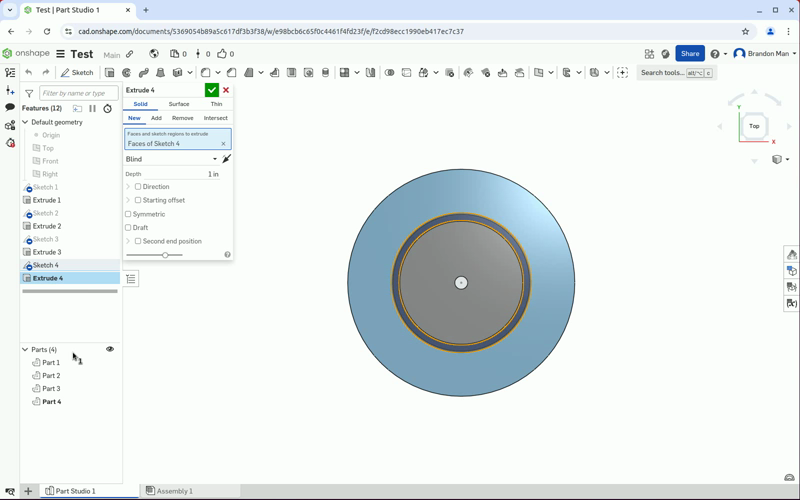
mouse_move(143, 106)
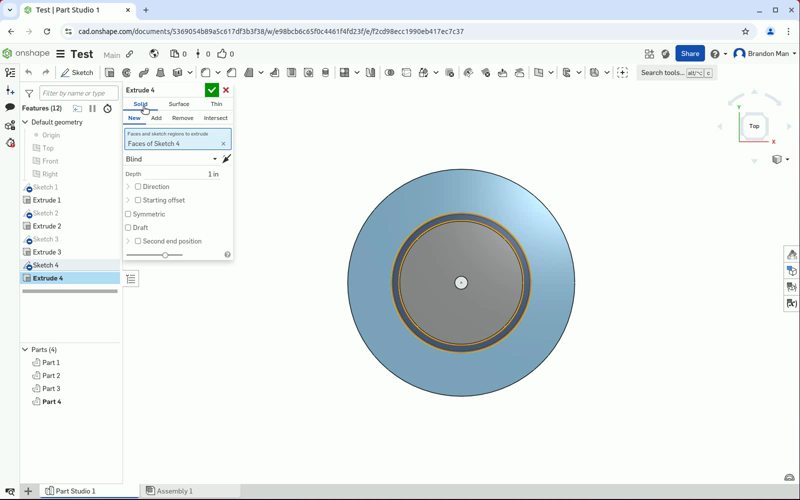
click(143, 106)
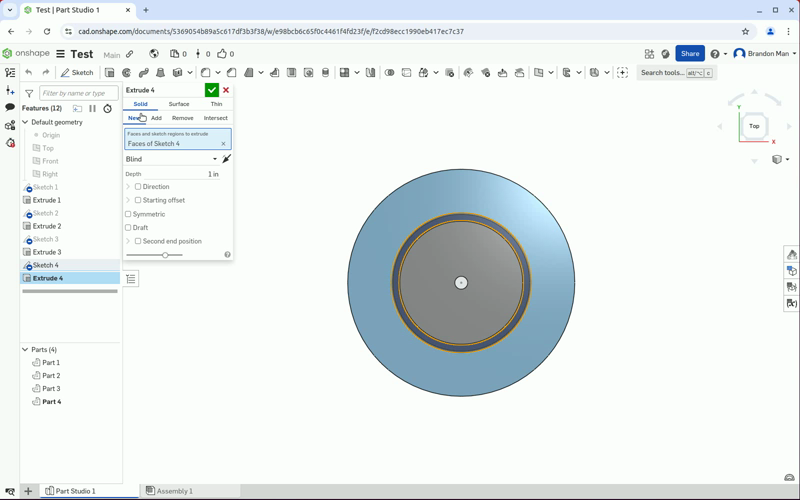
mouse_move(137, 120)
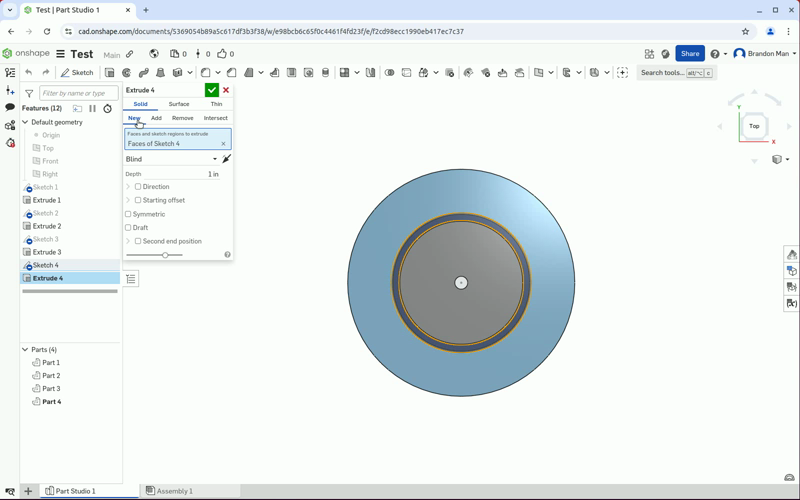
click(137, 120)
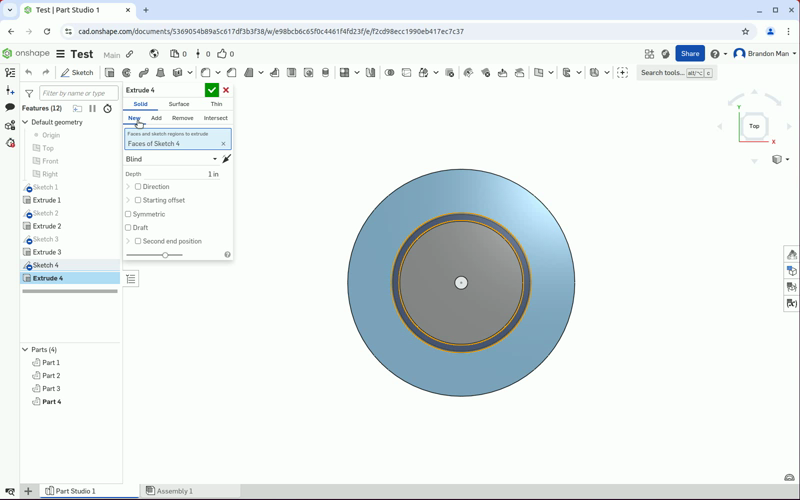
key(tab, 4)
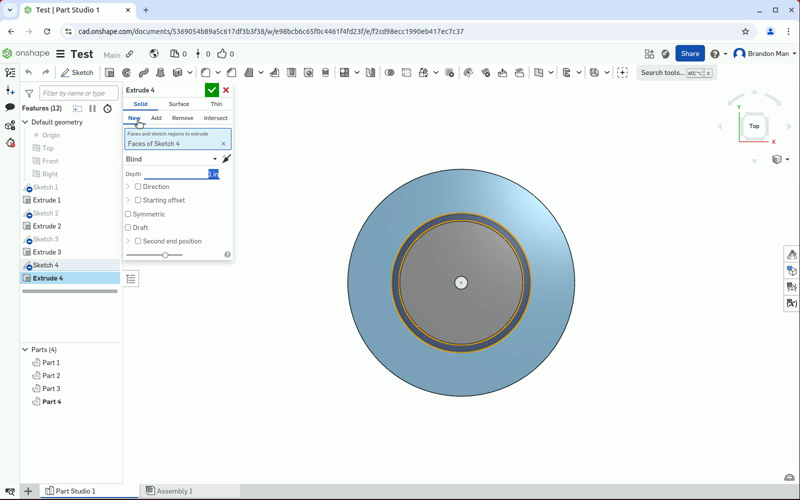
text(17.331)
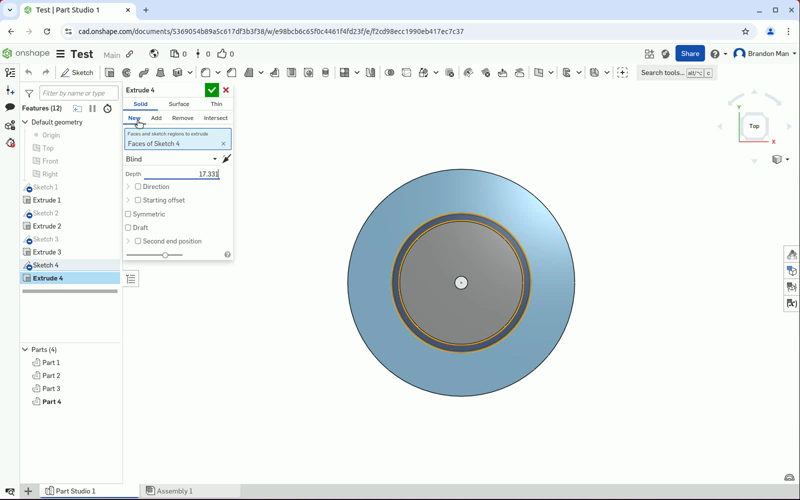
key(enter)
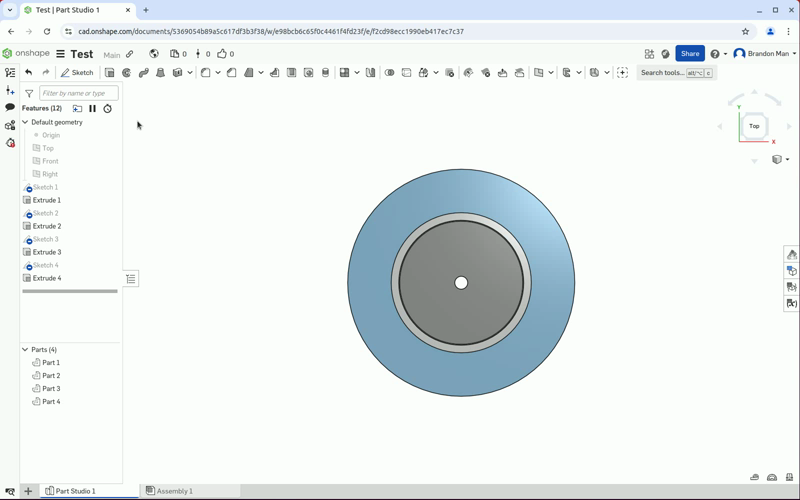
key(shift+h)
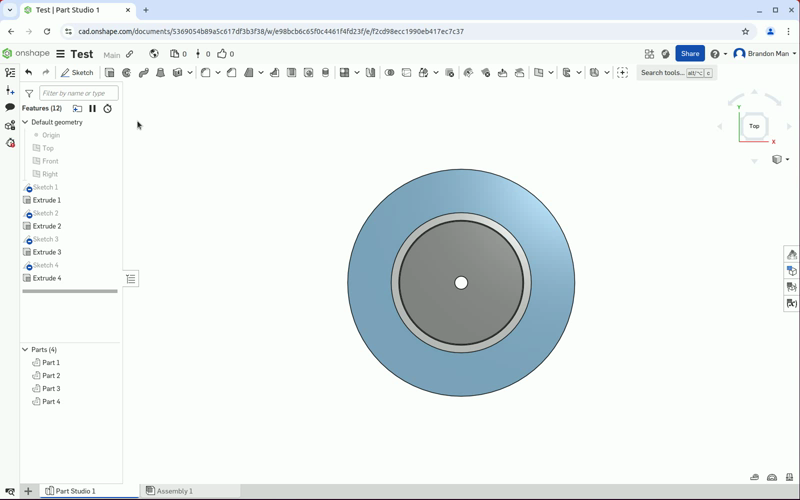
key(shift+h)
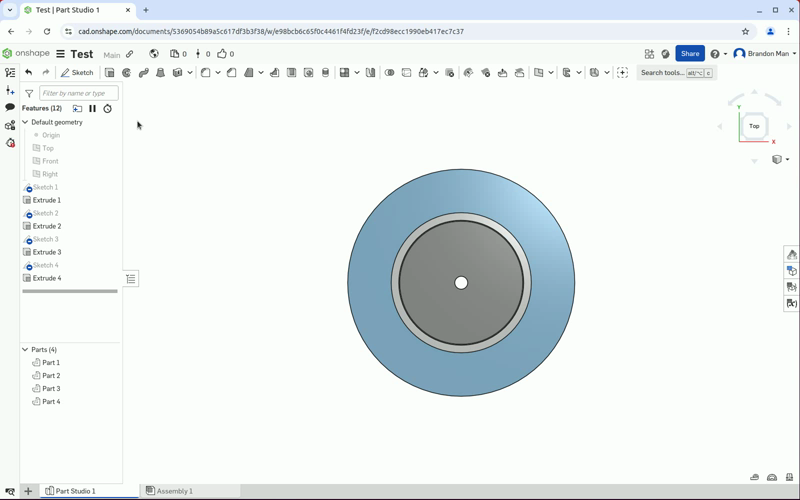
mouse_move(73, 189)
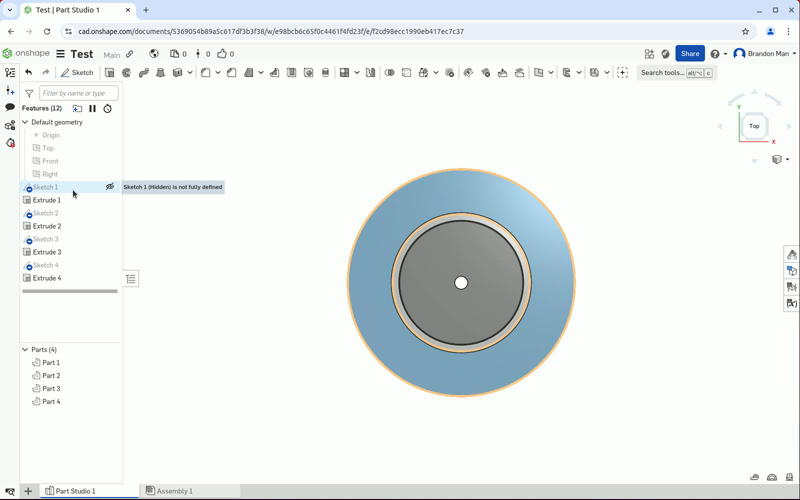
click(73, 189)
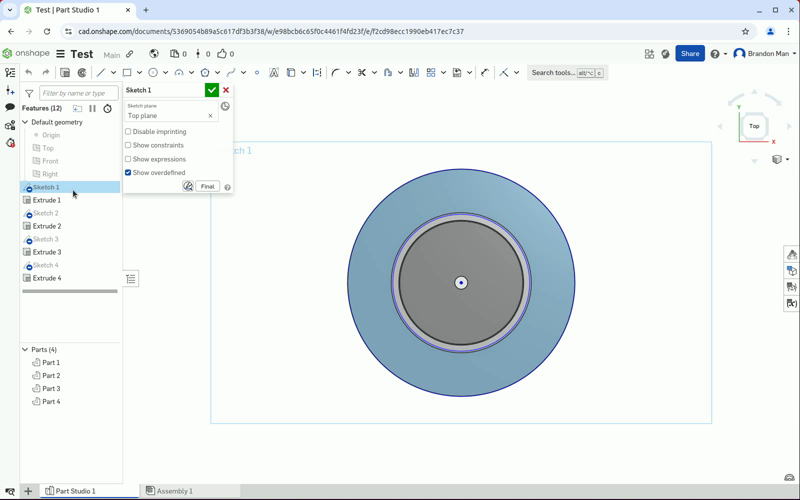
mouse_move(229, 92)
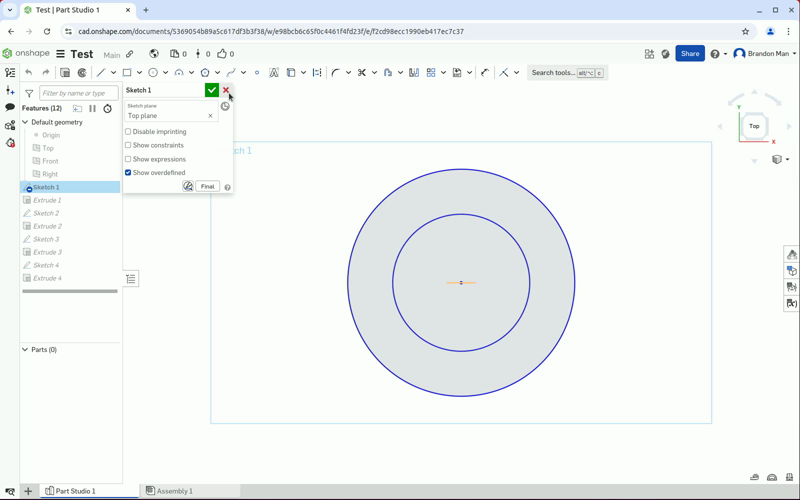
click(229, 92)
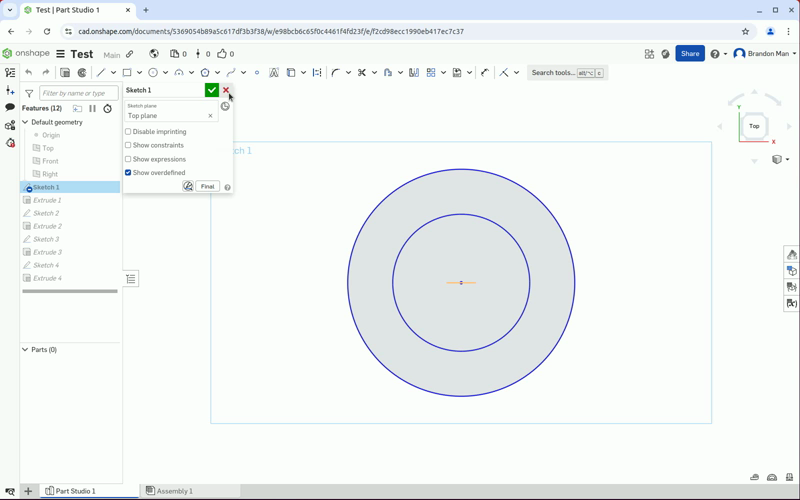
key(shift+s)
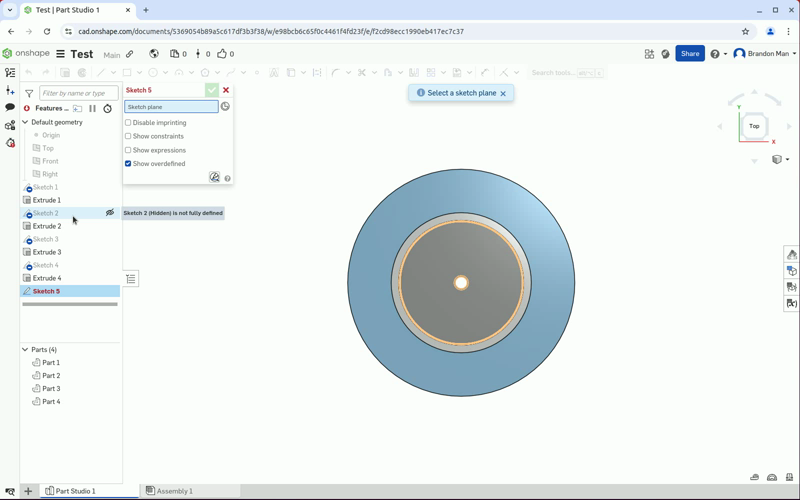
scroll(3)
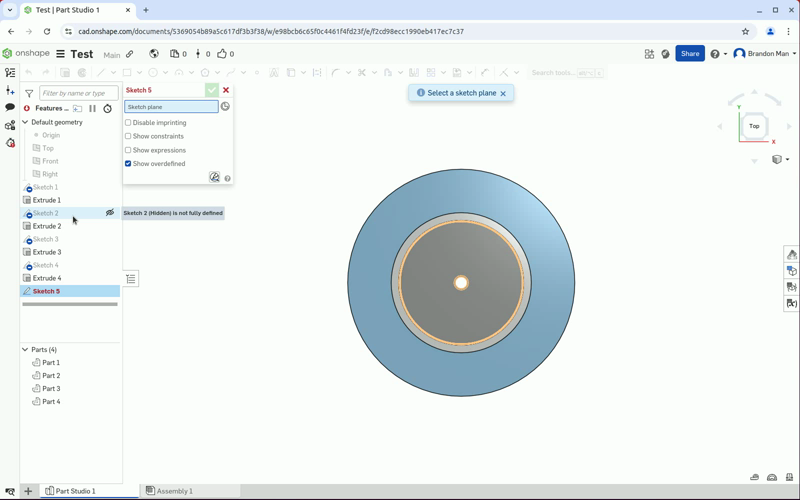
mouse_move(73, 150)
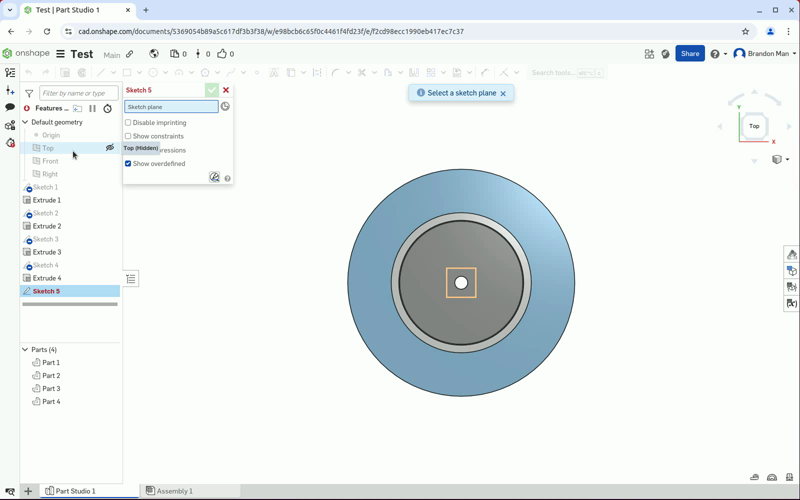
click(73, 150)
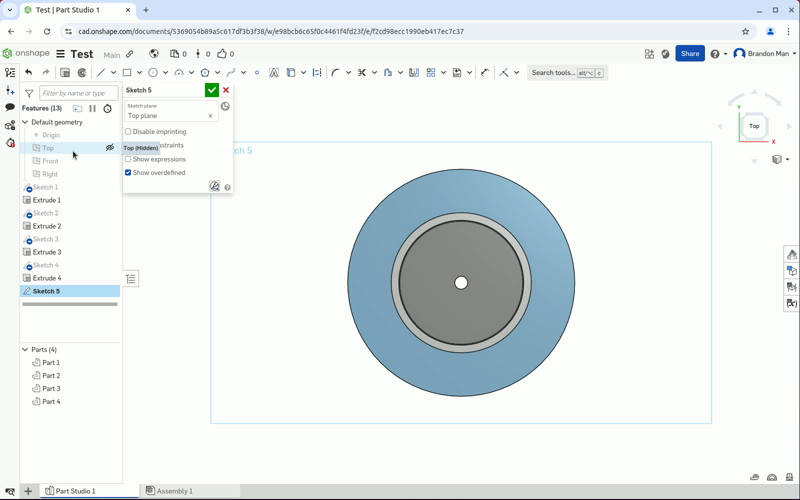
mouse_move(73, 352)
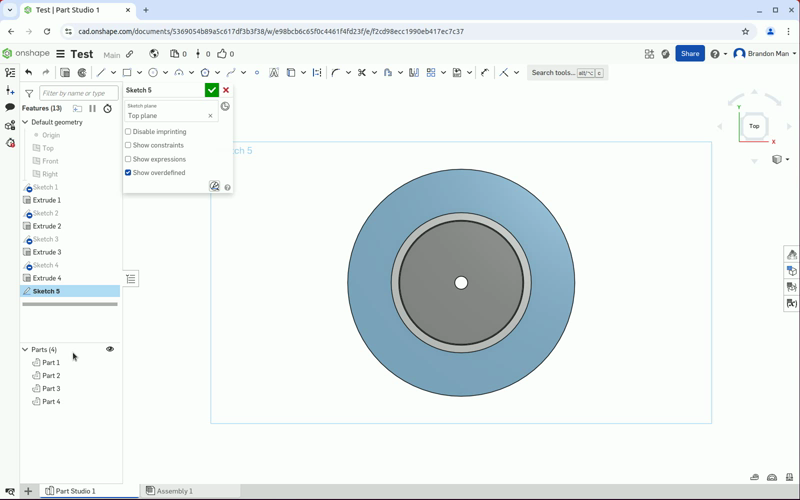
key(y)
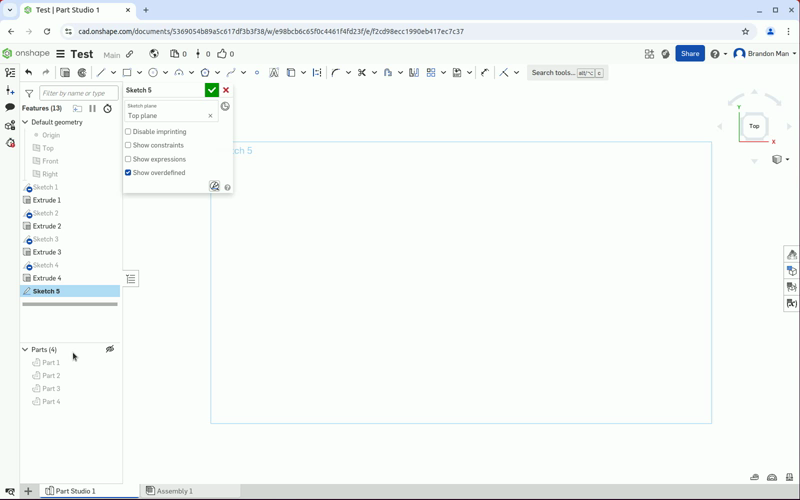
key(c)
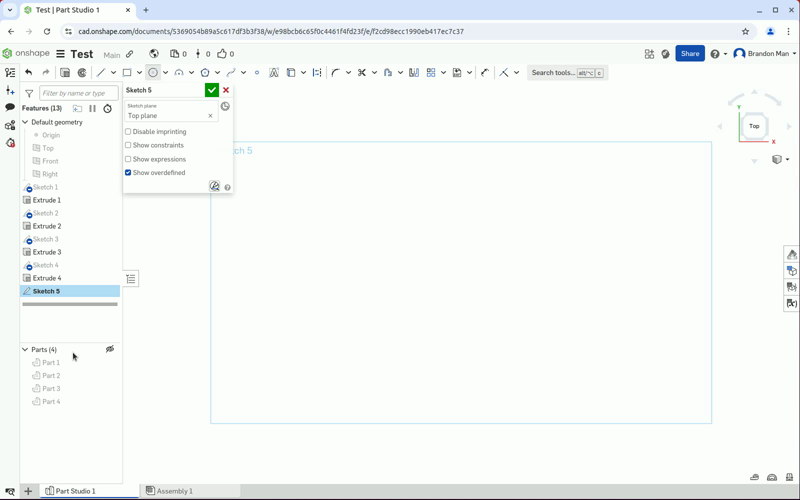
key_down(shift)
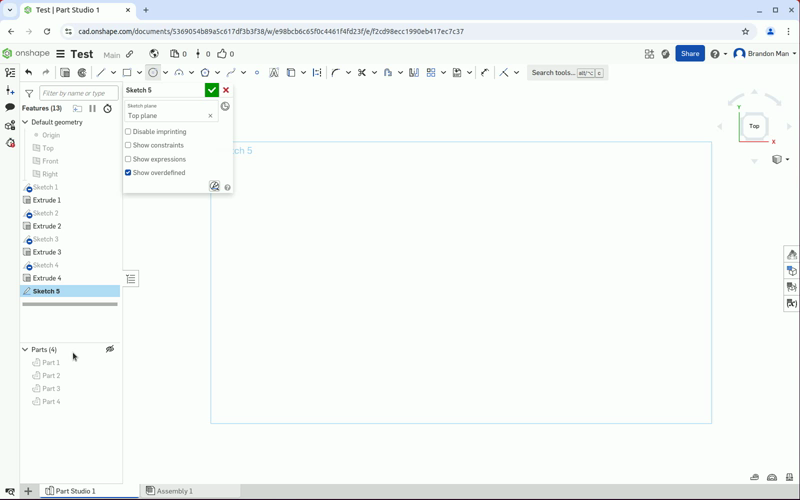
mouse_move(461, 282)
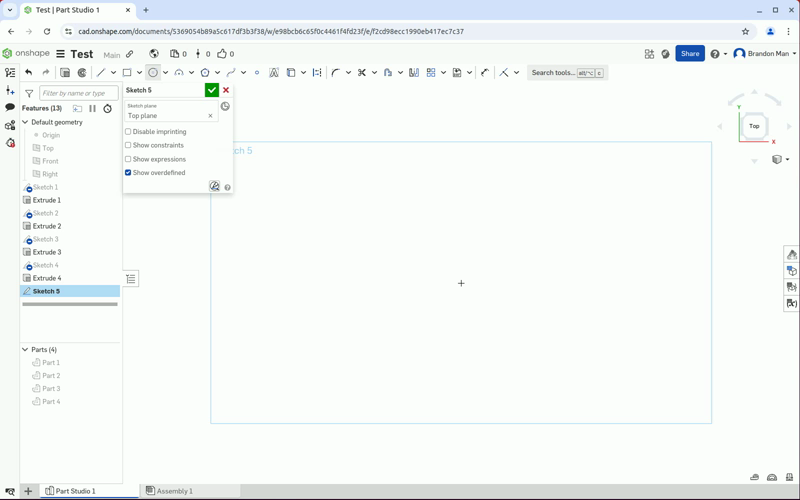
click(461, 282)
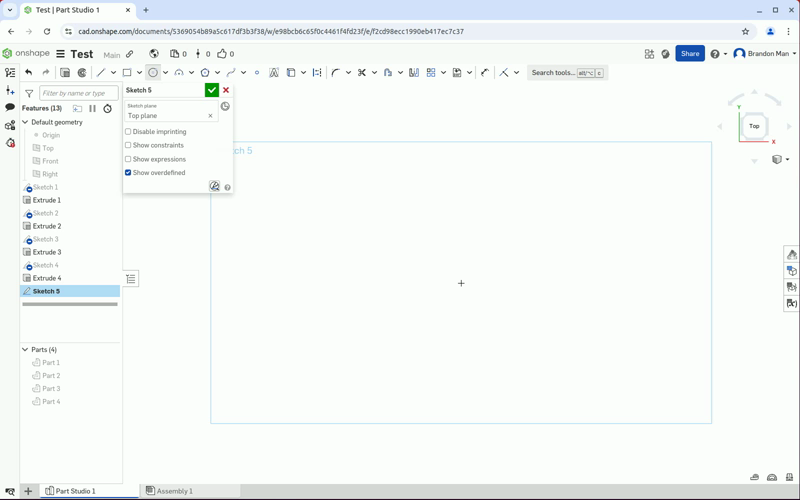
key_up(shift)
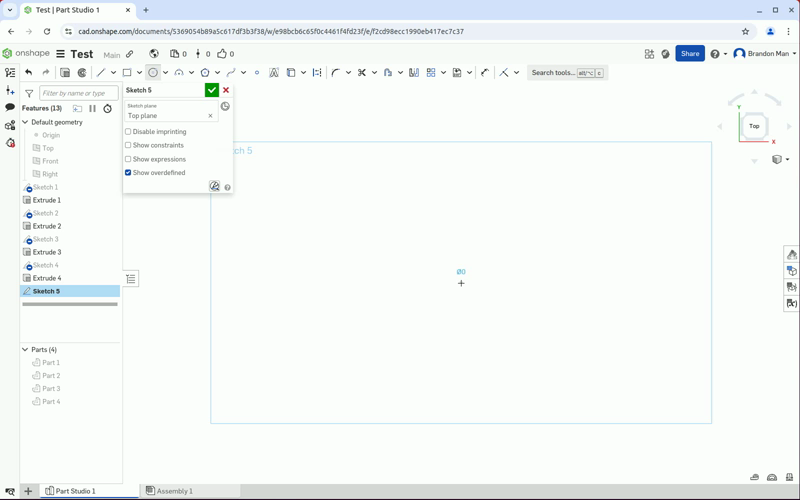
mouse_move(574, 282)
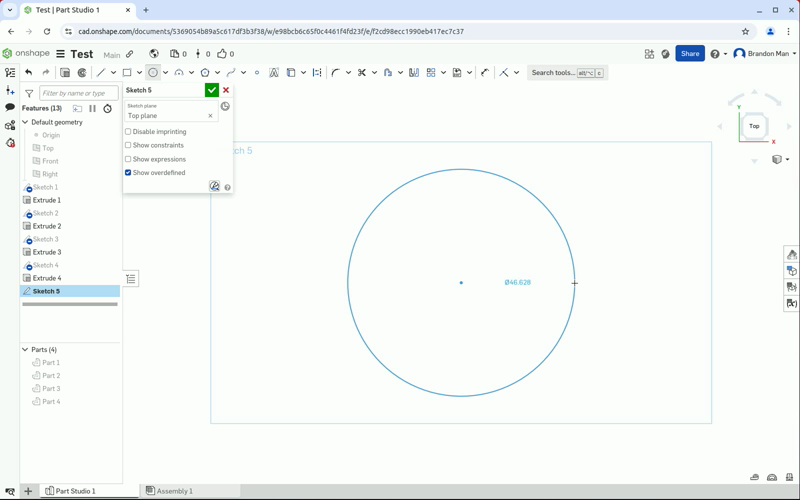
click(574, 282)
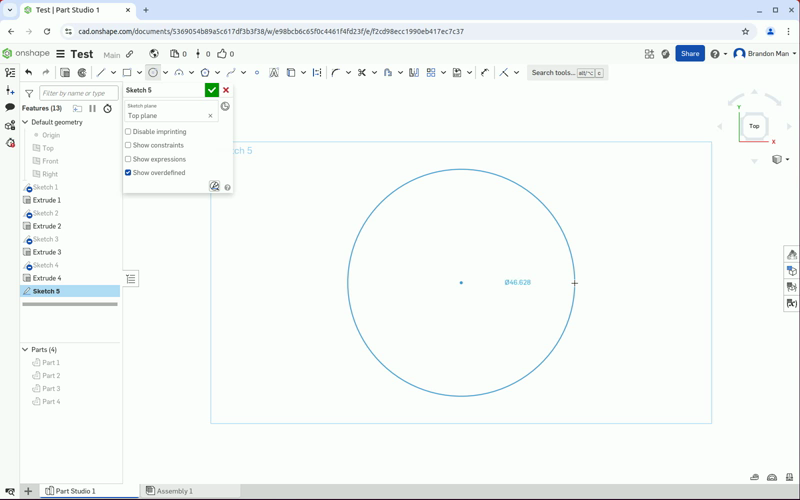
key(esc)
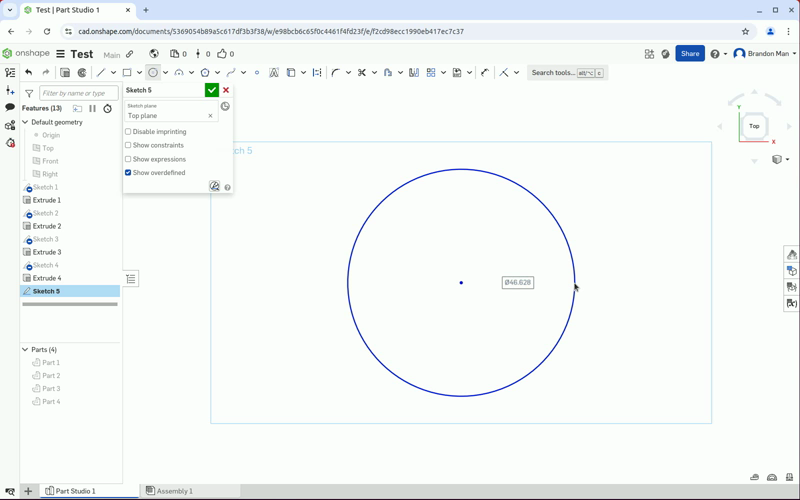
key(c)
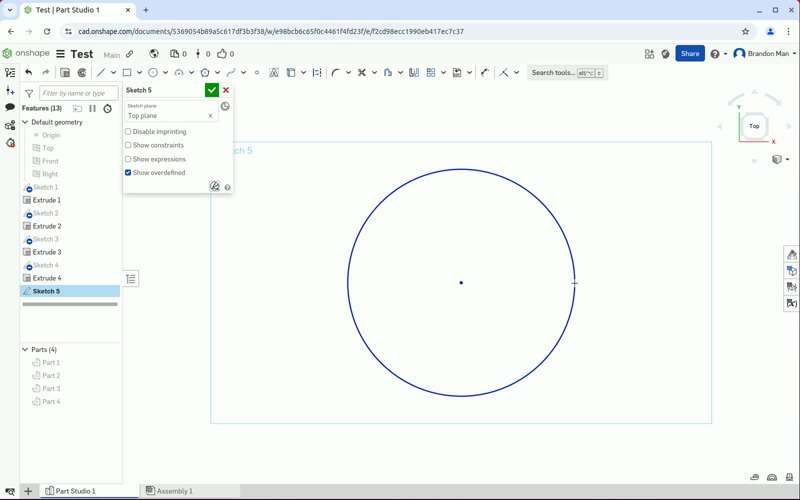
key_down(shift)
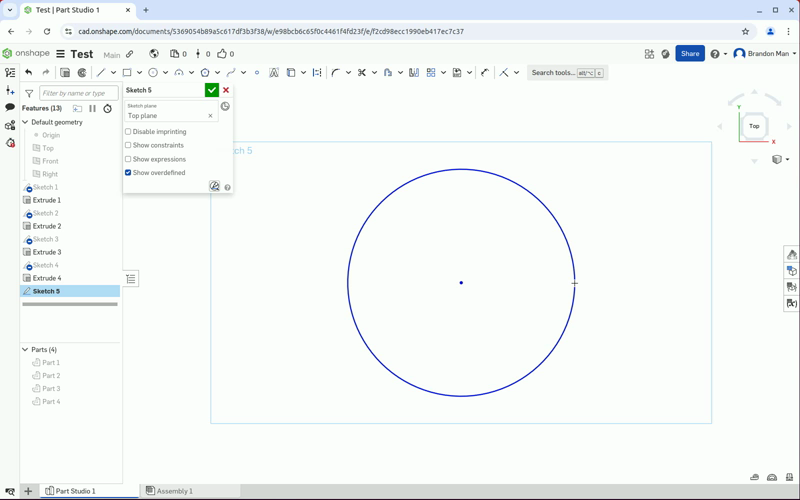
mouse_move(461, 282)
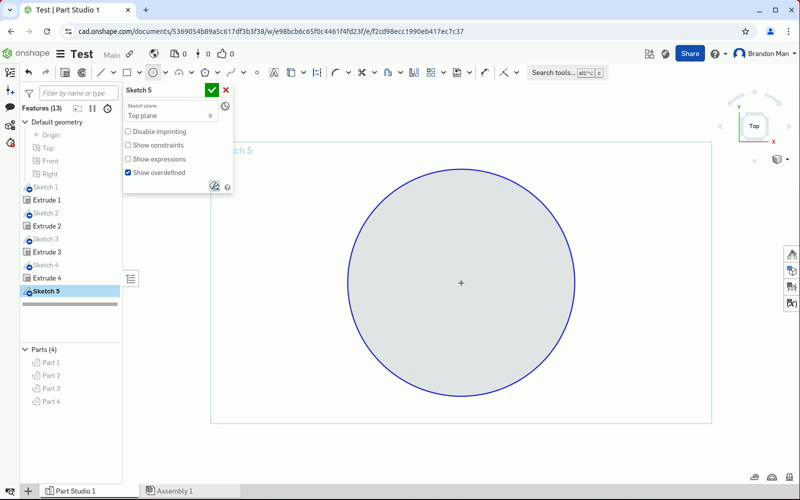
click(461, 282)
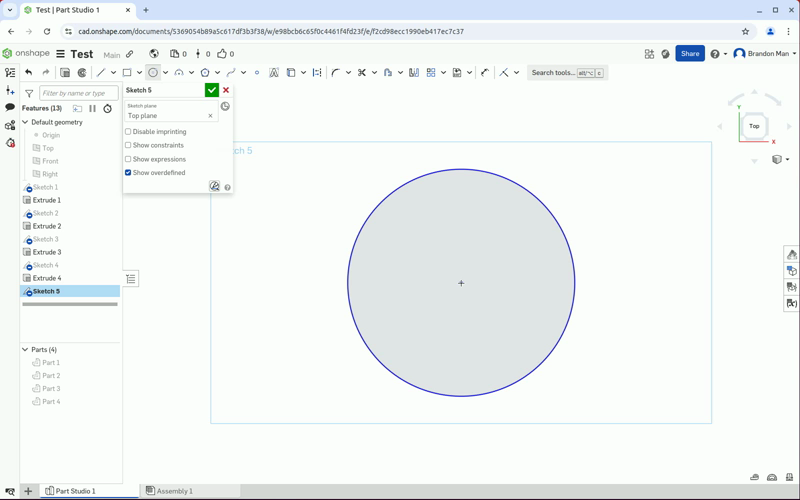
key_up(shift)
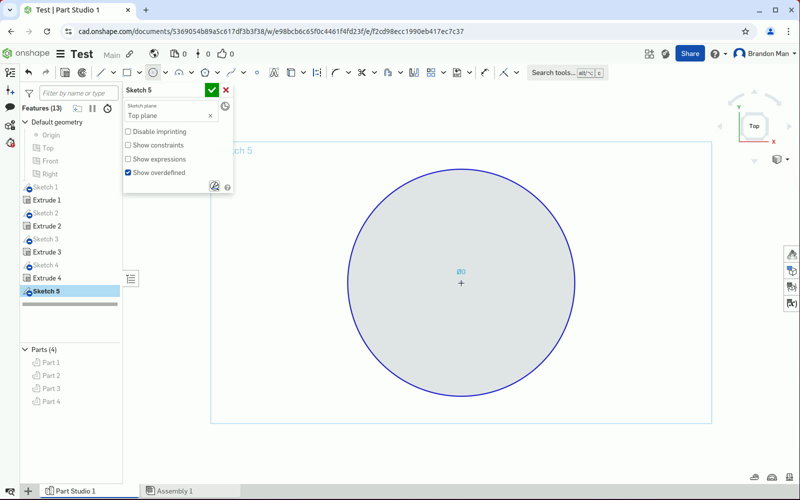
mouse_move(529, 282)
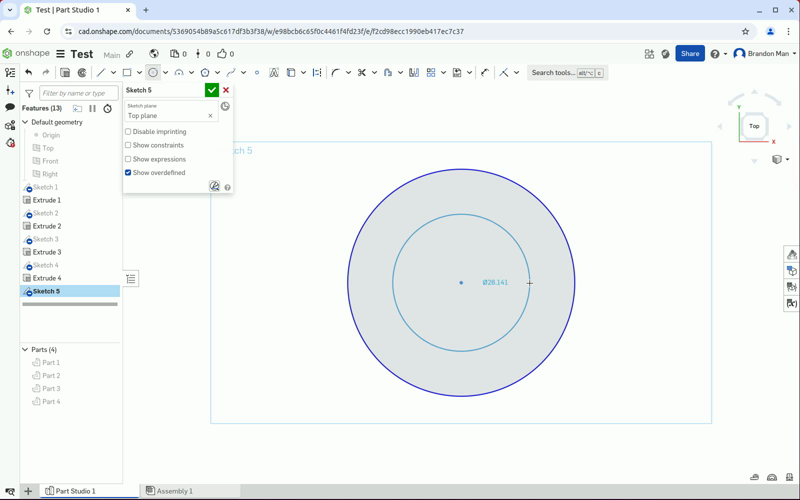
click(529, 282)
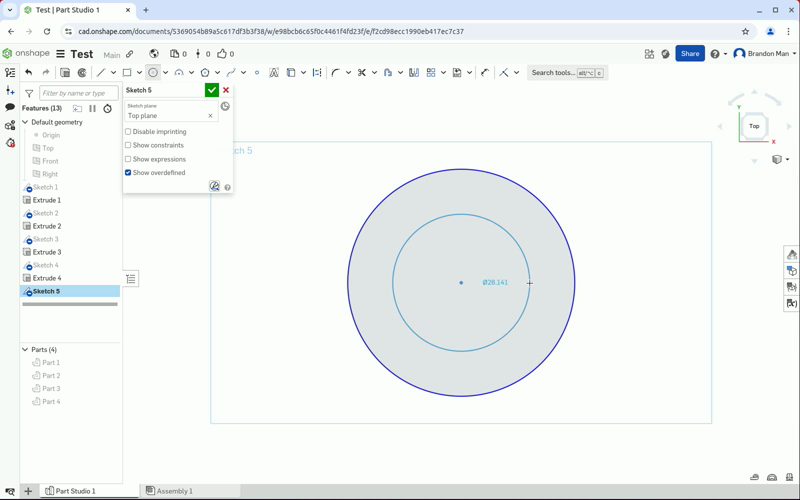
key(esc)
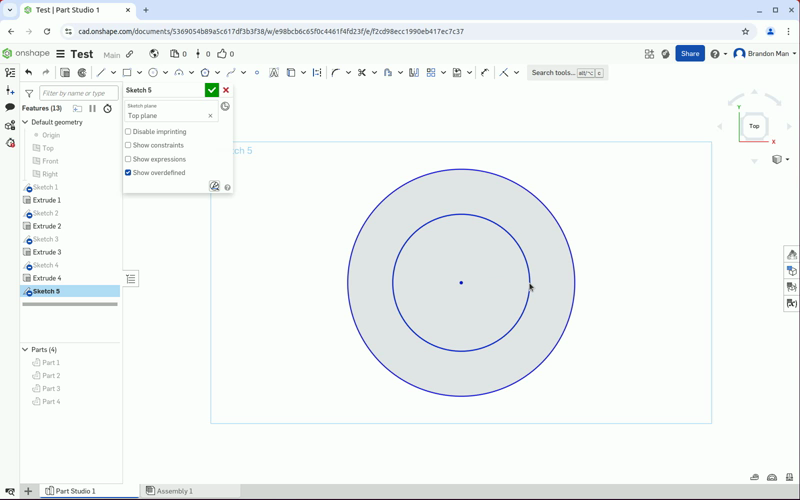
mouse_move(396, 219)
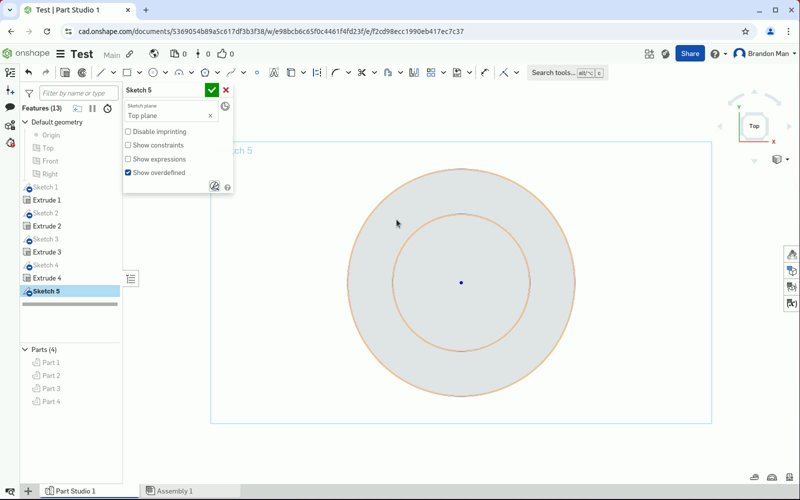
click(396, 219)
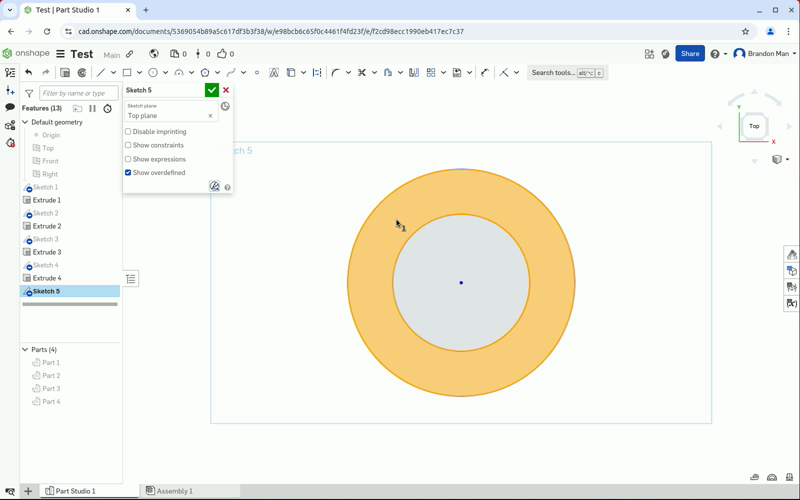
mouse_move(73, 352)
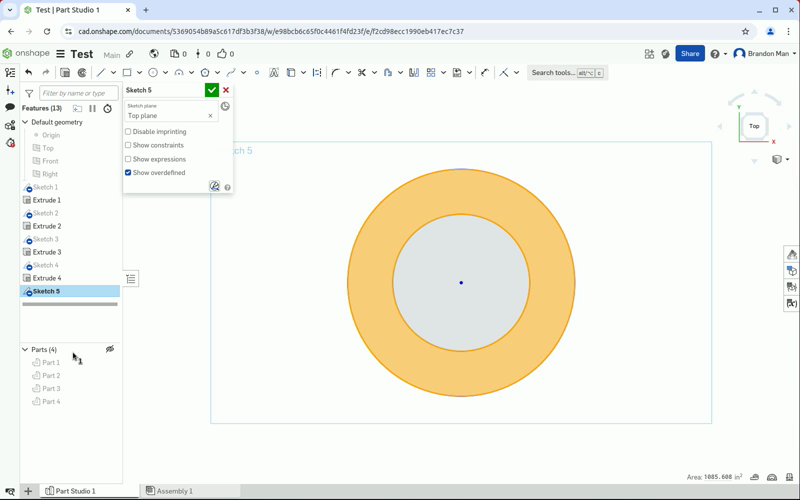
key(shift+y)
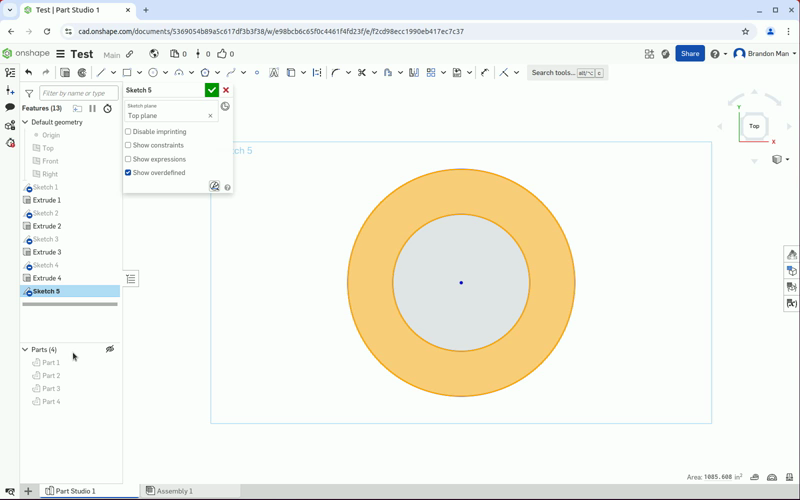
key(shift+e)
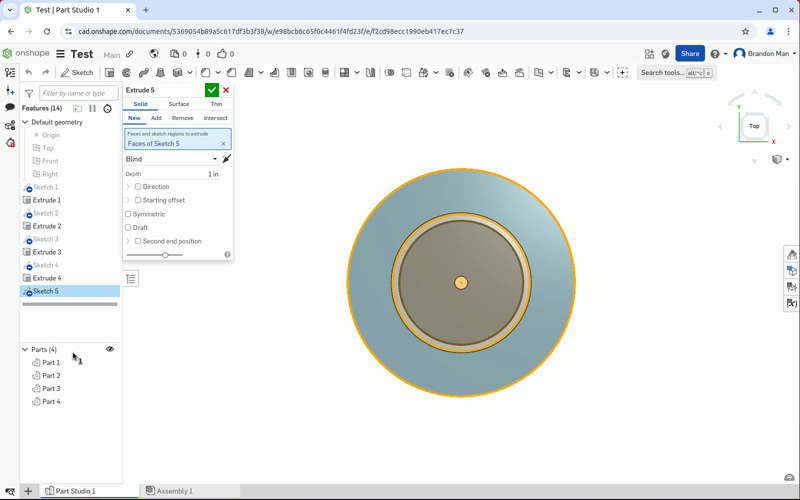
mouse_move(143, 106)
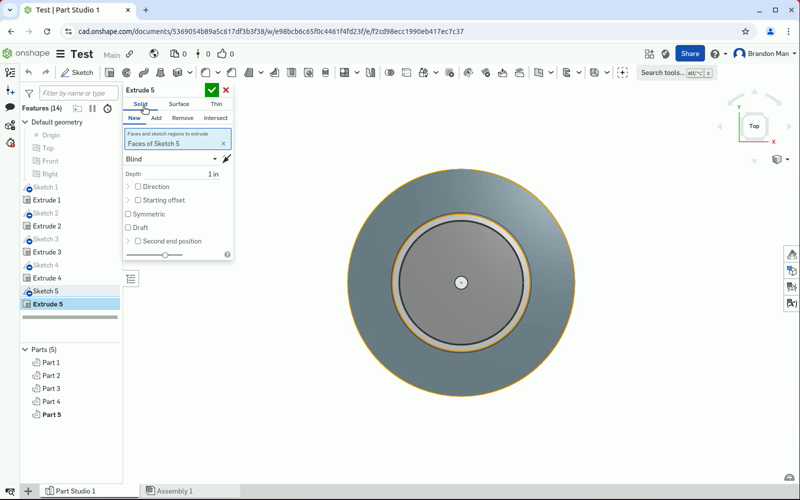
click(143, 106)
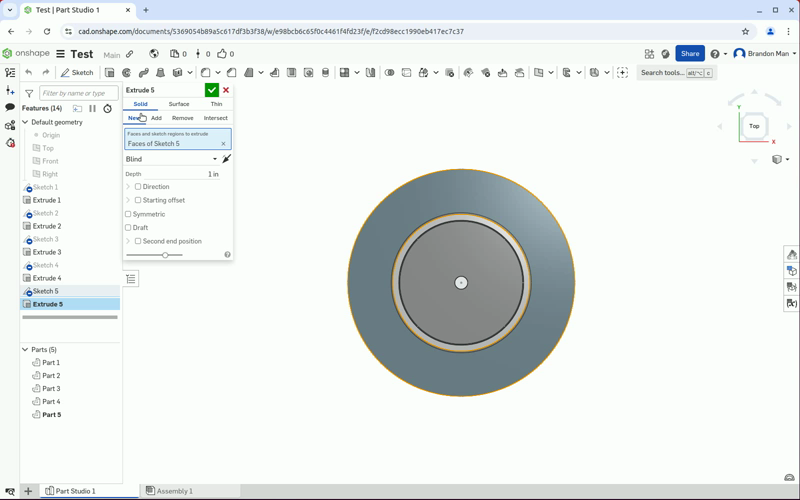
mouse_move(137, 120)
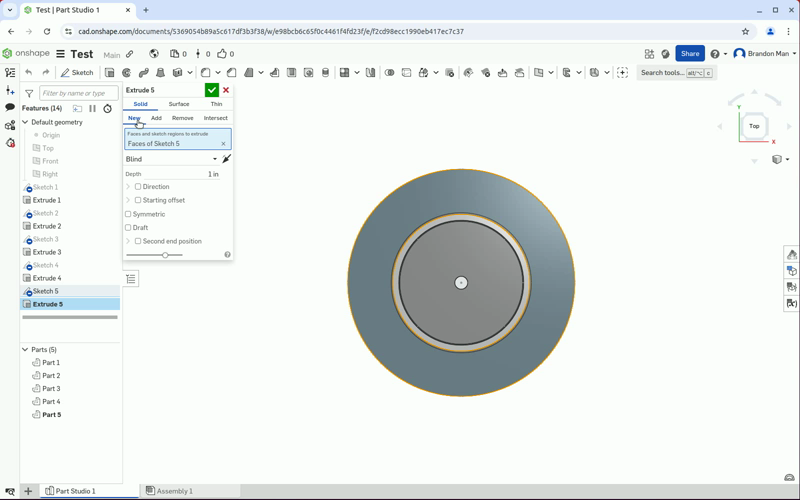
click(137, 120)
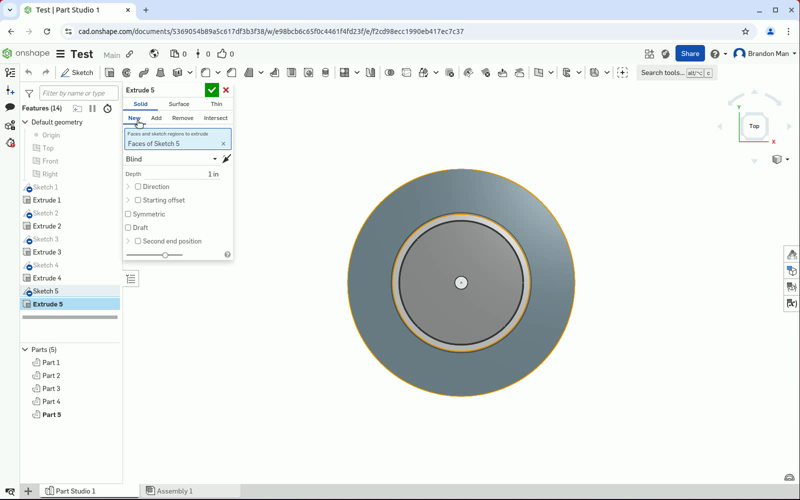
key(tab, 4)
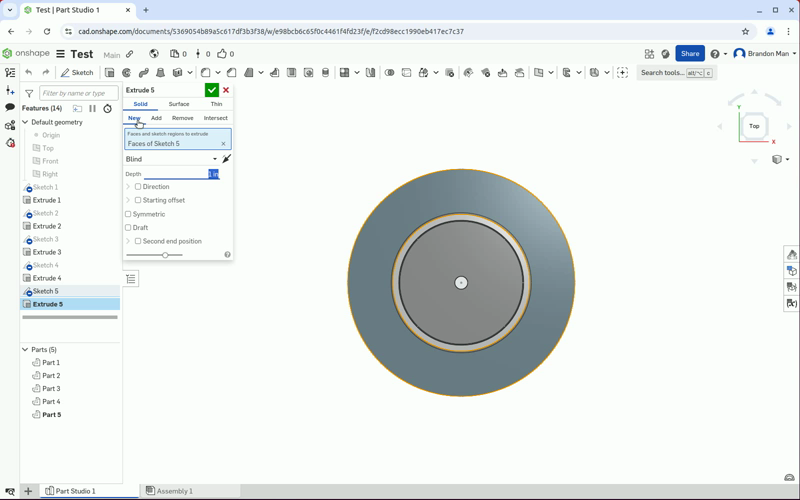
text(1.685)
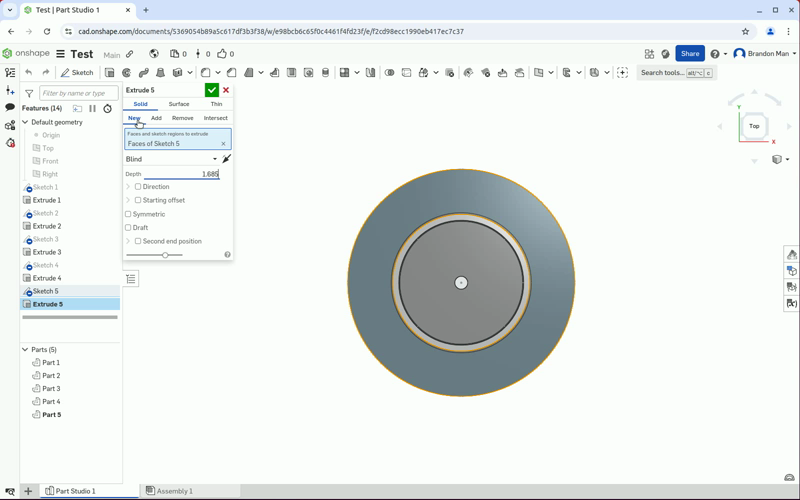
key(enter)
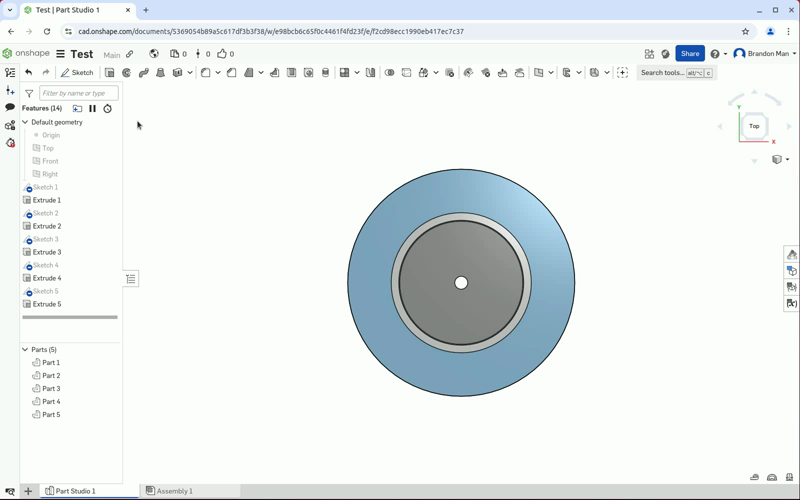
key(shift+h)
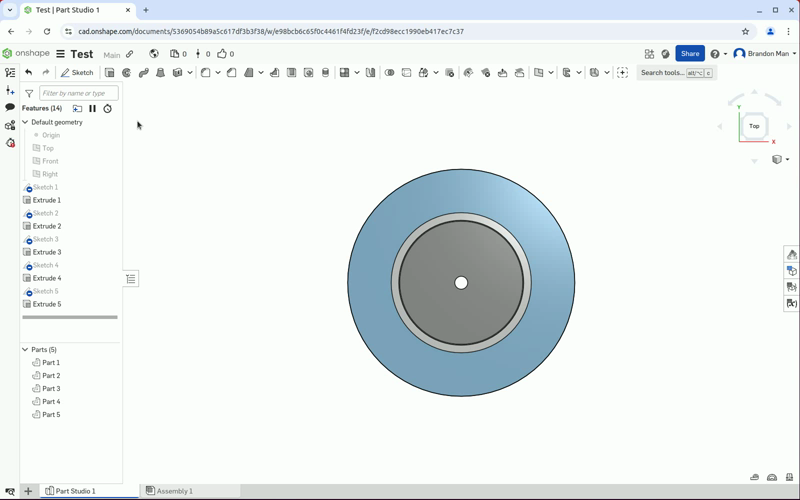
key(shift+h)
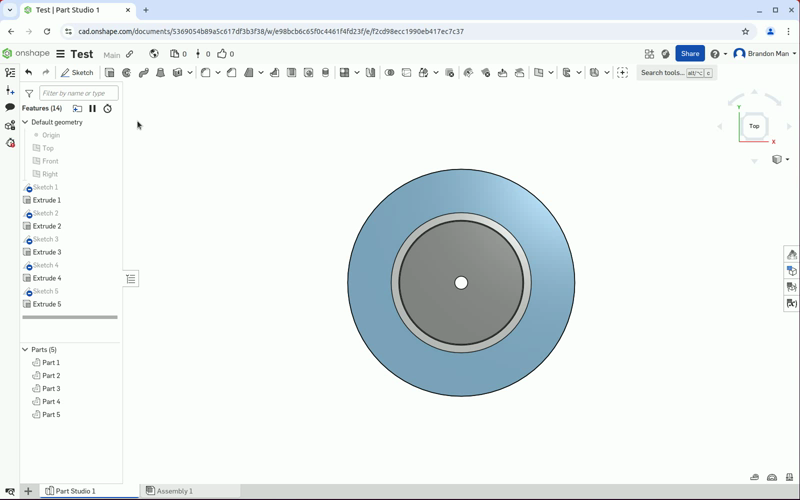
key(shift+7)
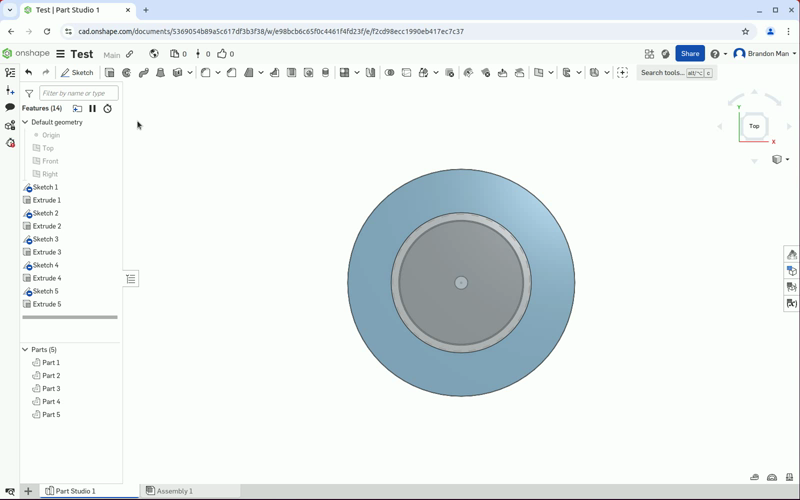
key(up, 3)
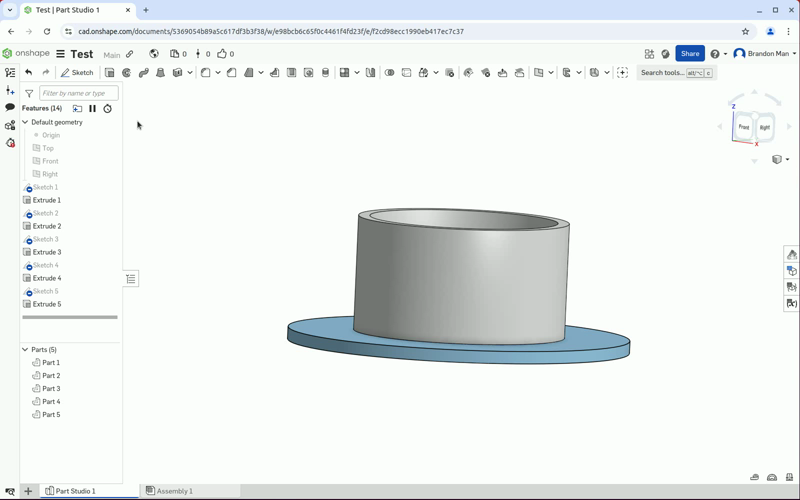
key(left, 3)
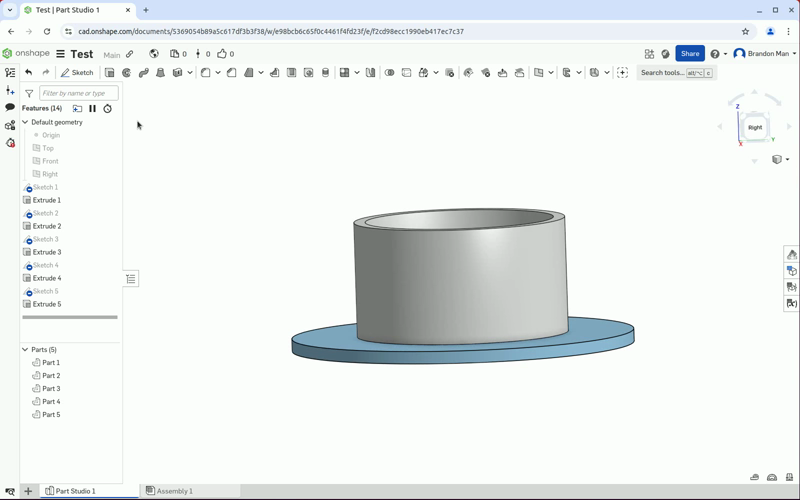
key(right, 3)
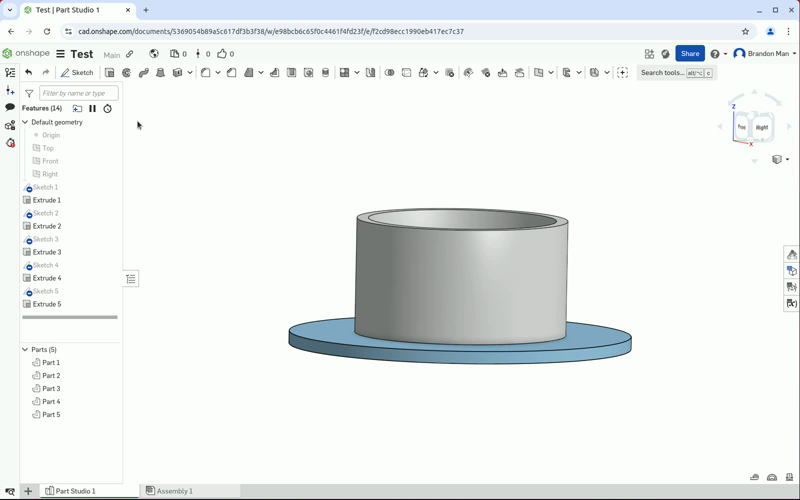
key(down, 3)
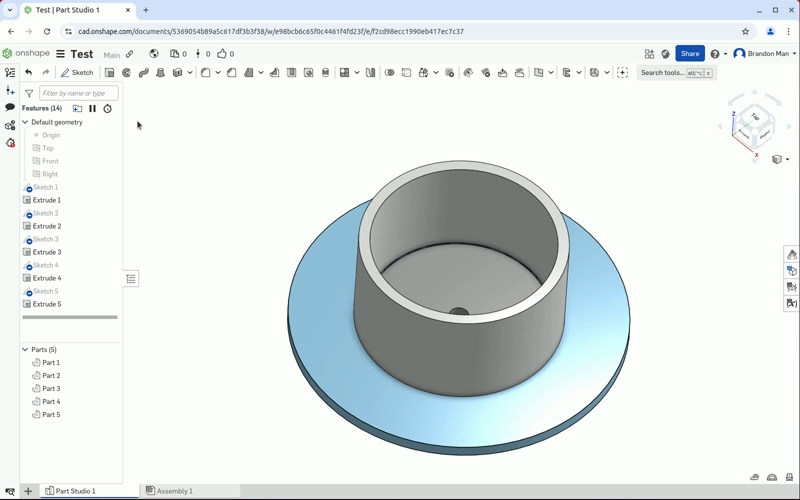
mouse_move(73, 189)
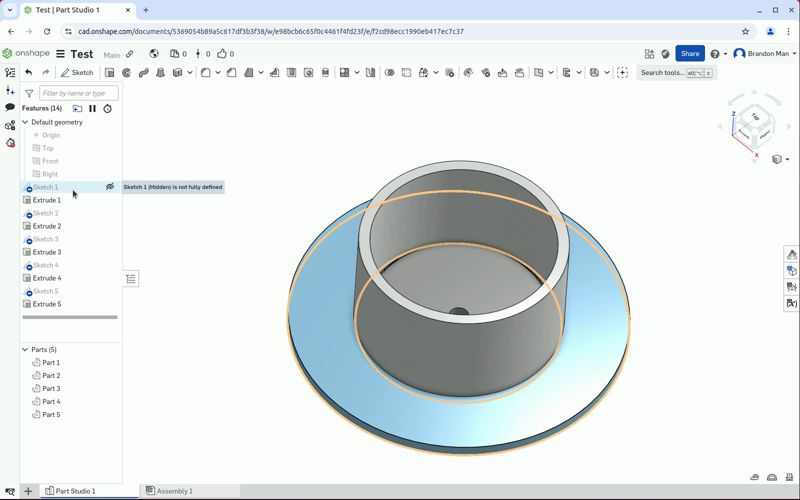
click(73, 189)